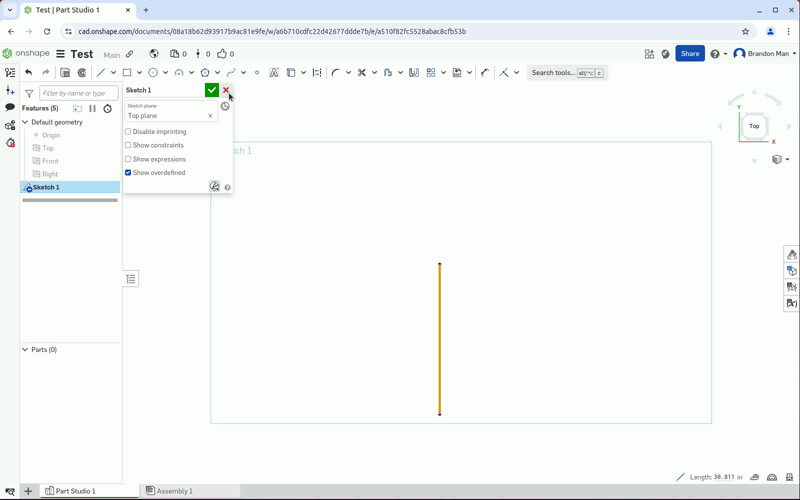
key(shift+h)
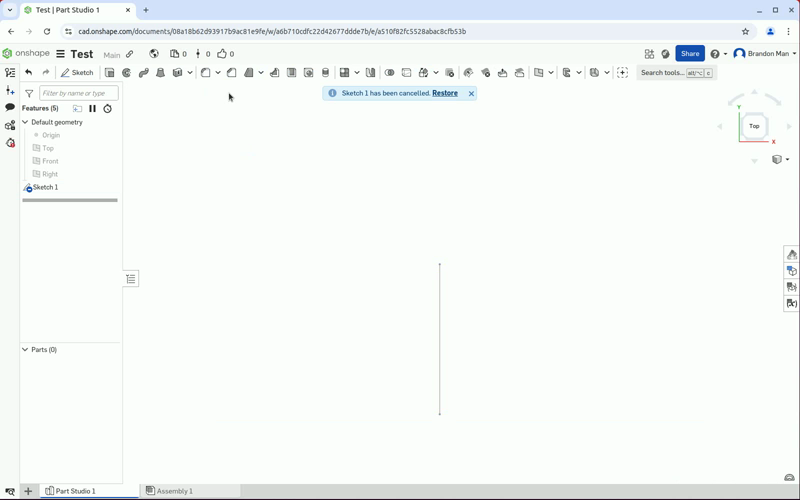
key(shift+s)
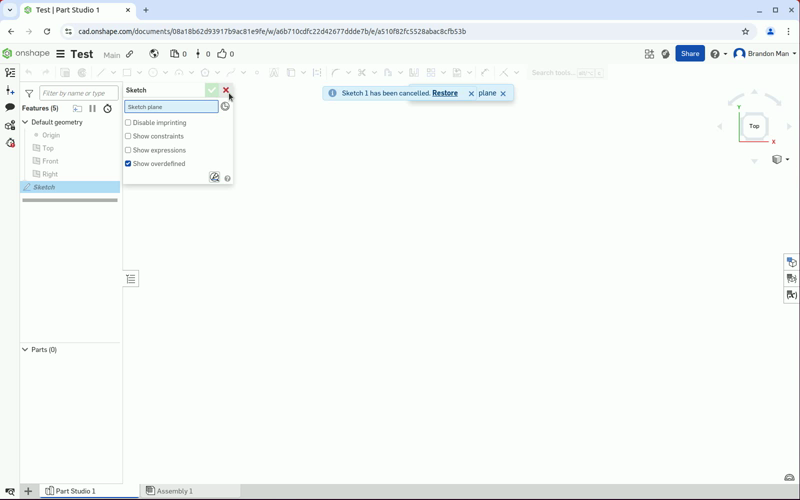
mouse_move(73, 150)
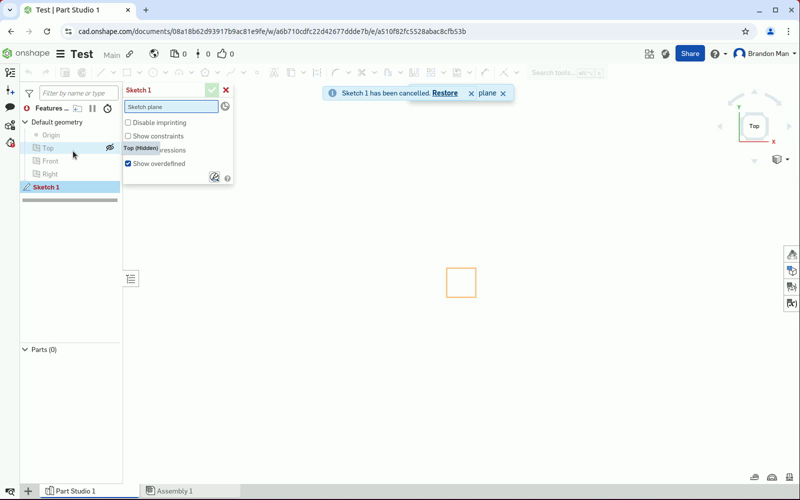
click(73, 150)
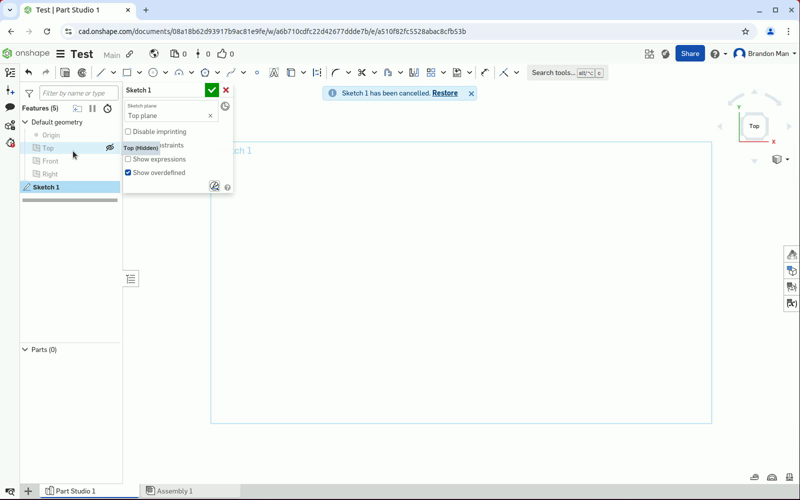
mouse_move(73, 352)
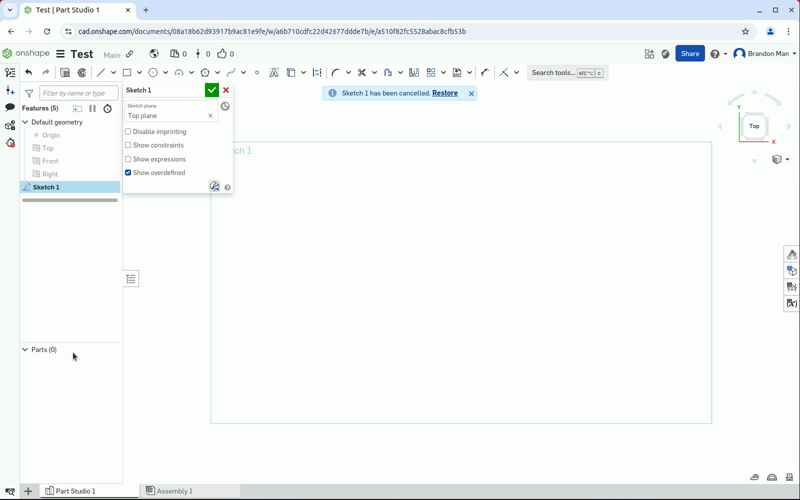
key(y)
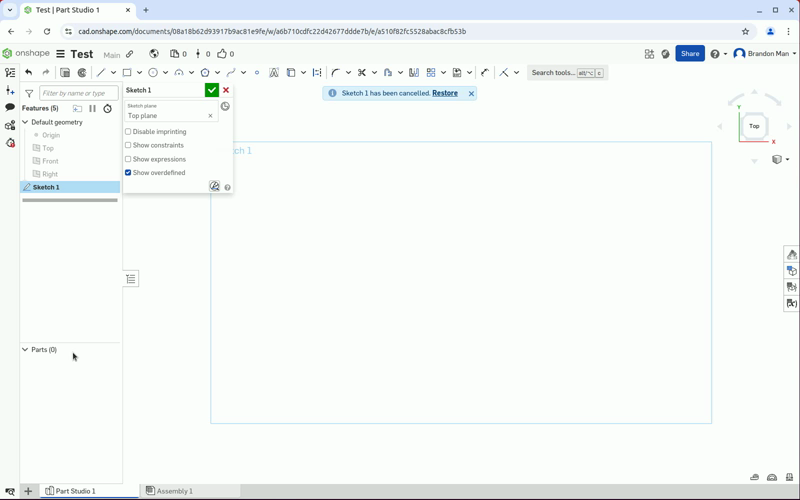
key(l)
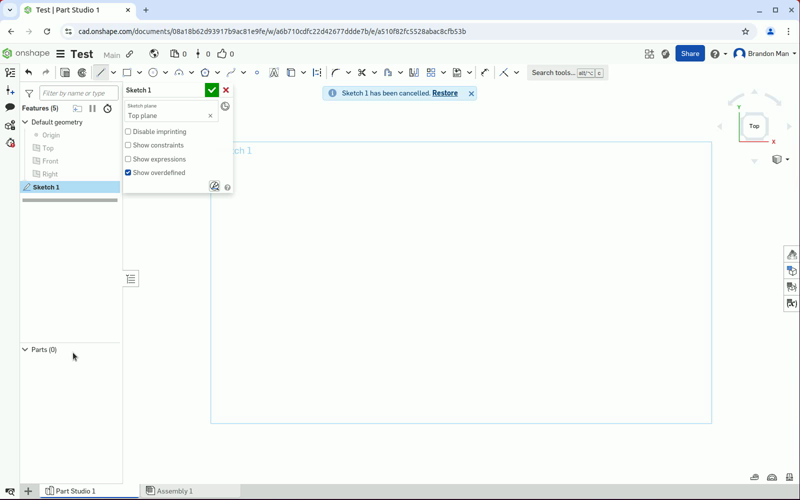
key_down(shift)
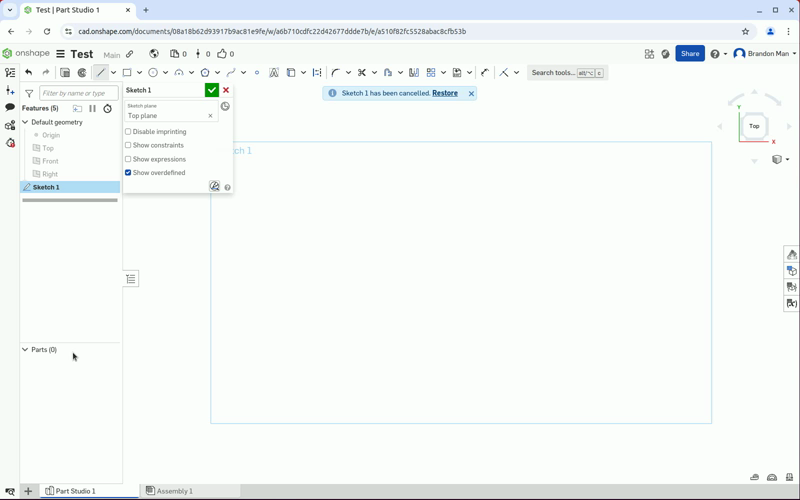
mouse_move(424, 314)
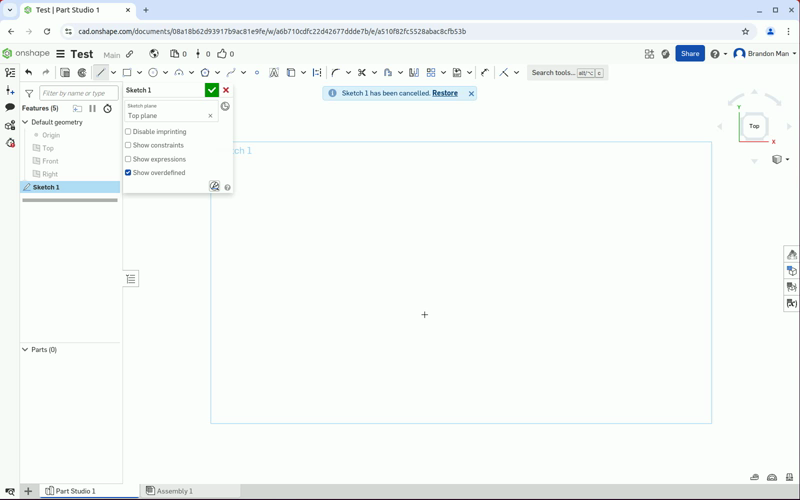
click(424, 314)
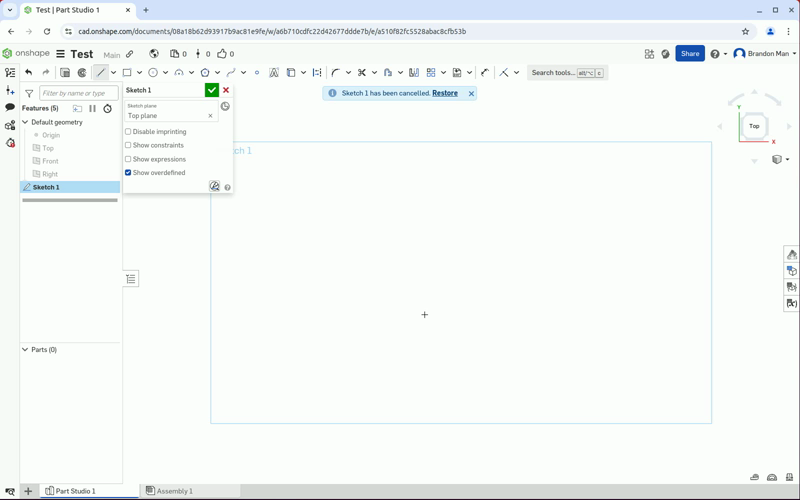
key_up(shift)
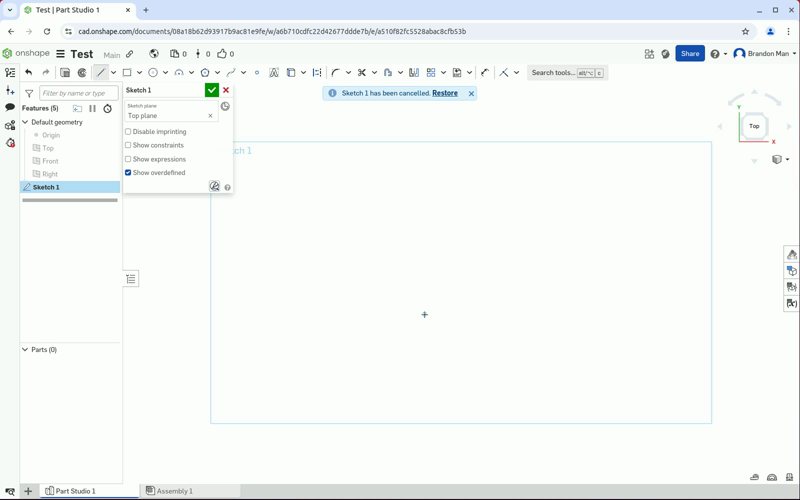
key_down(shift)
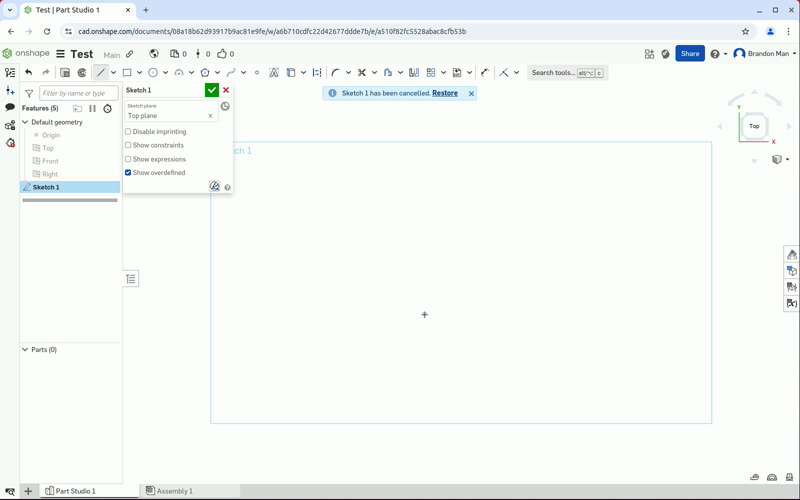
mouse_move(497, 314)
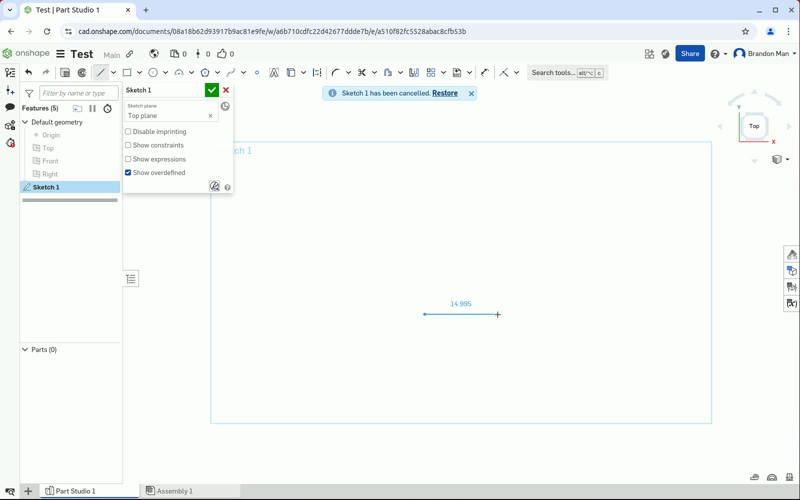
click(497, 314)
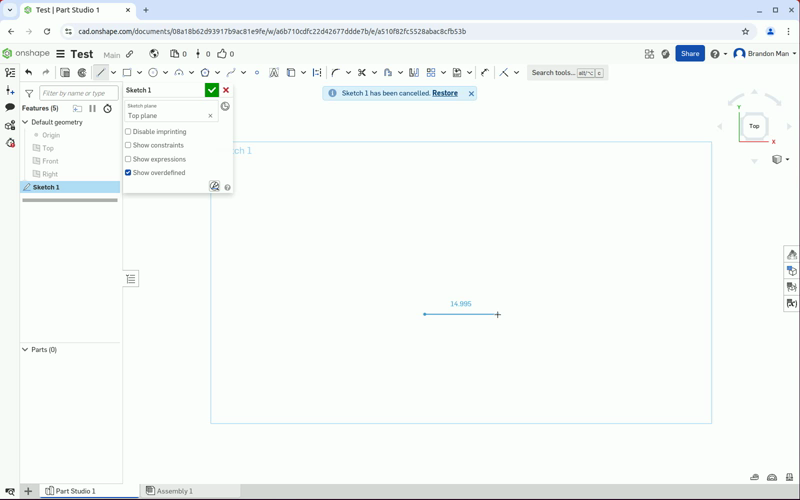
key_up(shift)
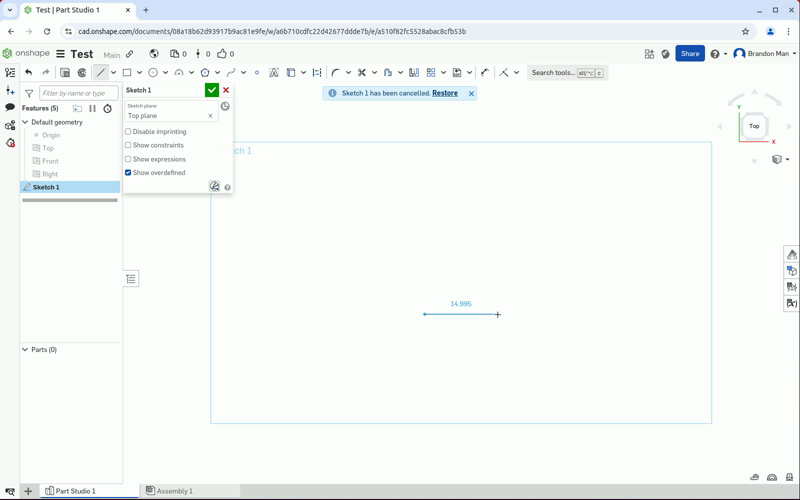
key_down(shift)
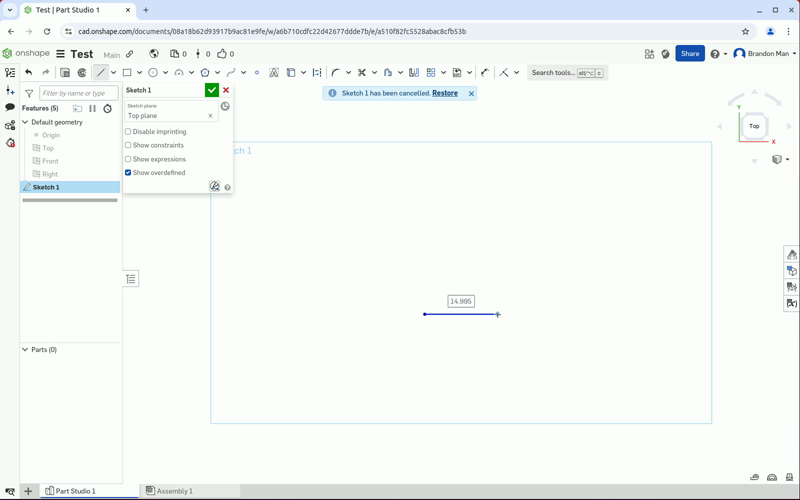
mouse_move(497, 249)
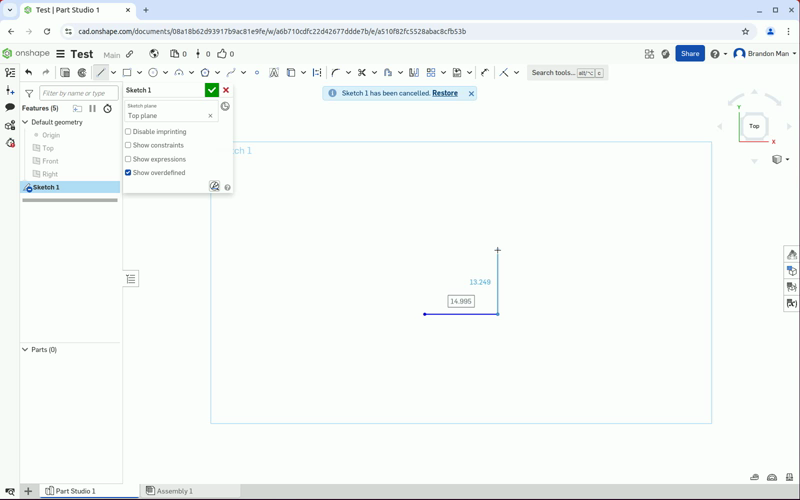
click(497, 249)
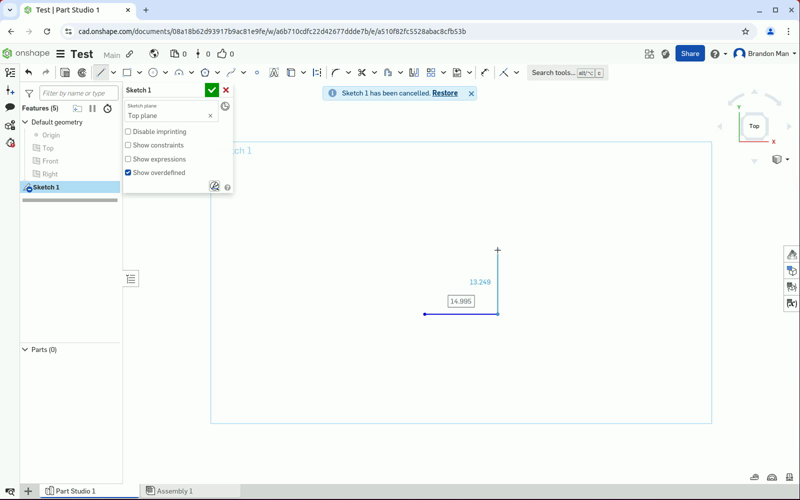
key_up(shift)
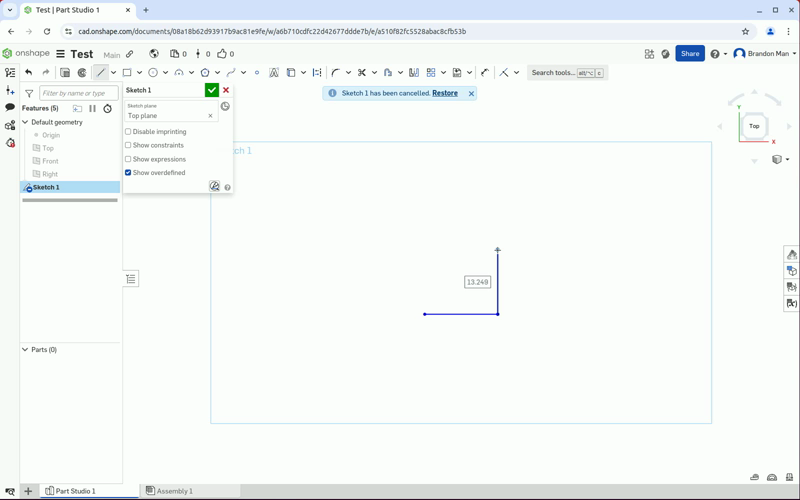
key_down(shift)
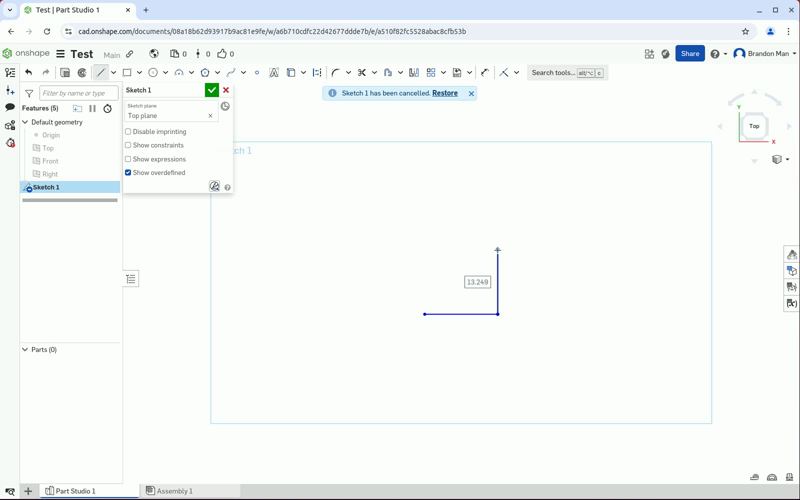
mouse_move(424, 249)
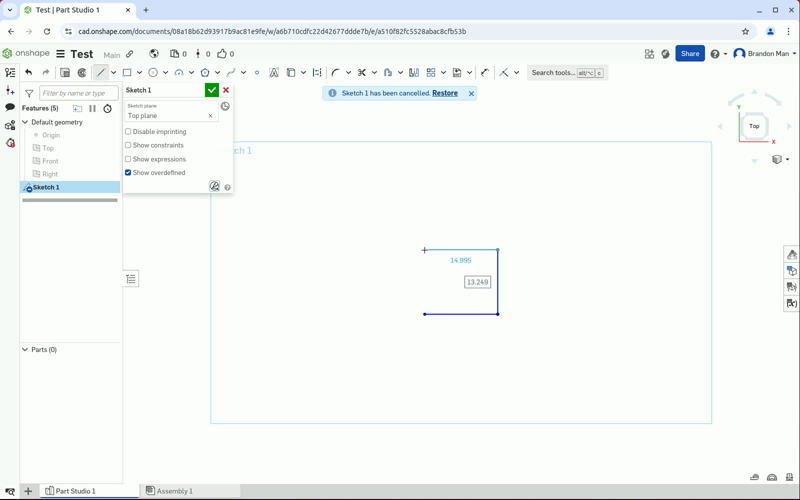
click(424, 249)
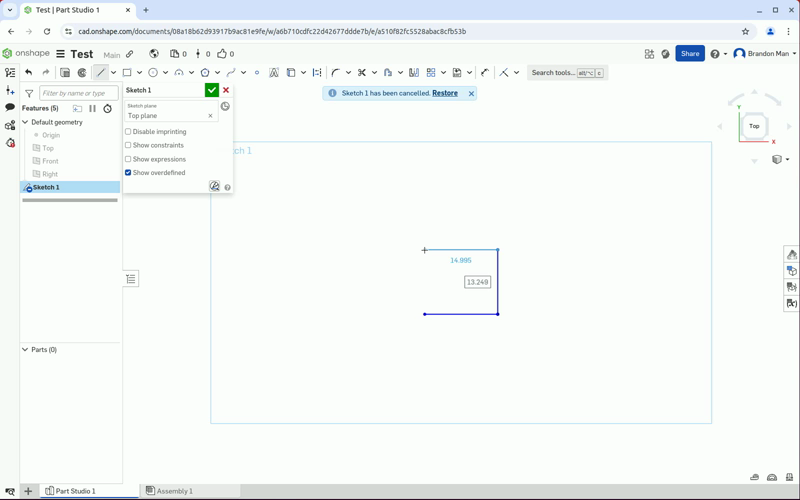
key_up(shift)
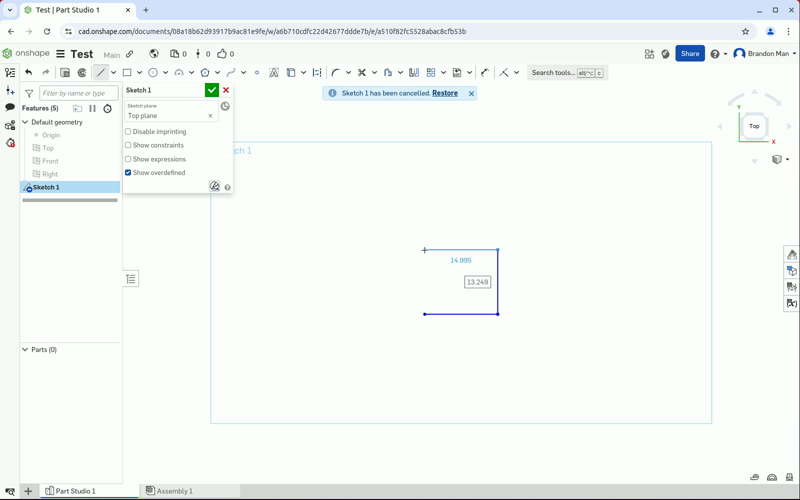
key_down(shift)
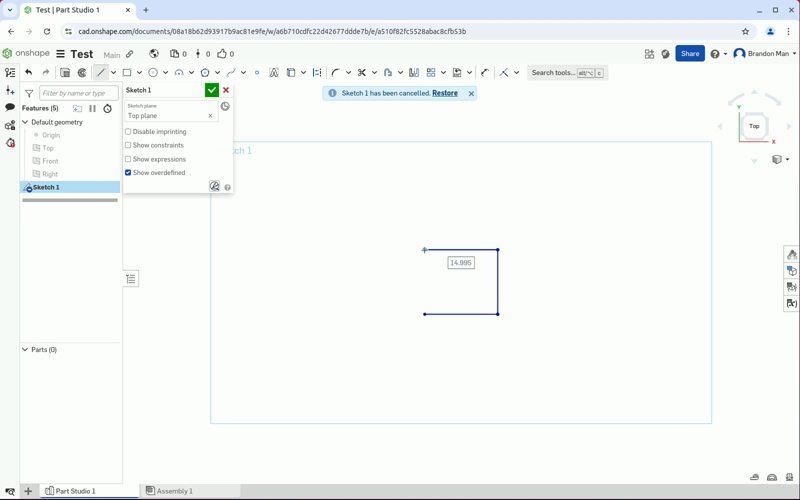
mouse_move(424, 314)
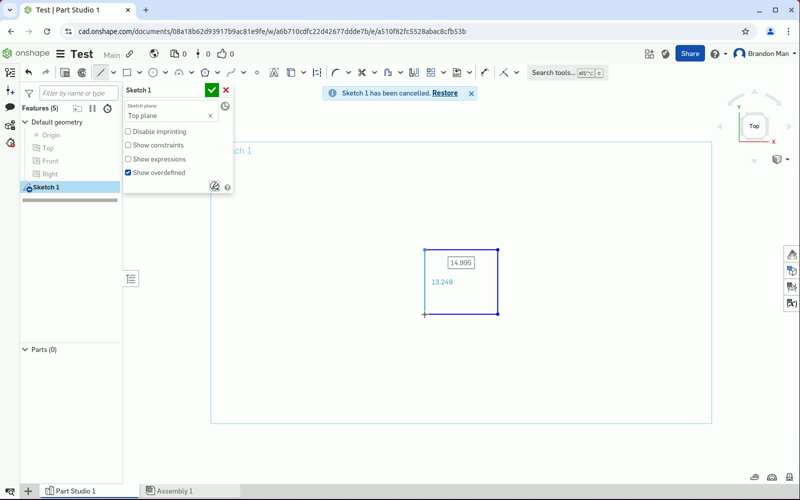
key_up(shift)
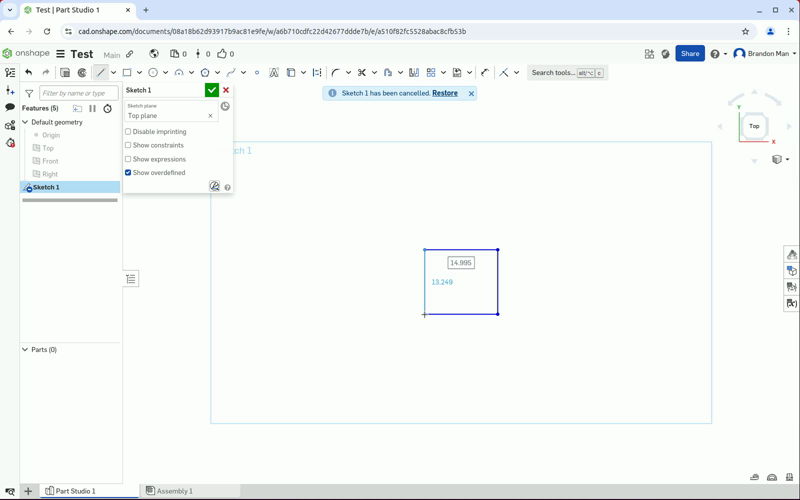
click(424, 314)
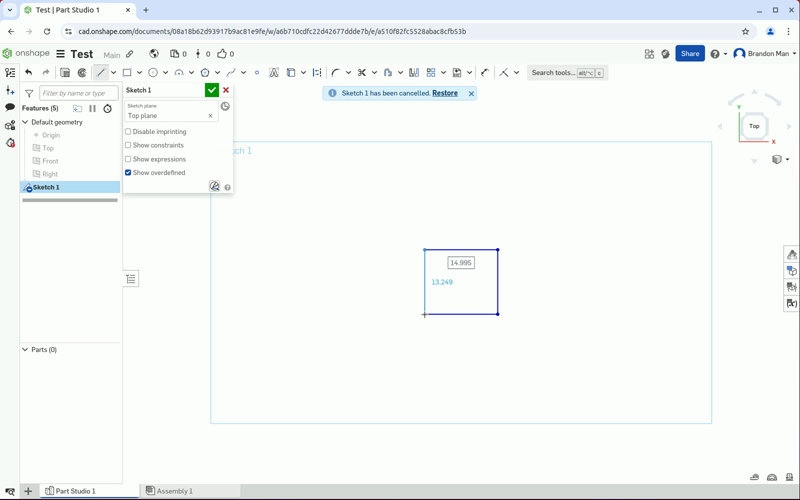
key(esc)
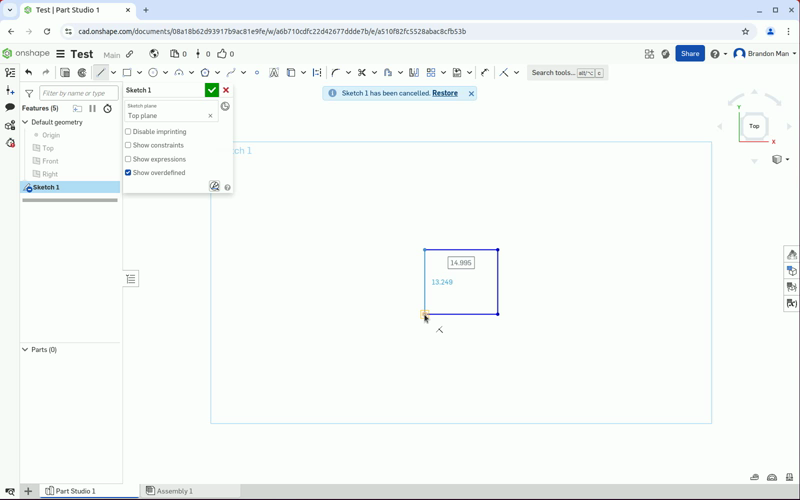
mouse_move(457, 268)
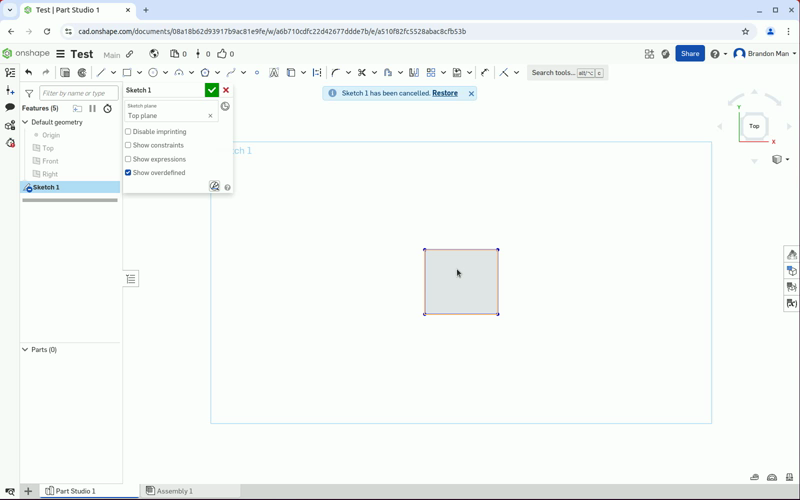
click(457, 268)
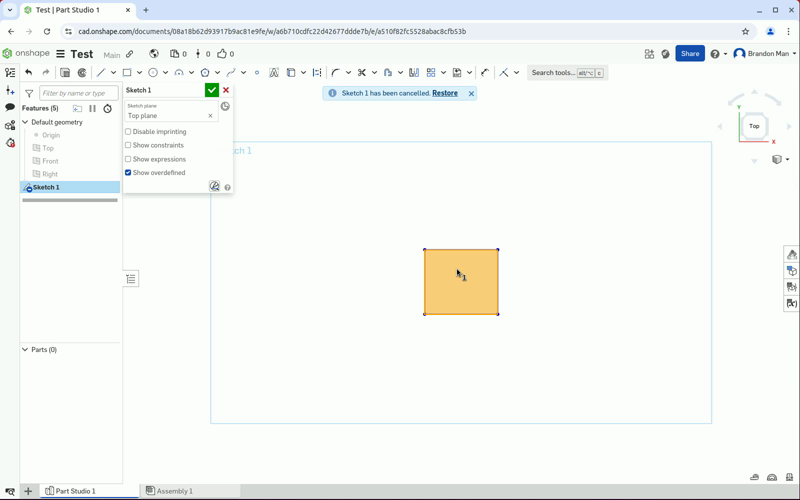
mouse_move(73, 352)
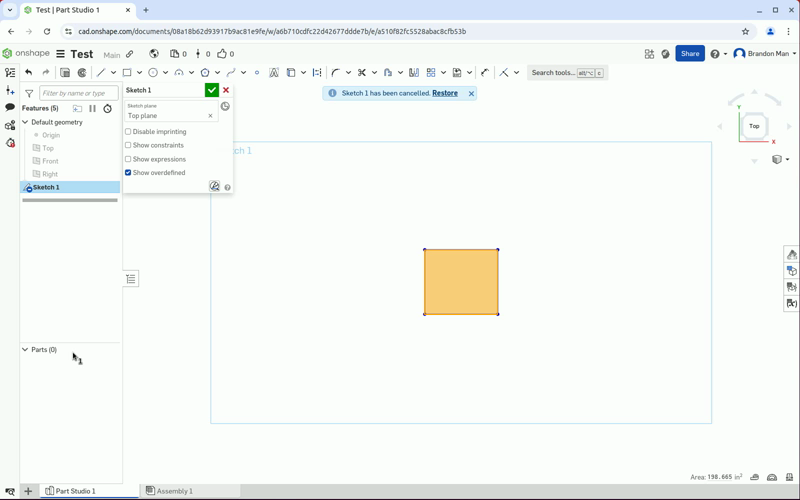
key(shift+y)
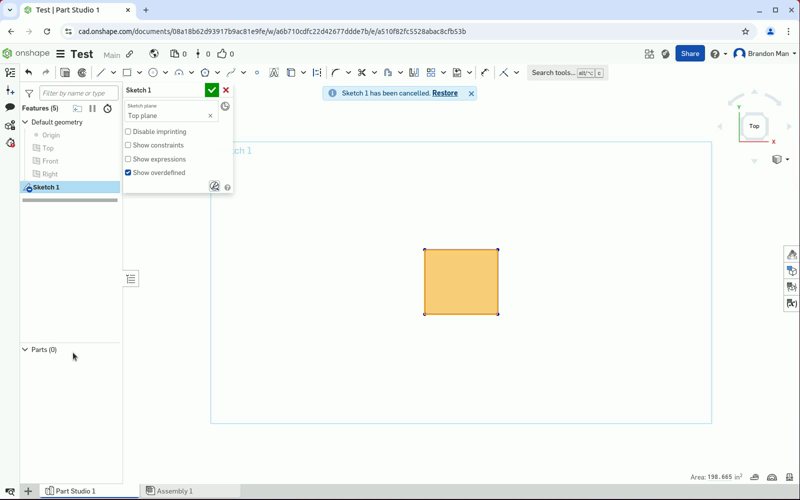
key(shift+e)
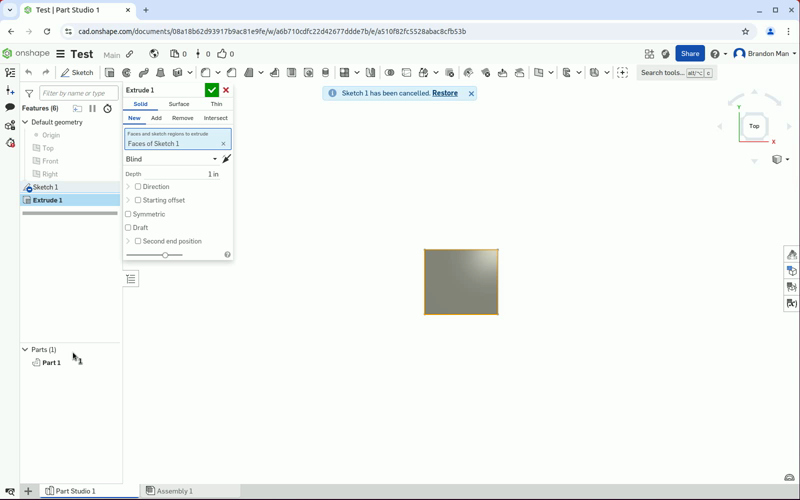
mouse_move(143, 106)
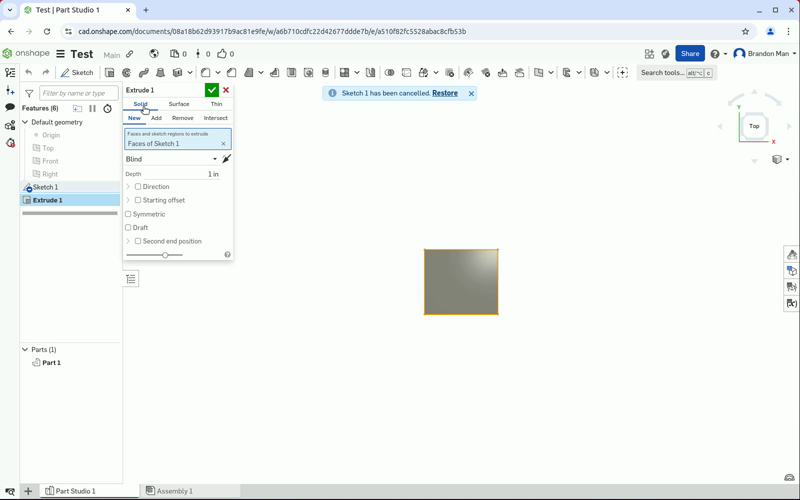
click(143, 106)
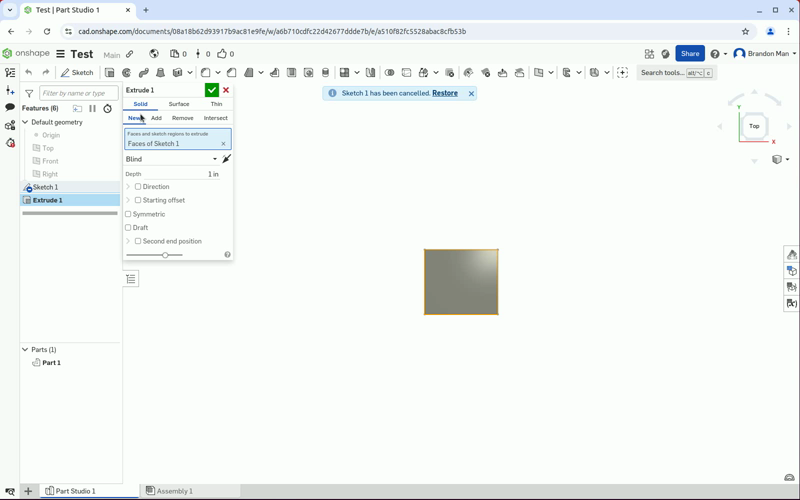
mouse_move(137, 120)
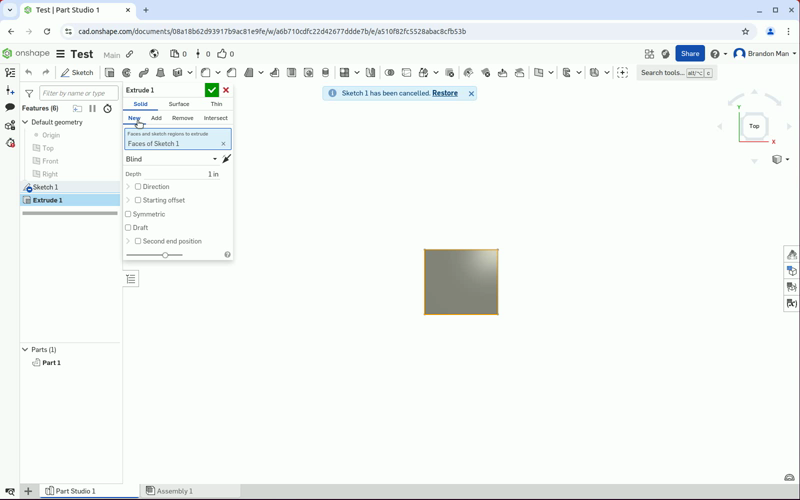
click(137, 120)
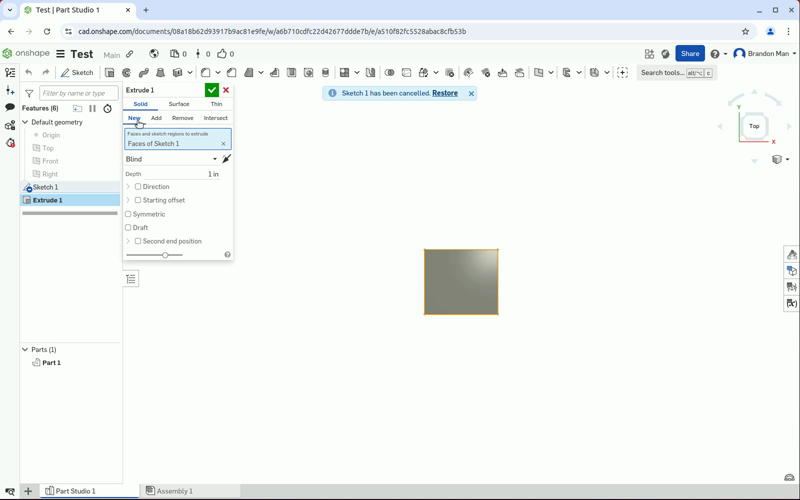
key(tab, 4)
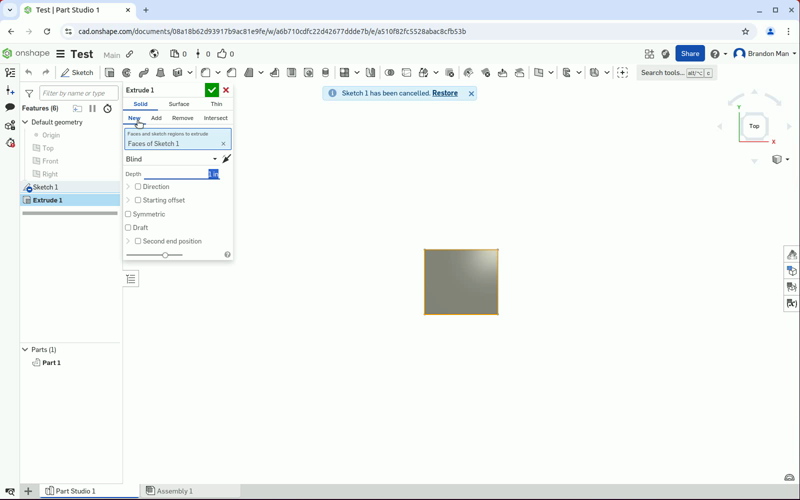
text(23.108)
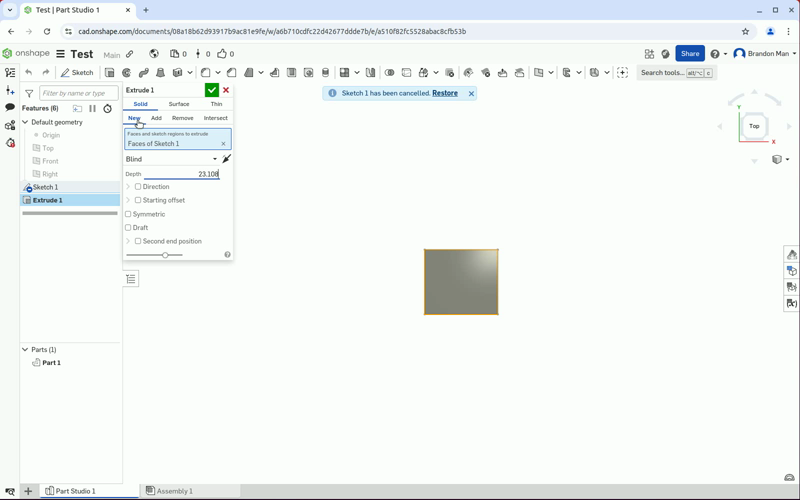
key(enter)
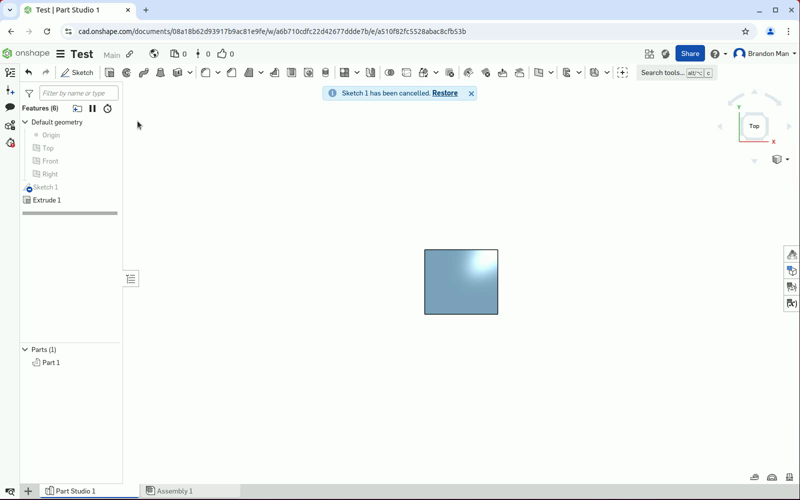
key(shift+h)
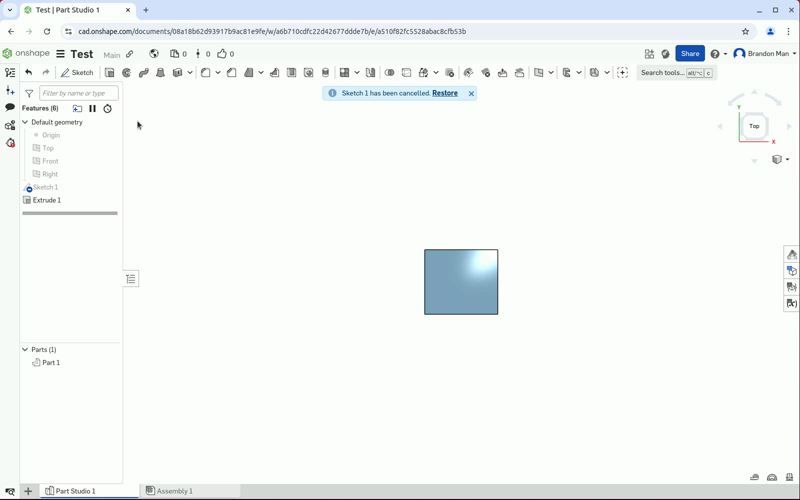
key(shift+h)
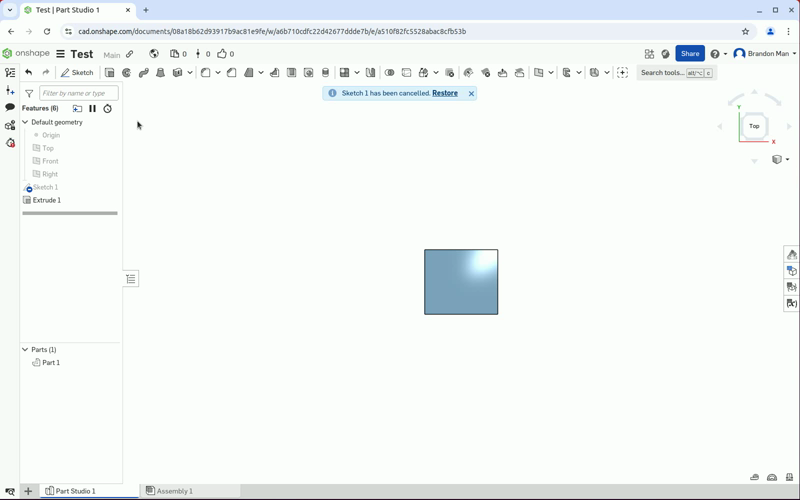
mouse_move(73, 189)
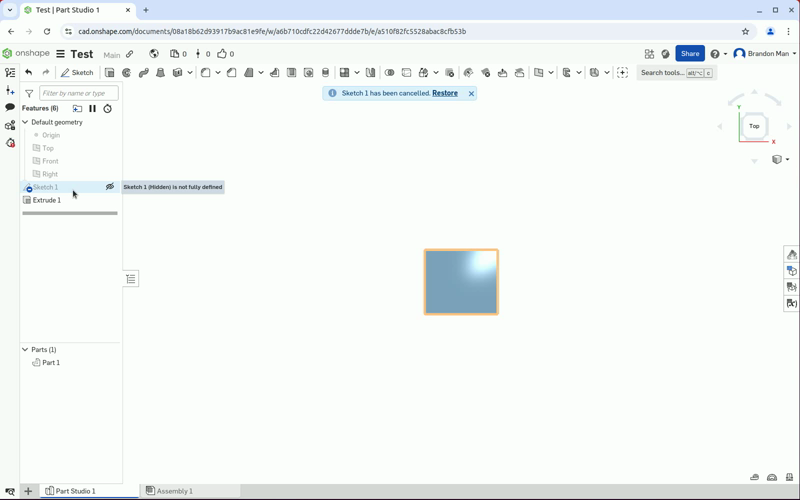
click(73, 189)
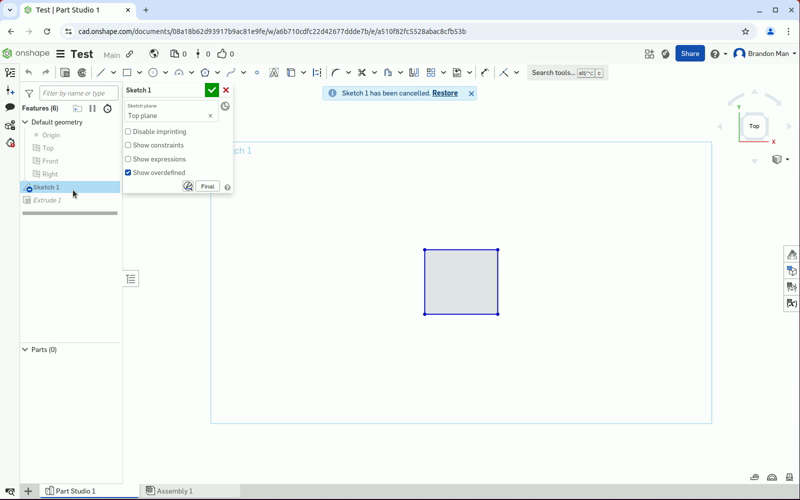
mouse_move(229, 92)
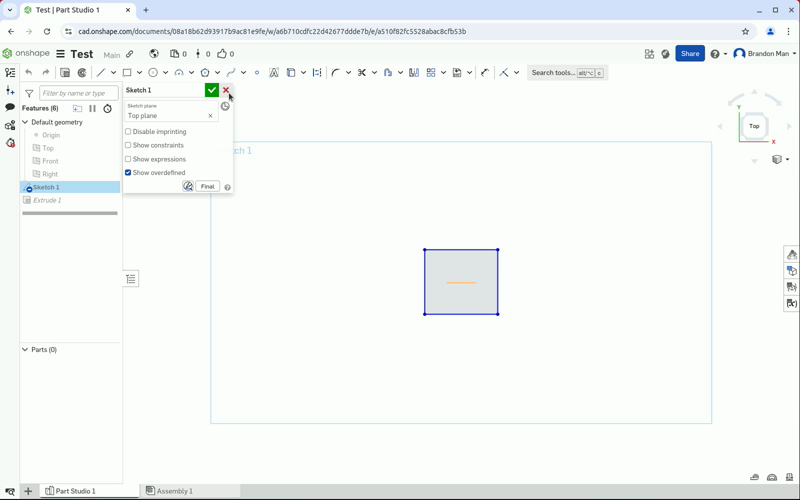
click(229, 92)
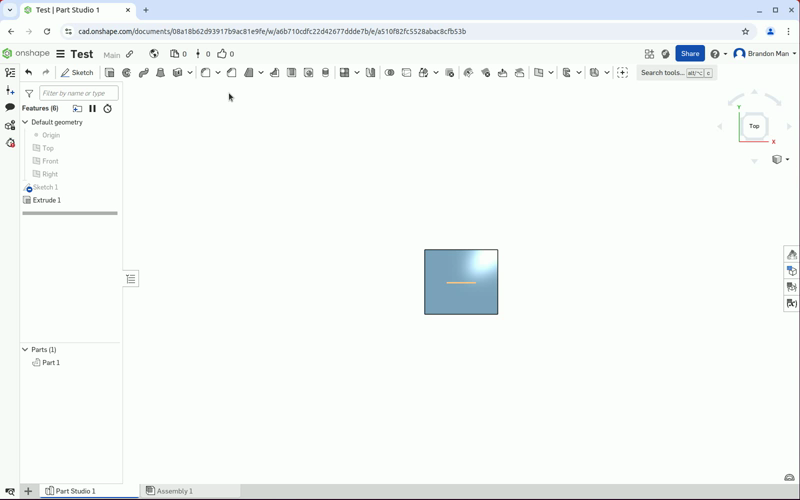
mouse_move(541, 75)
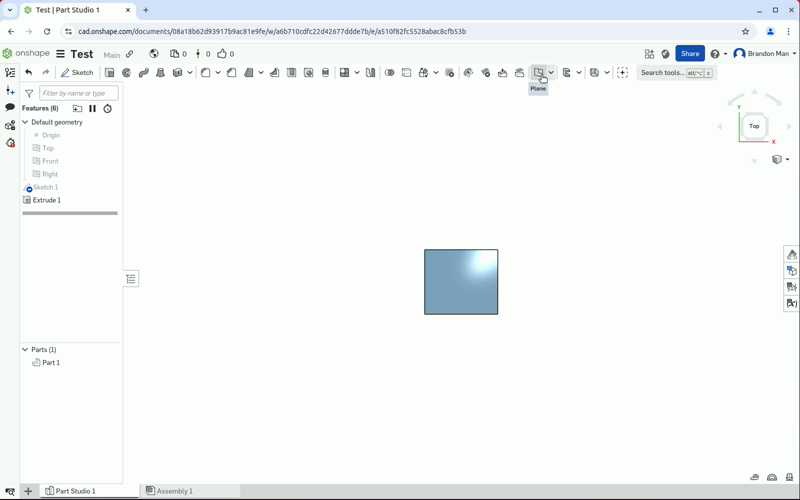
click(541, 75)
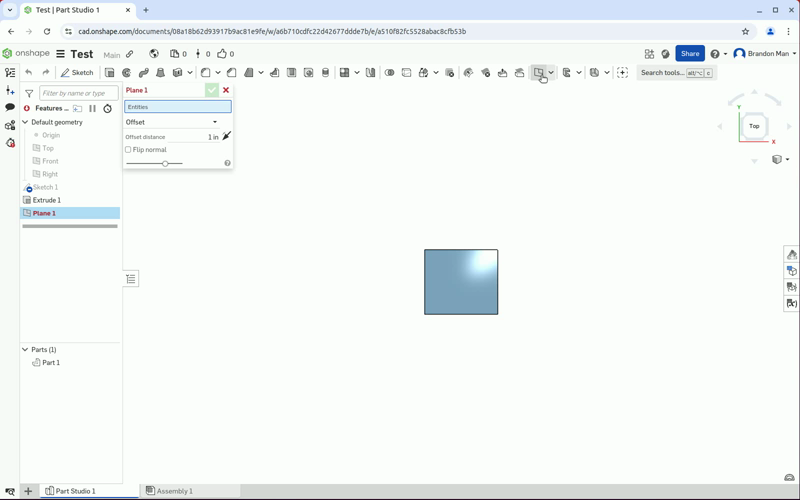
mouse_move(73, 150)
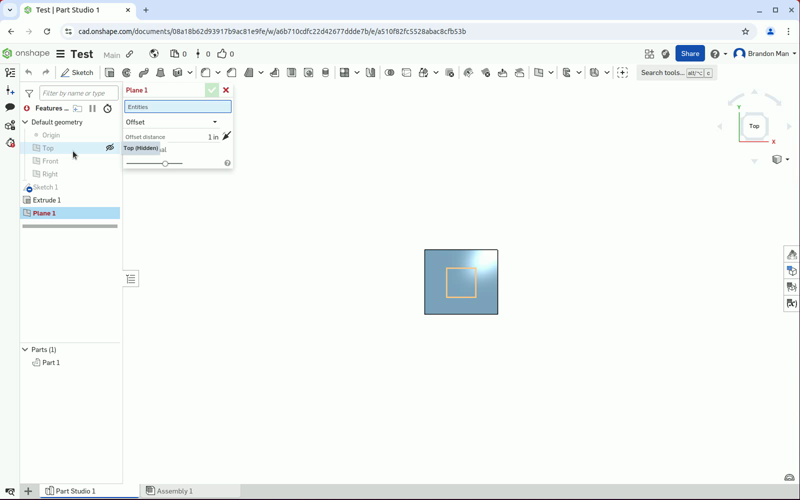
click(73, 150)
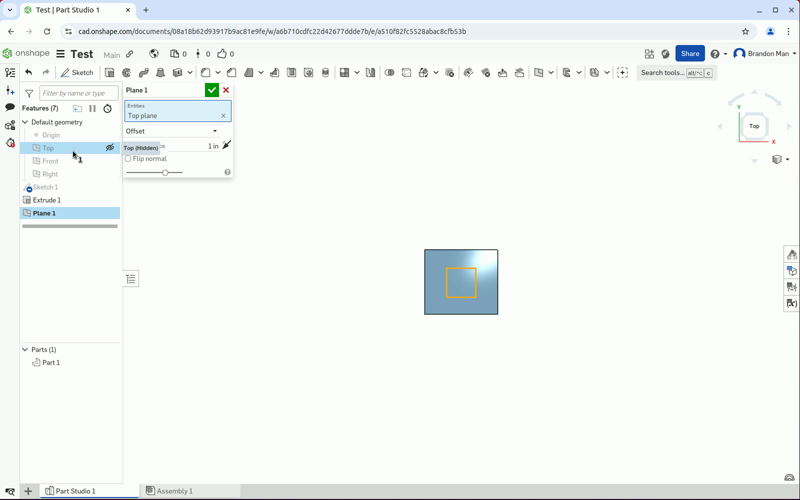
key(tab, 2)
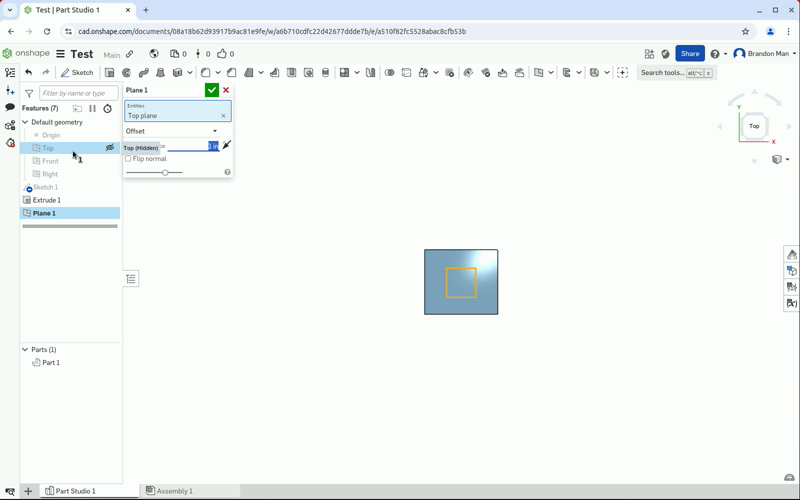
text(23.108)
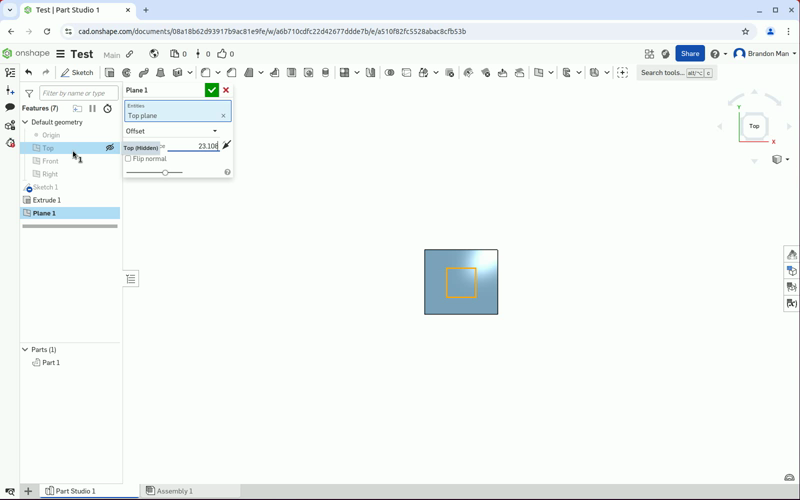
key(enter, 2)
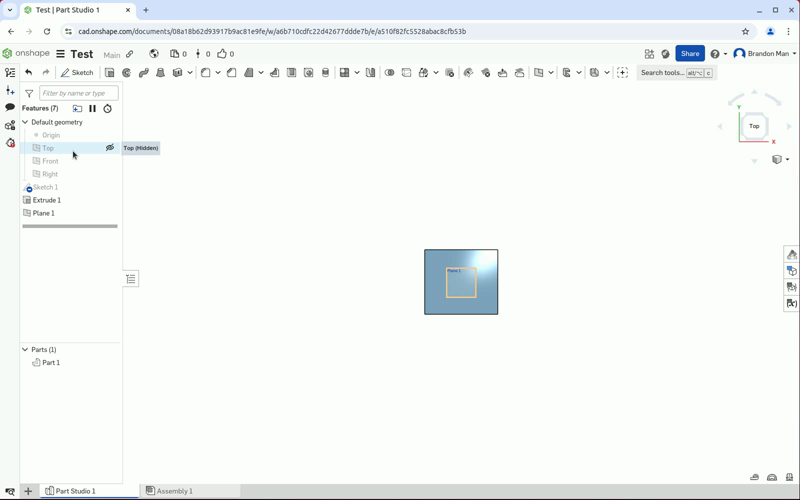
key(shift+s)
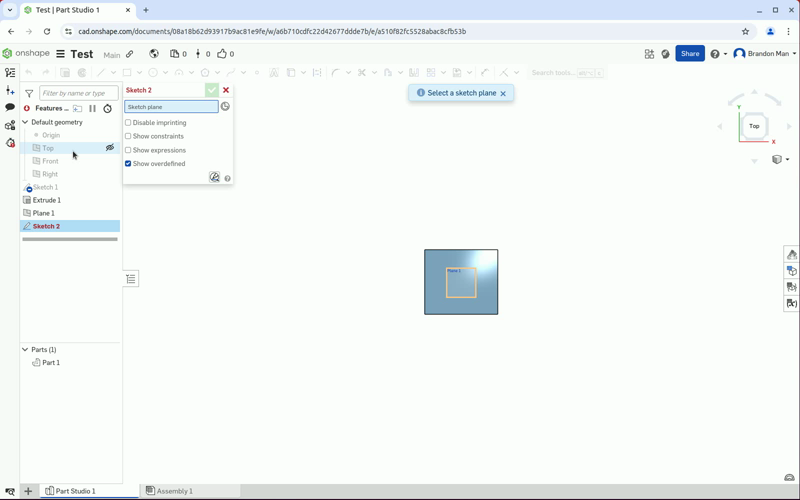
mouse_move(73, 215)
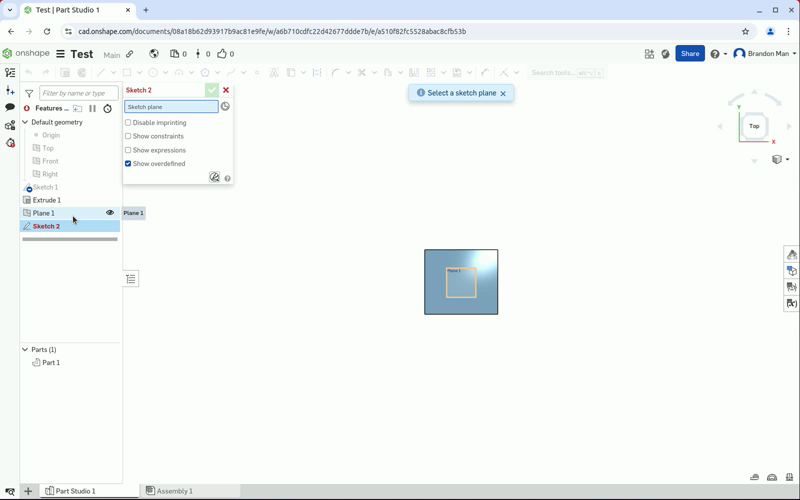
click(73, 215)
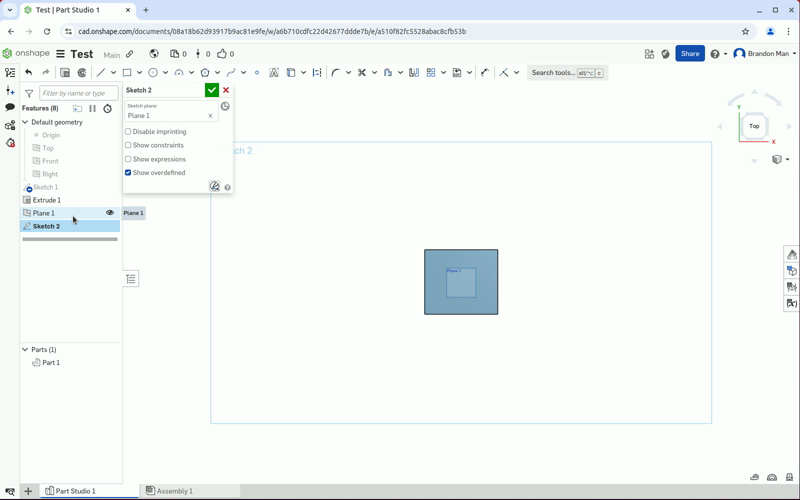
mouse_move(73, 352)
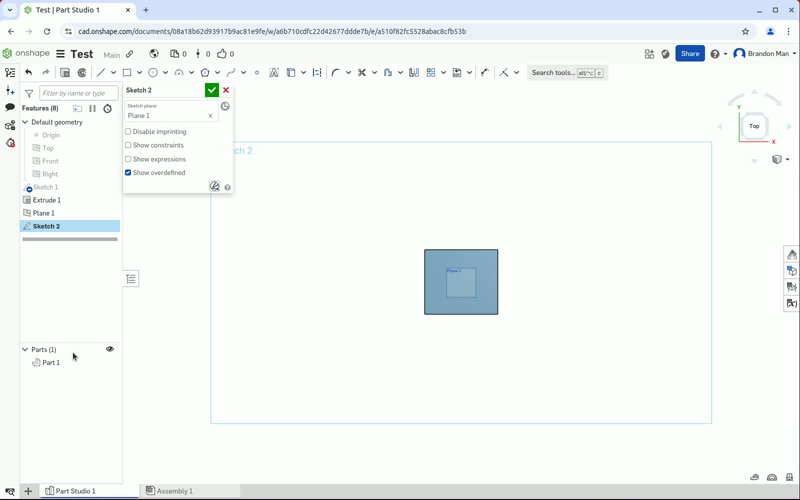
key(y)
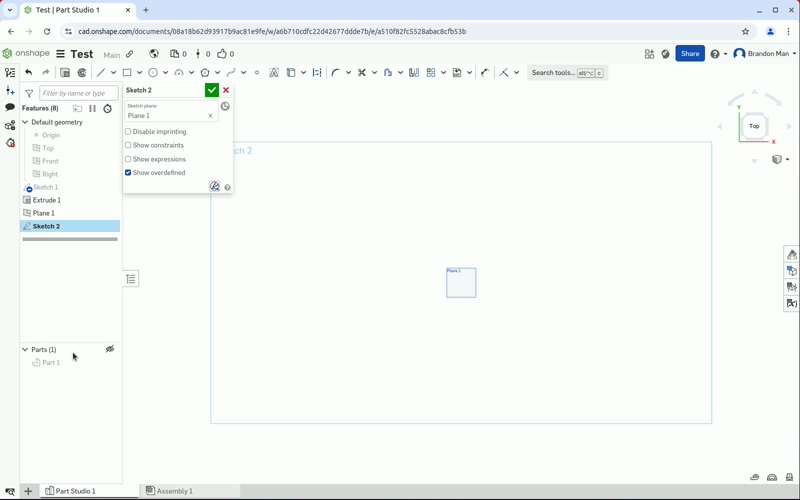
key(l)
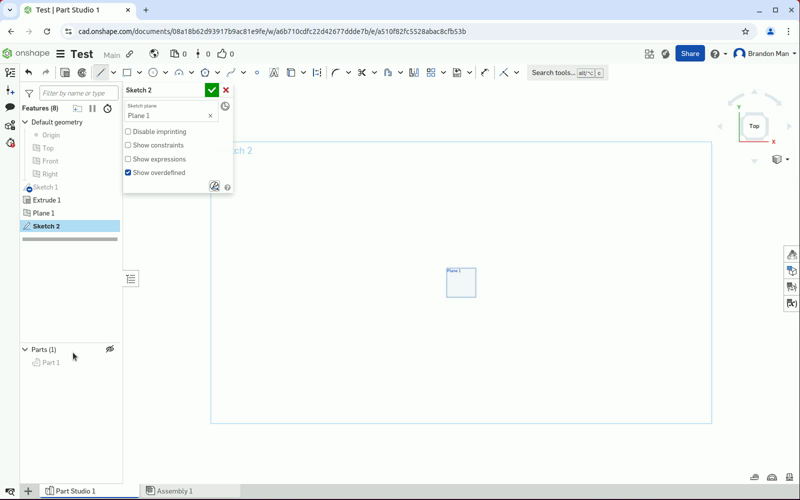
key_down(shift)
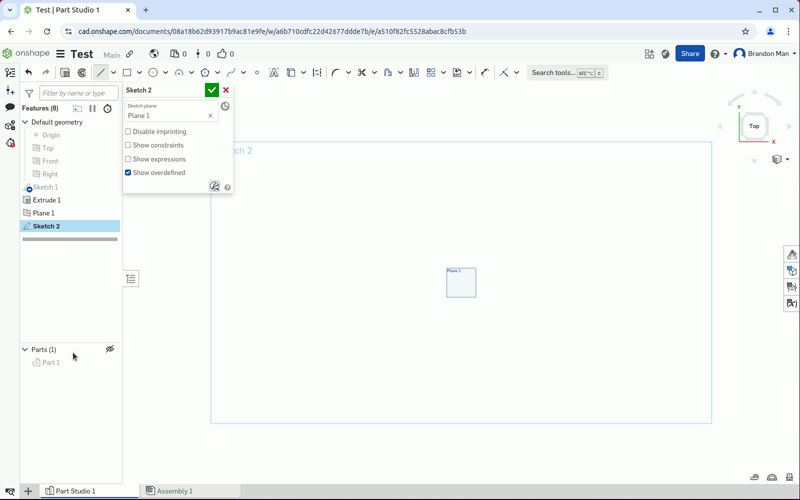
mouse_move(429, 280)
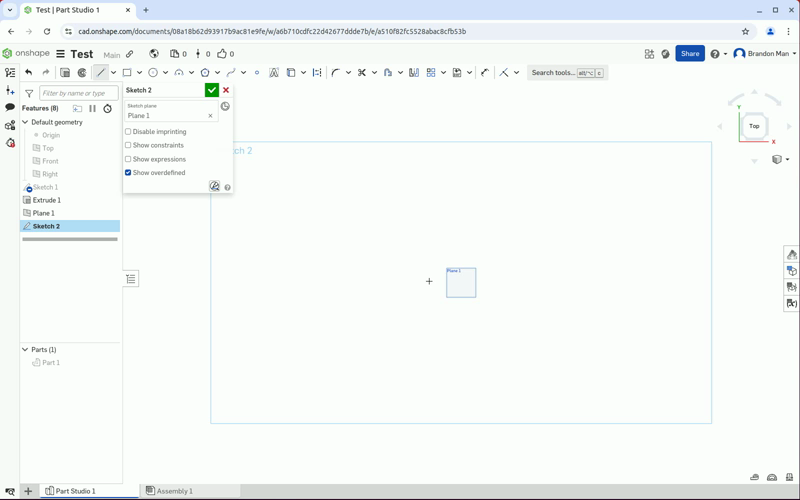
click(429, 280)
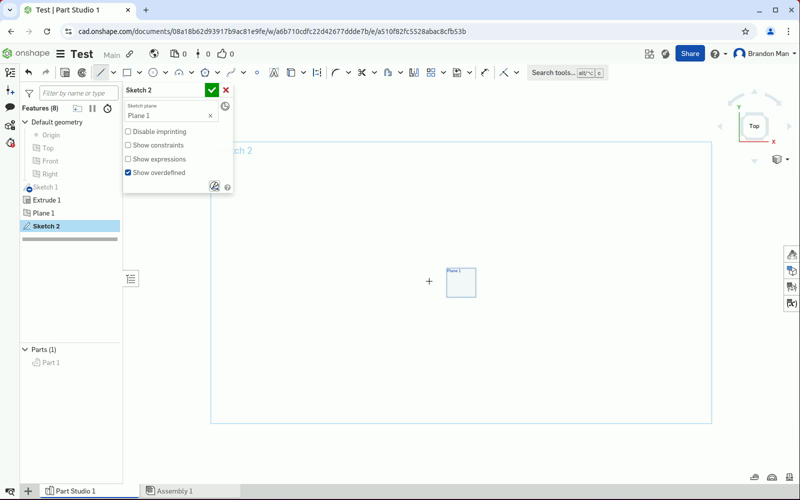
key_up(shift)
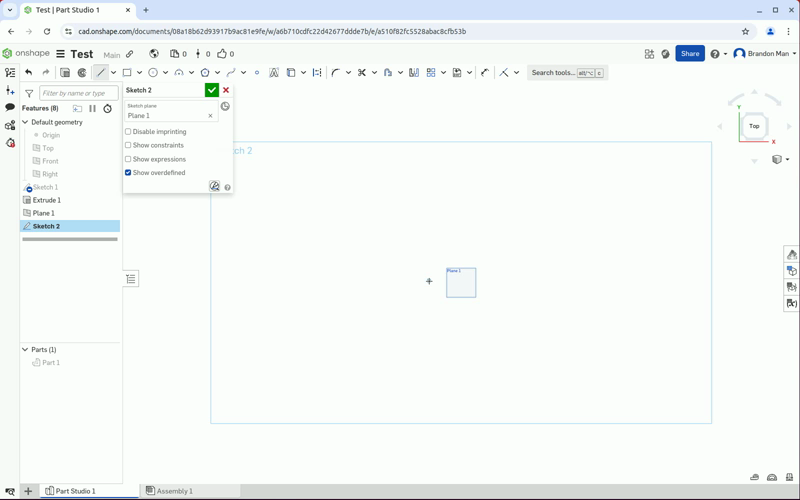
key_down(shift)
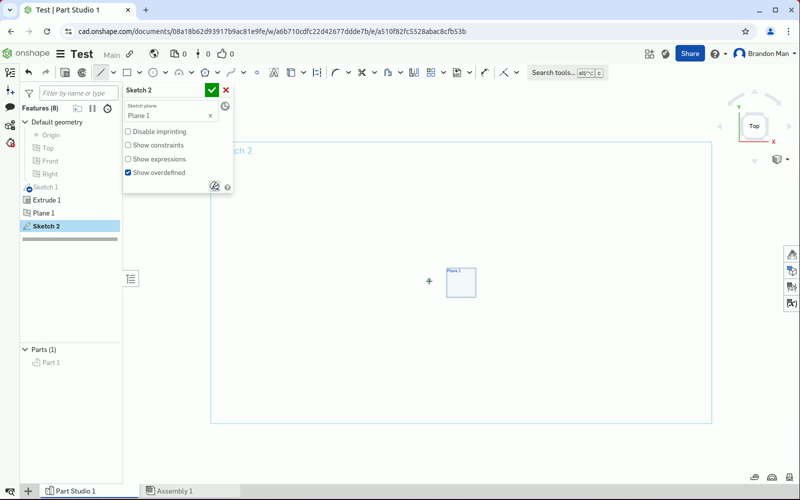
mouse_move(459, 280)
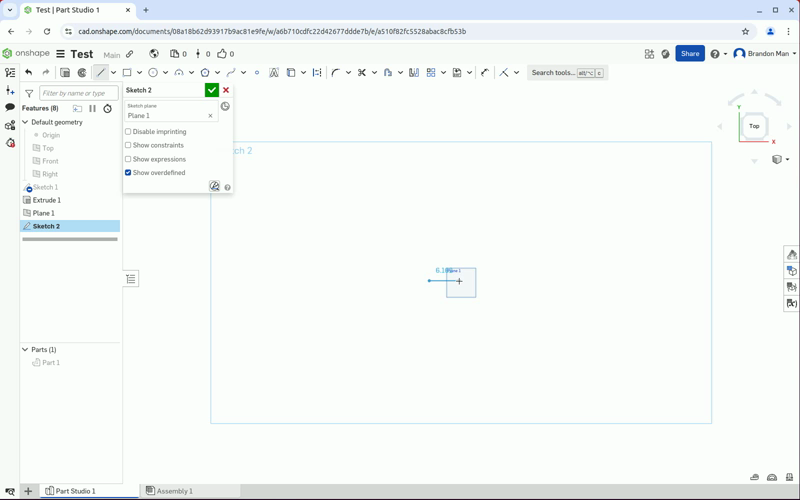
mouse_move(460, 280)
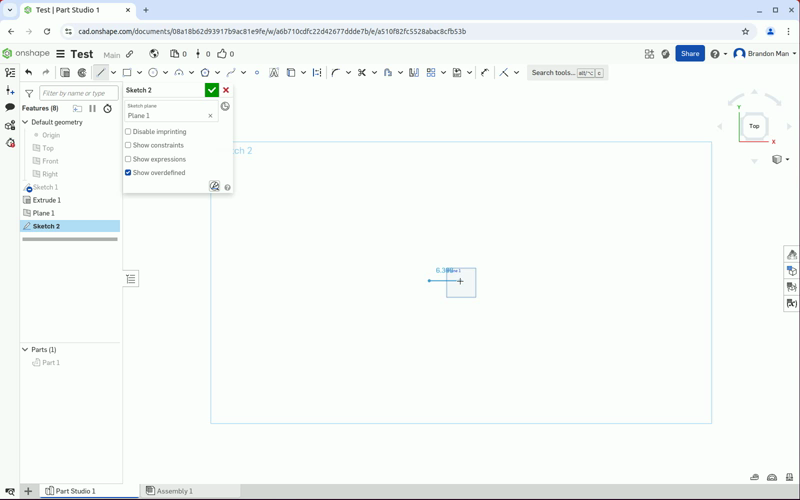
click(460, 280)
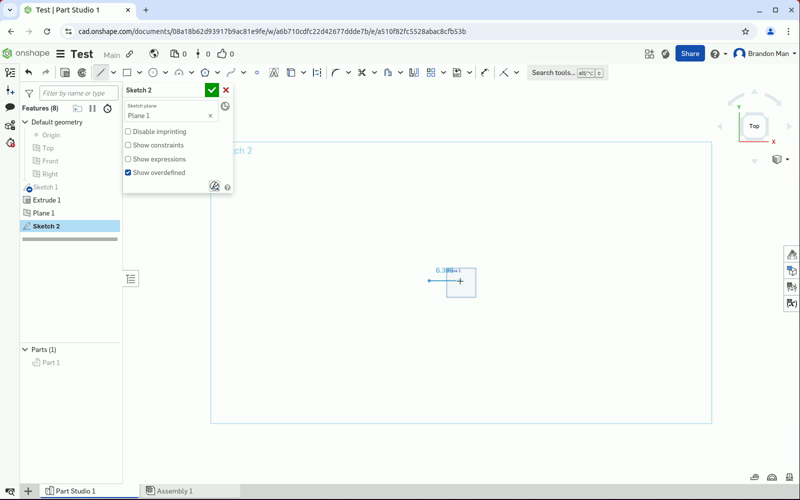
key_up(shift)
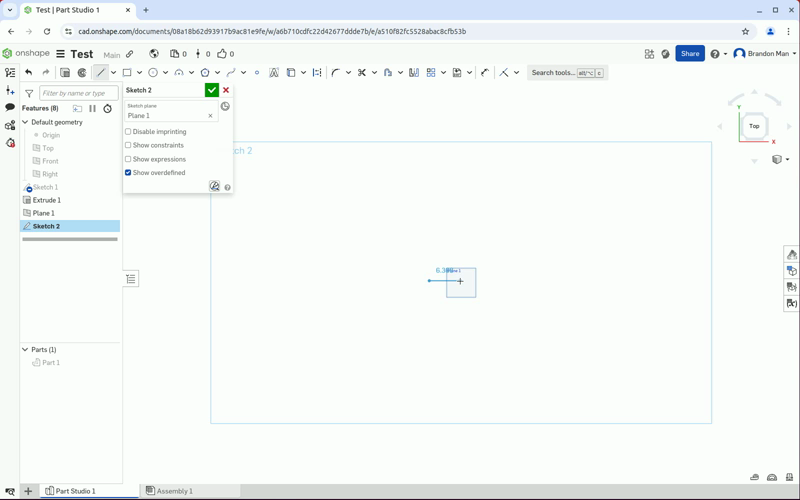
key_down(shift)
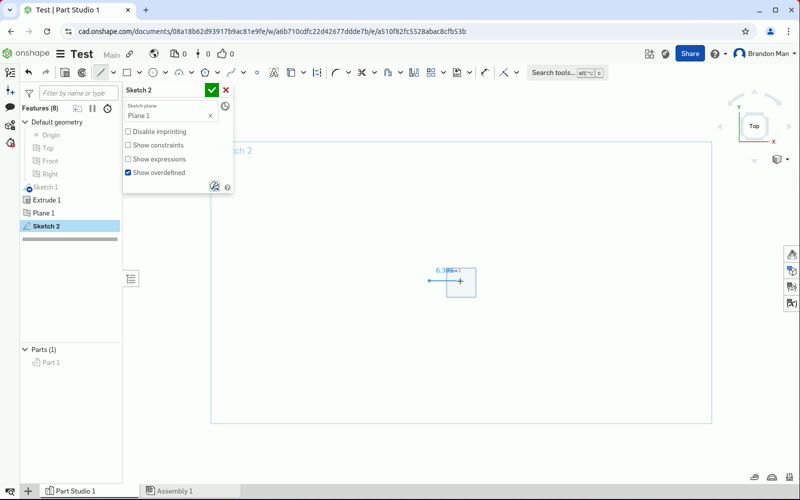
mouse_move(490, 280)
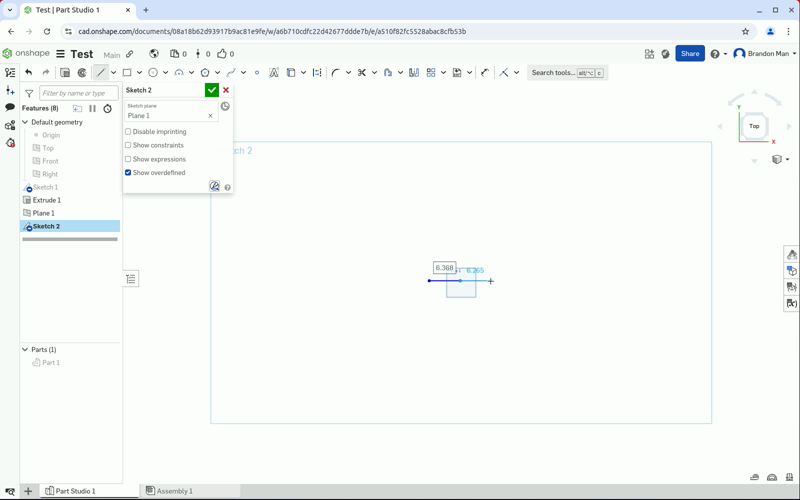
mouse_move(460, 253)
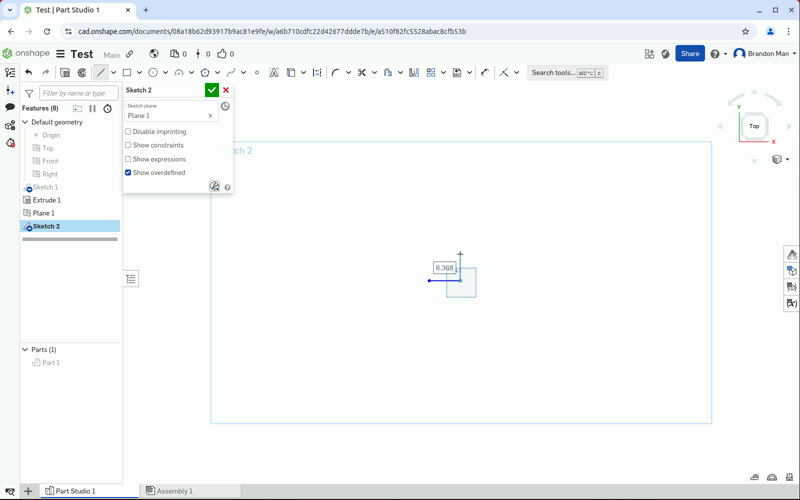
click(460, 253)
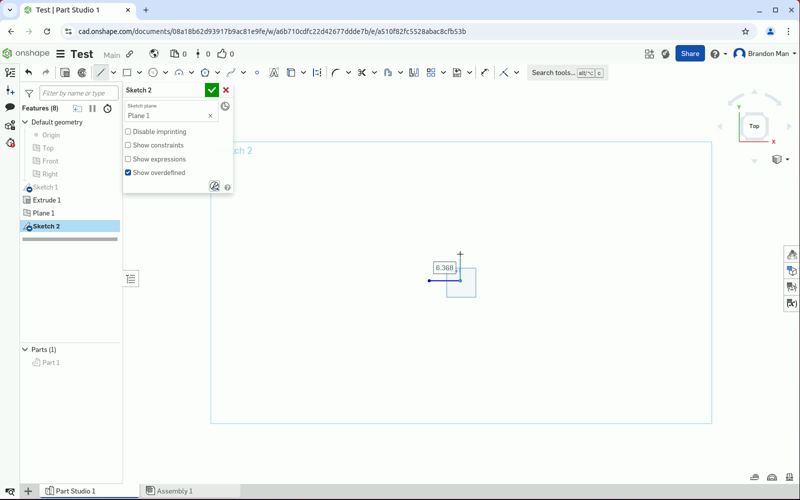
key_up(shift)
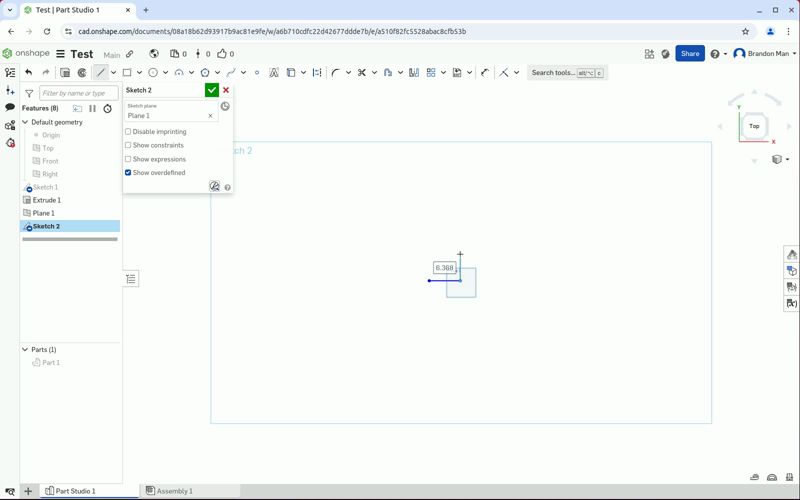
key_down(shift)
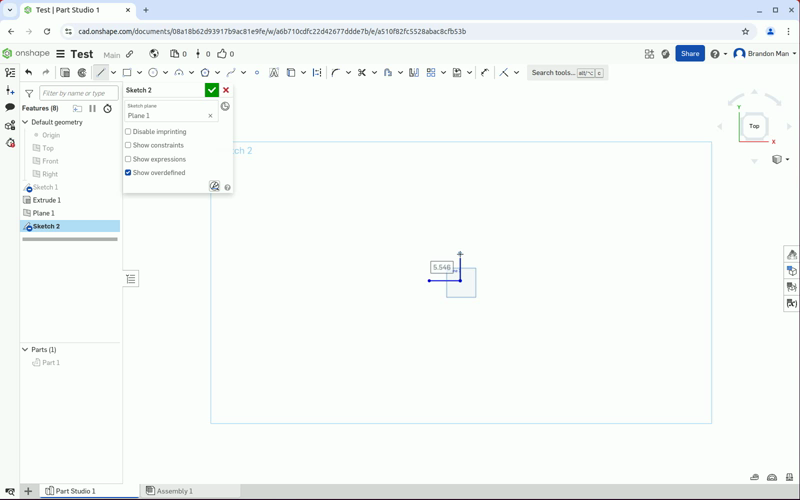
mouse_move(490, 253)
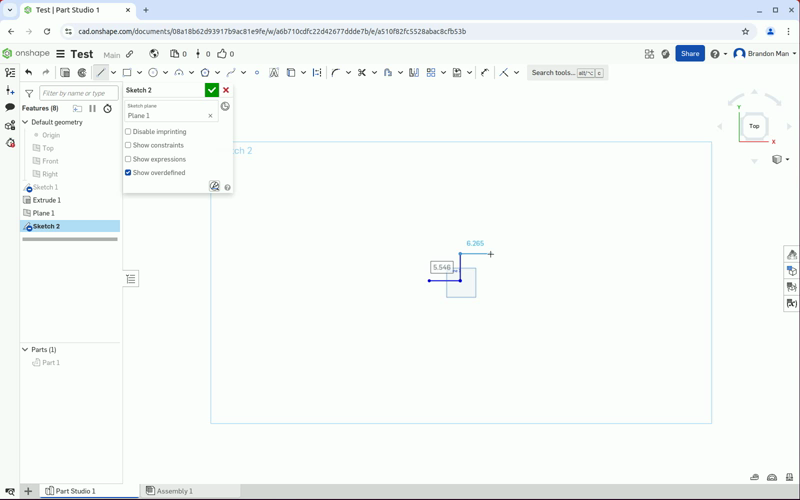
mouse_move(429, 253)
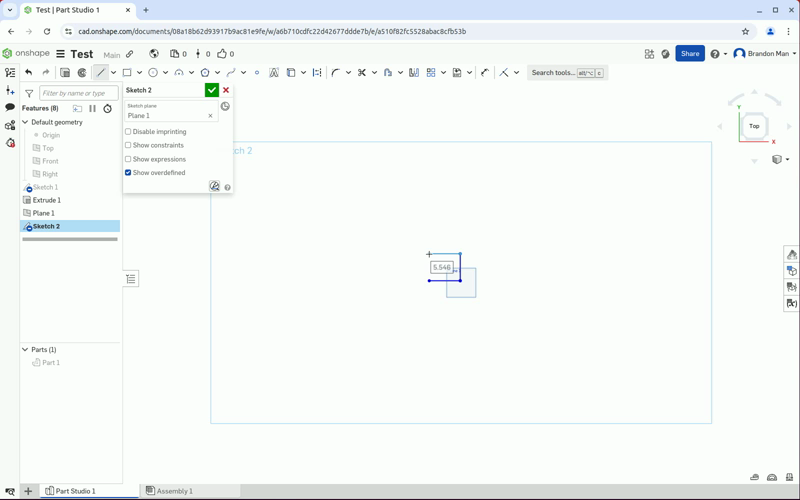
click(429, 253)
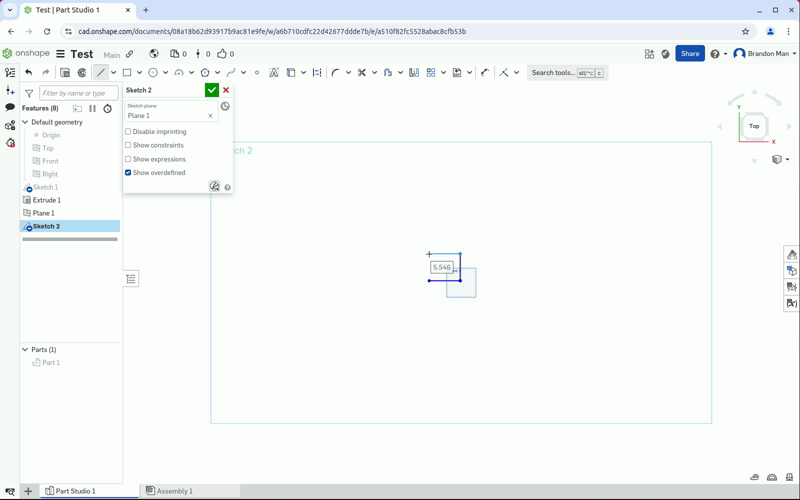
key_up(shift)
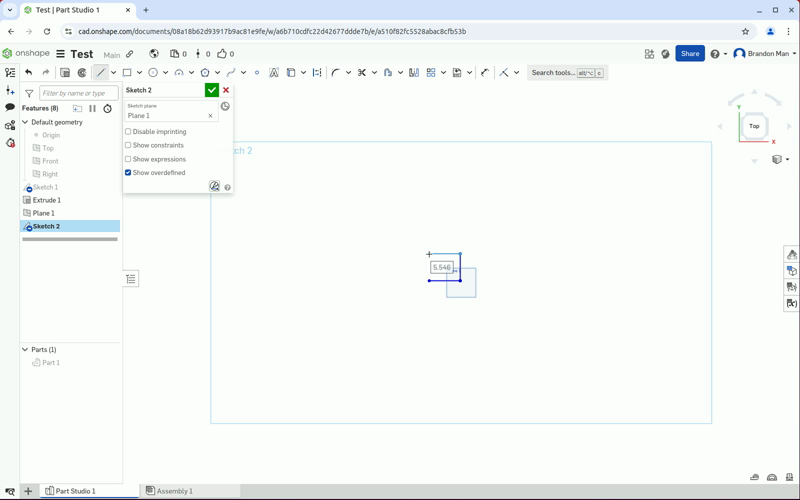
mouse_move(459, 253)
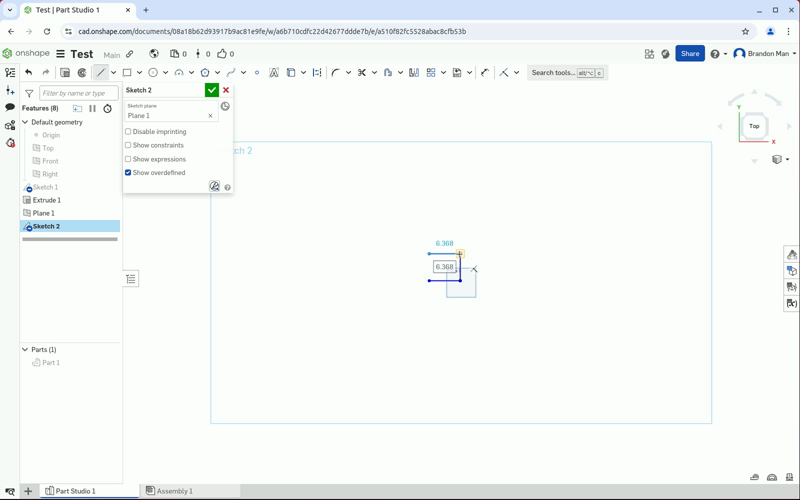
key_down(shift)
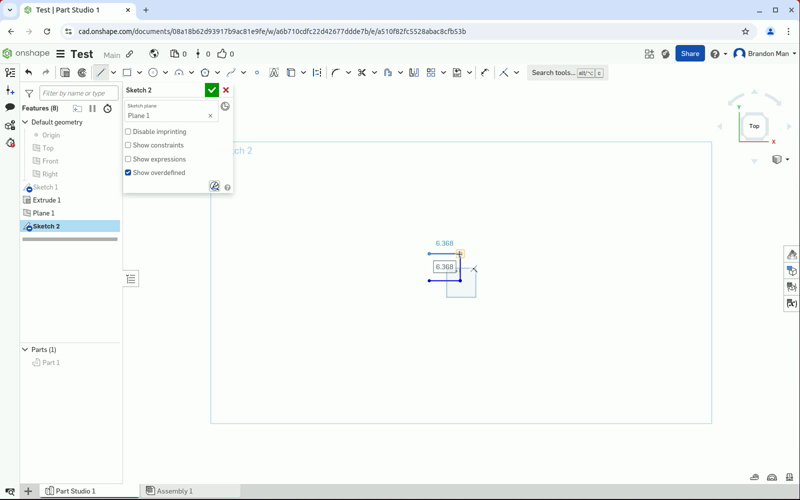
mouse_move(429, 280)
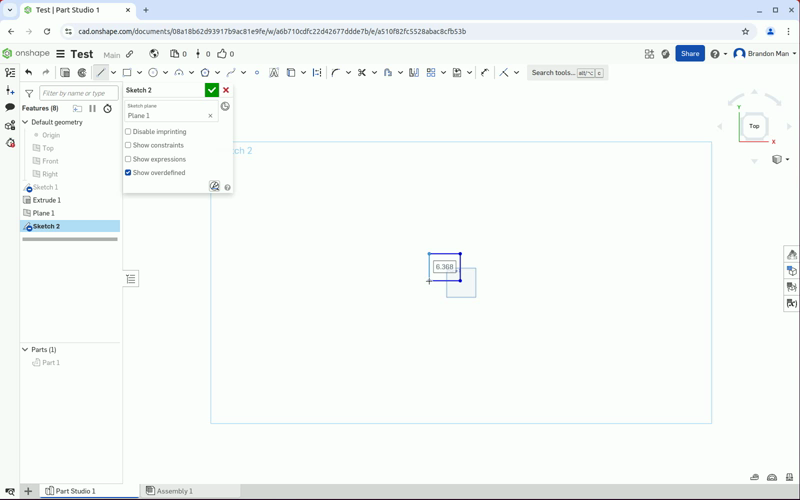
key_up(shift)
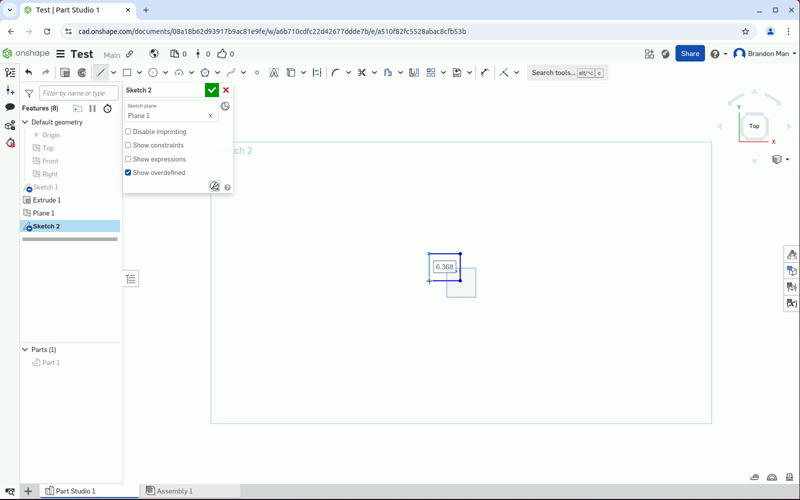
click(429, 280)
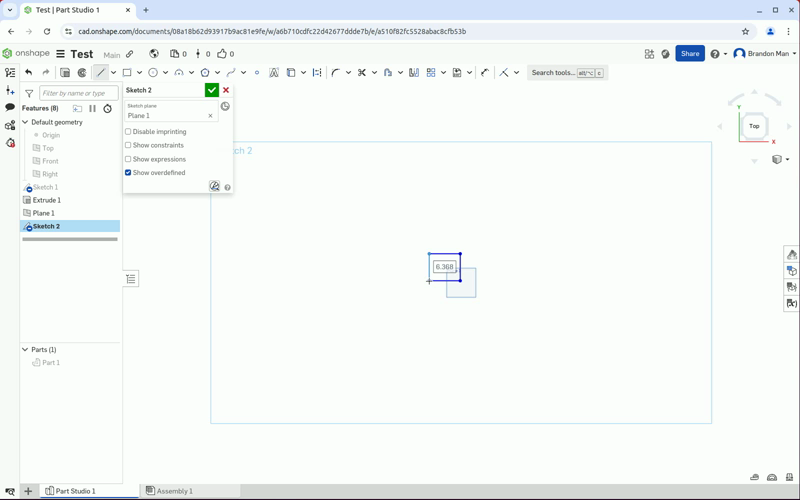
key(esc)
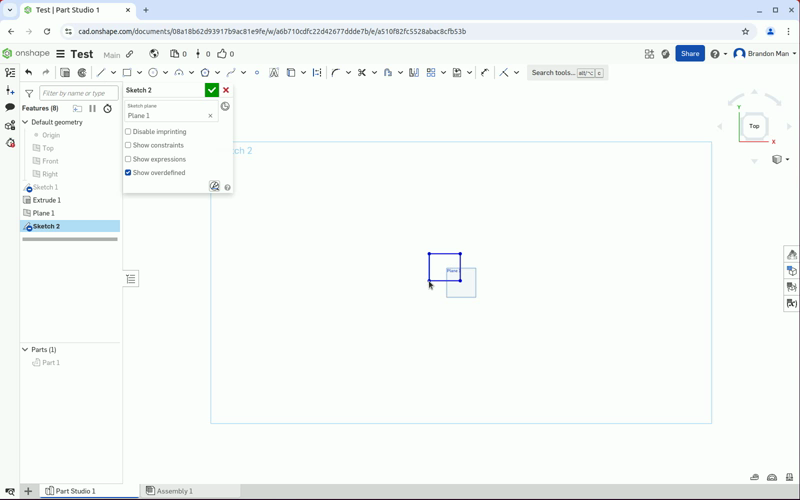
mouse_move(456, 264)
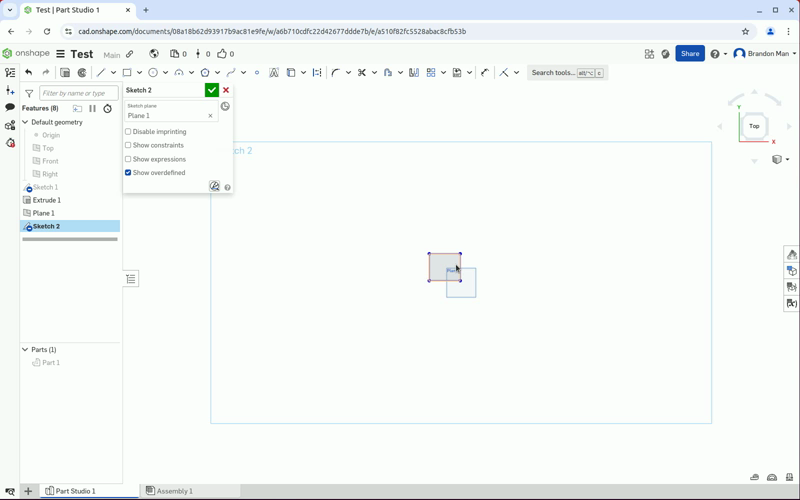
scroll(6)
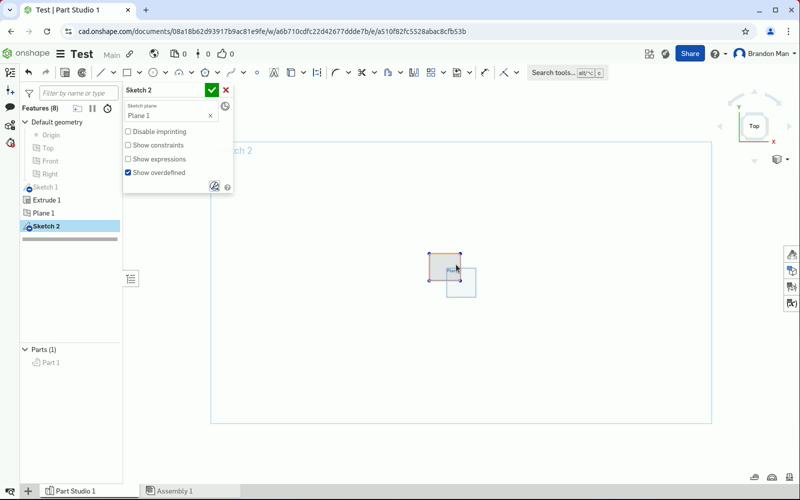
scroll(6)
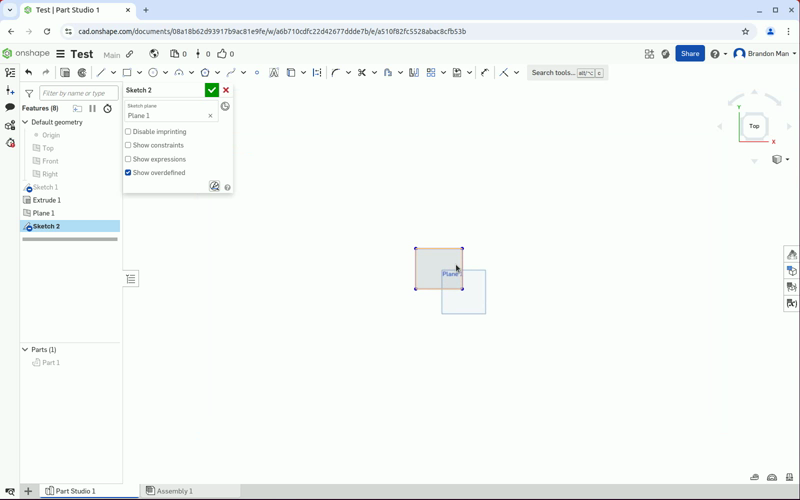
scroll(6)
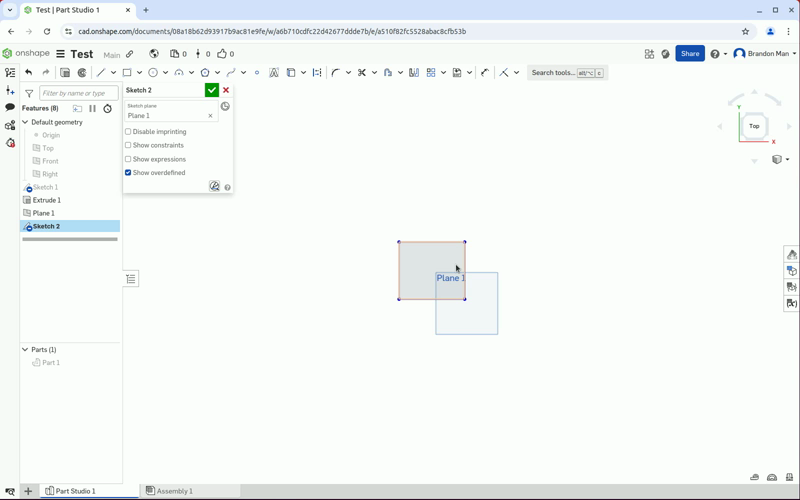
scroll(6)
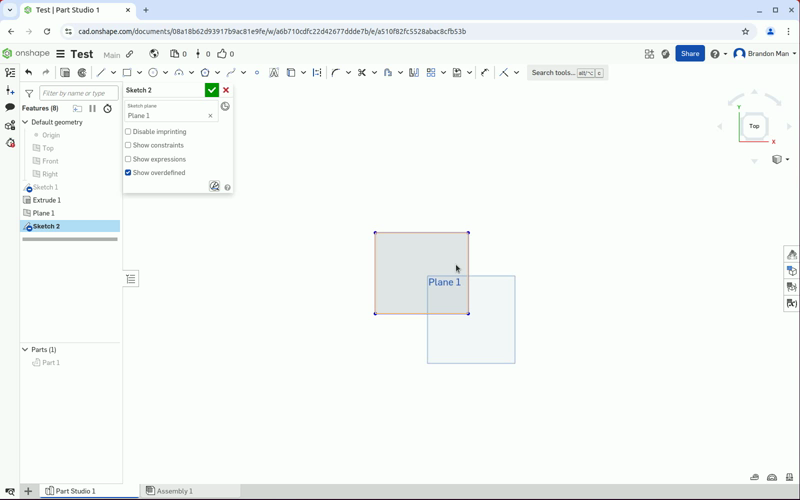
scroll(6)
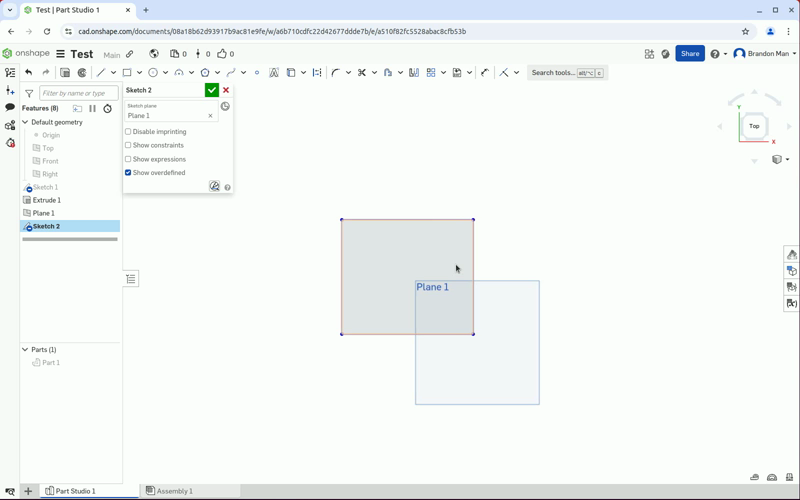
scroll(6)
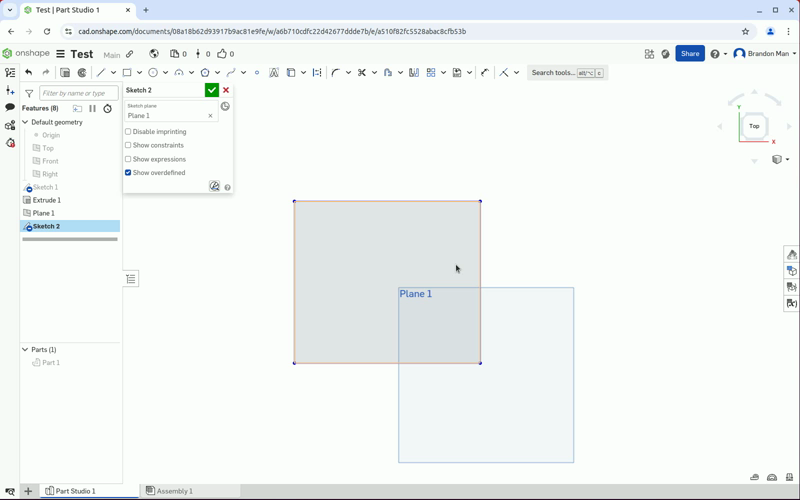
scroll(6)
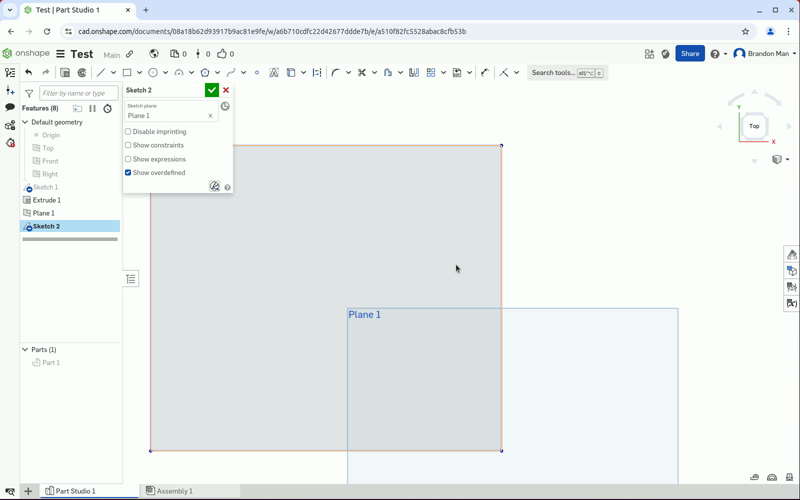
click(456, 264)
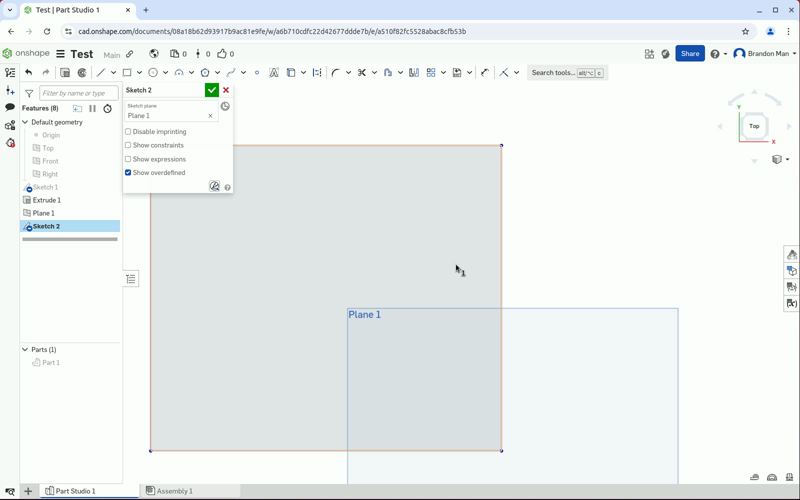
scroll(-6)
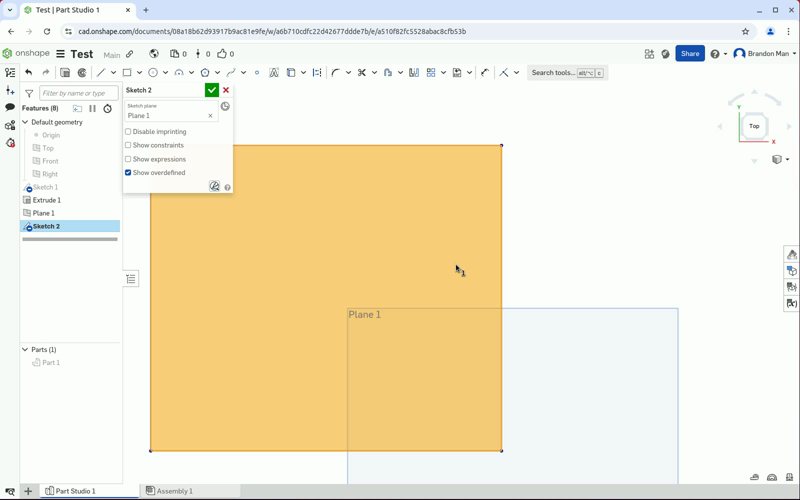
scroll(-6)
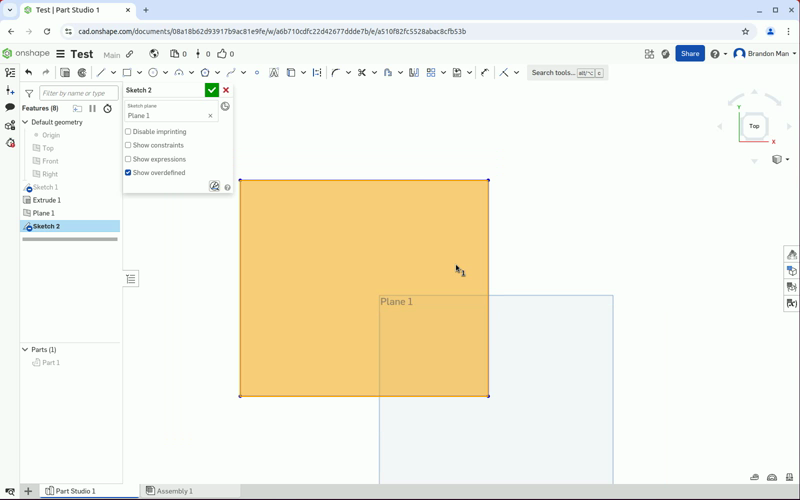
scroll(-6)
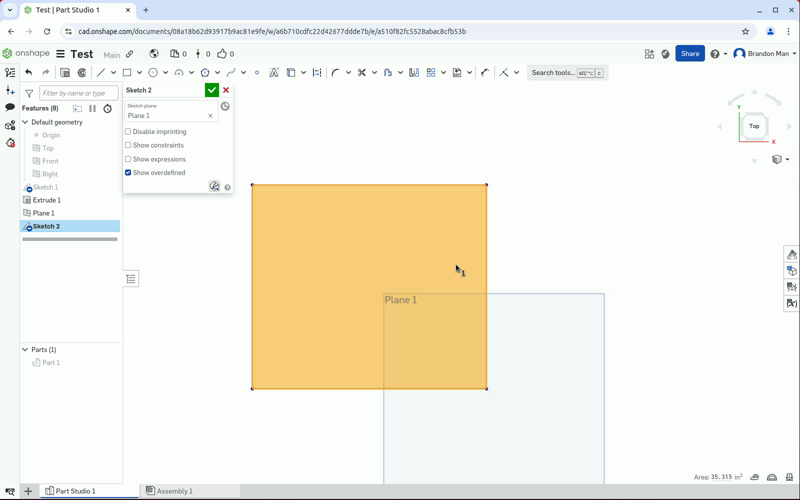
scroll(-6)
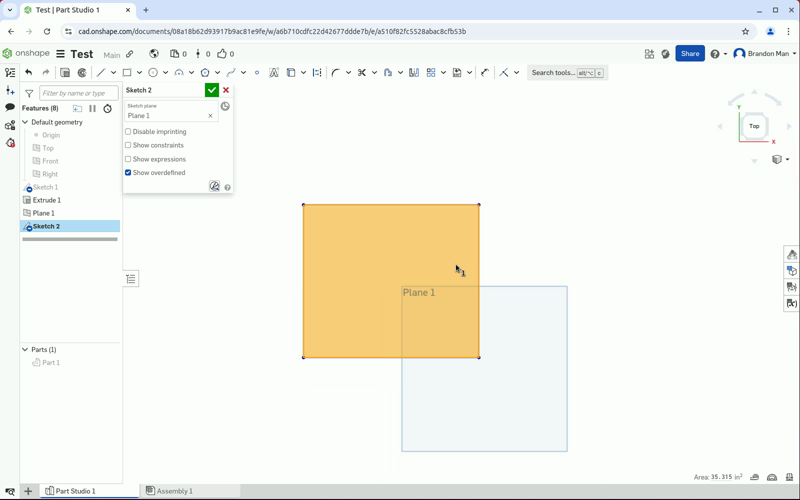
scroll(-6)
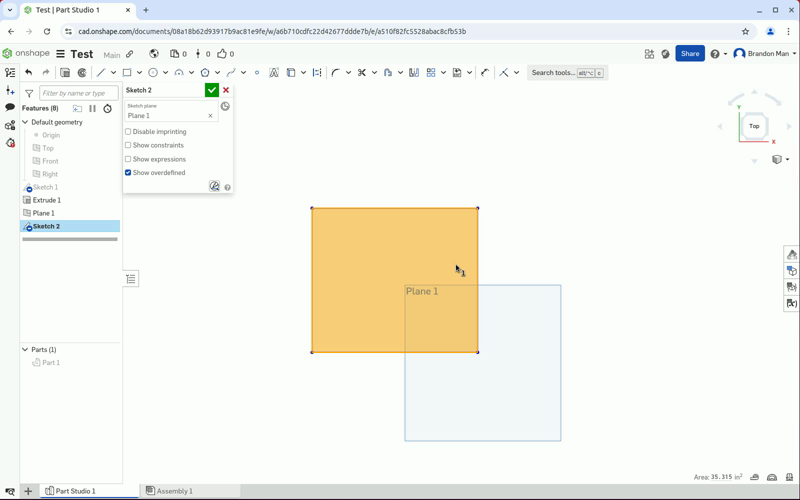
scroll(-6)
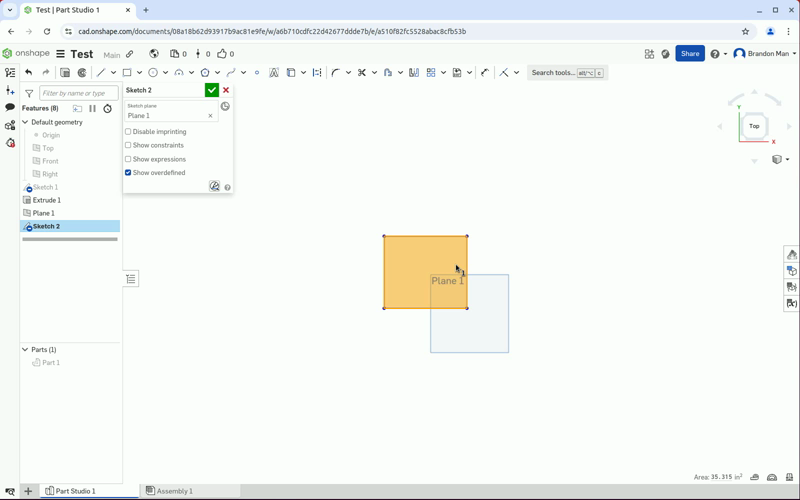
scroll(-6)
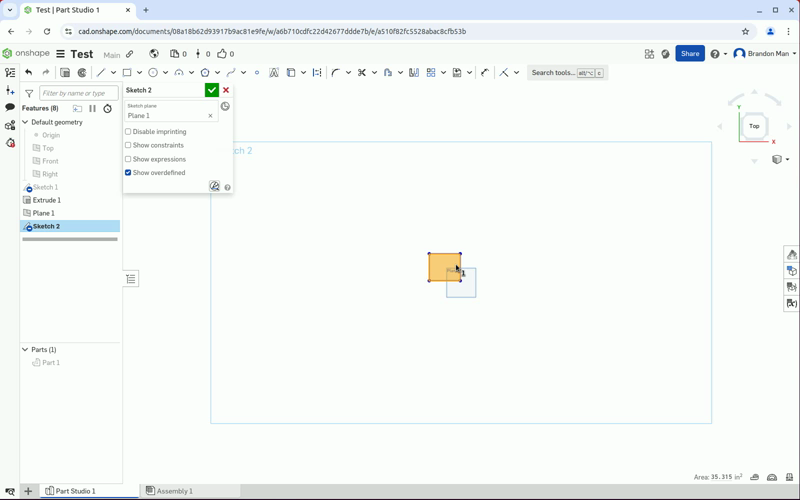
mouse_move(73, 352)
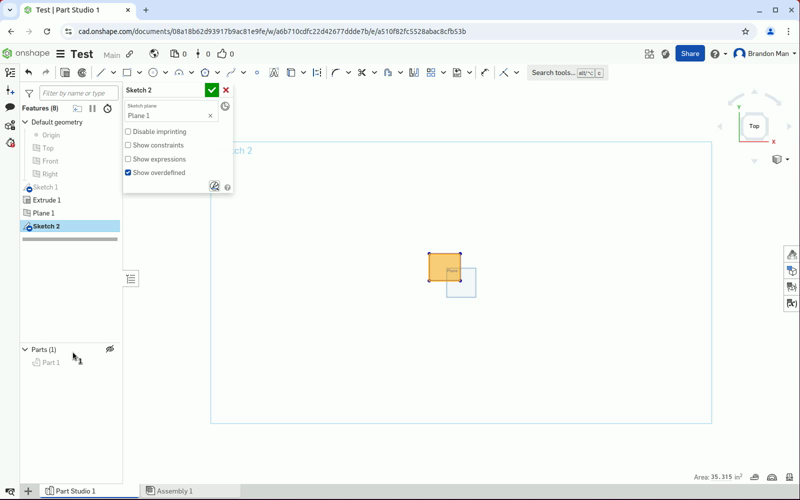
key(shift+y)
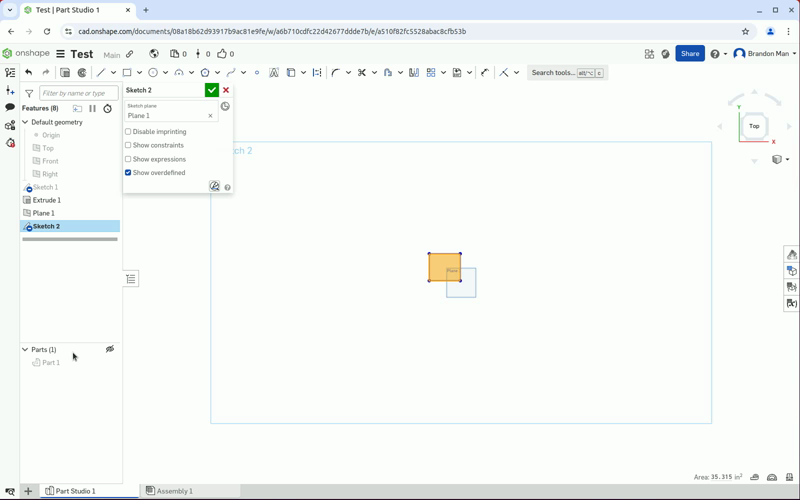
key(shift+e)
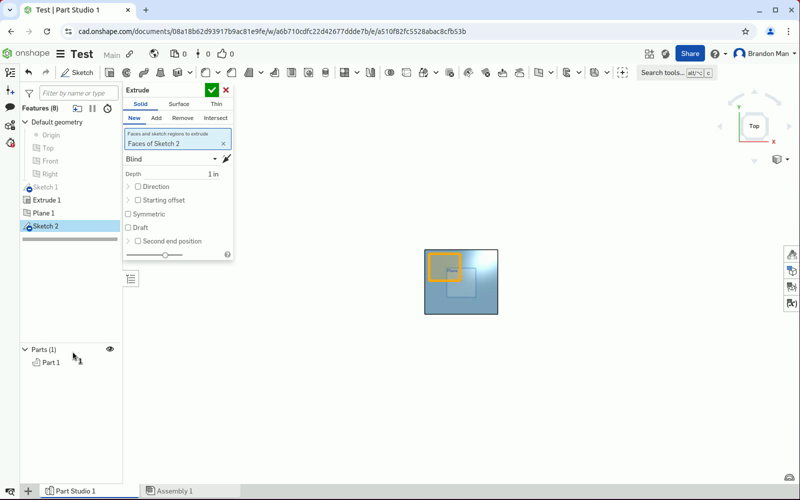
mouse_move(143, 106)
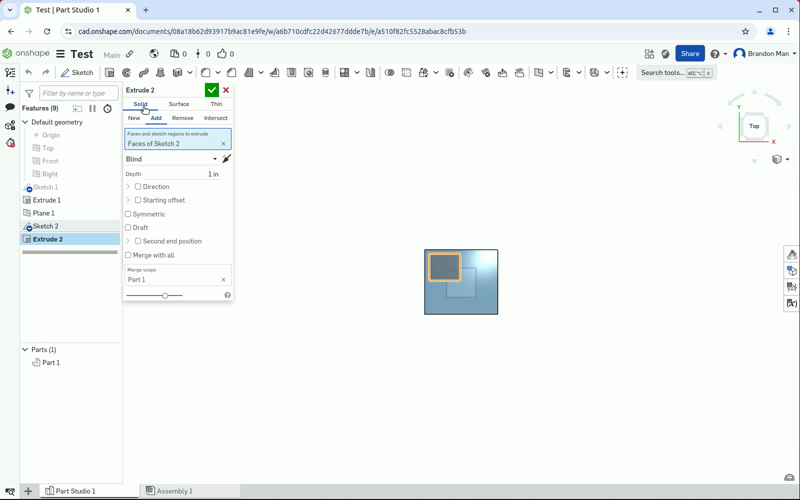
click(143, 106)
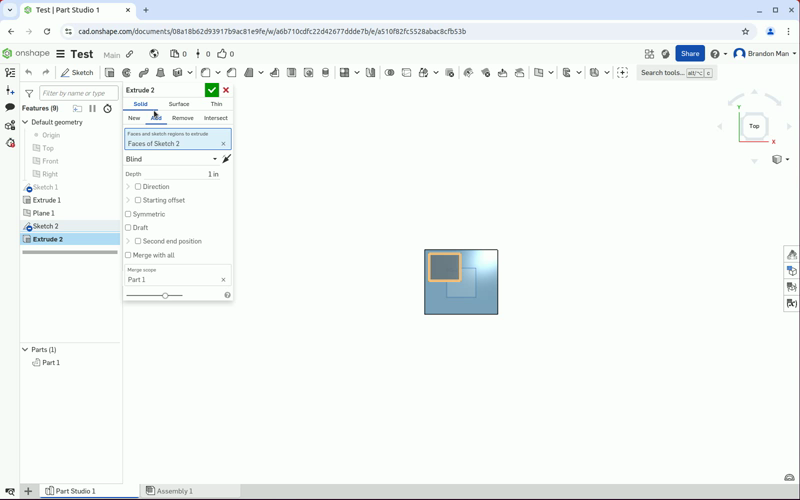
mouse_move(186, 120)
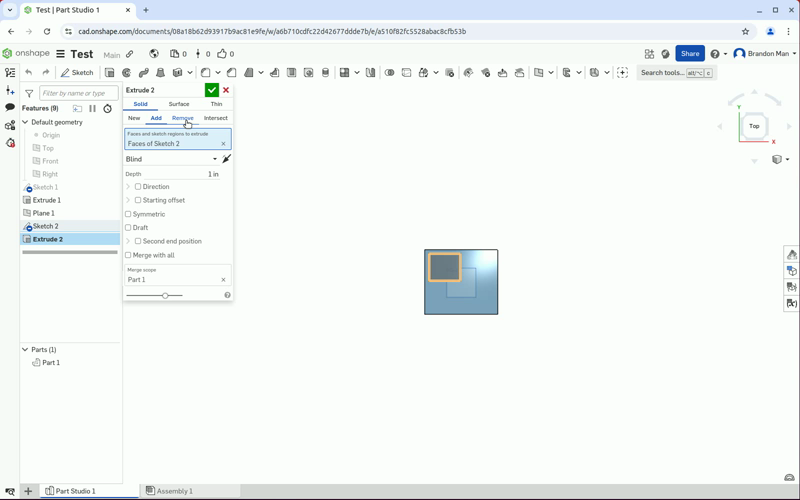
click(186, 120)
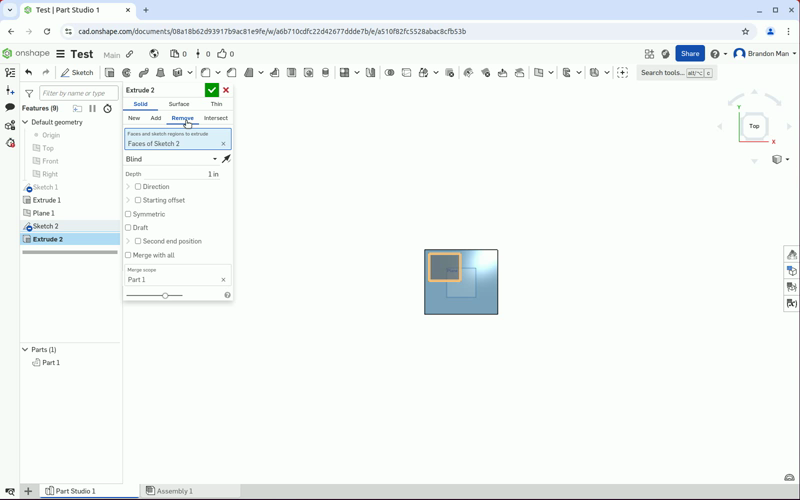
key(tab, 4)
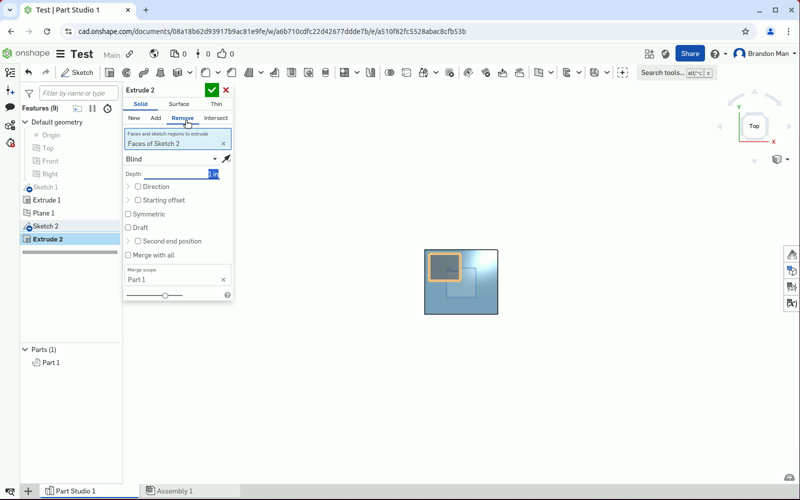
text(22.386)
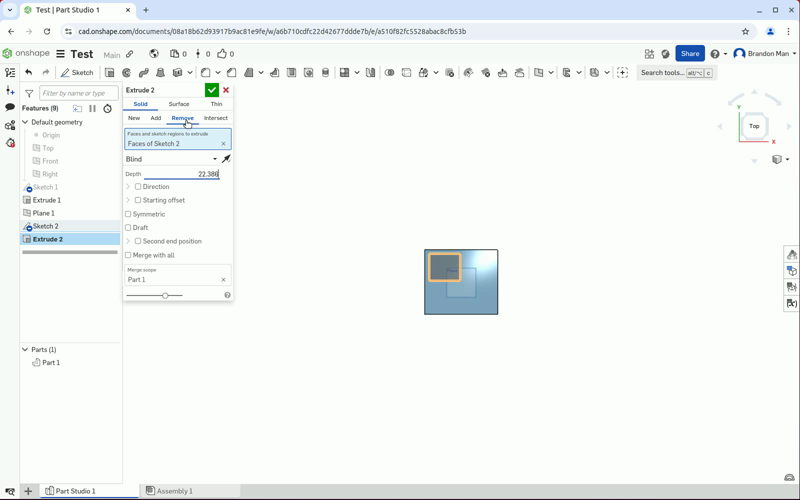
key(tab, 6)
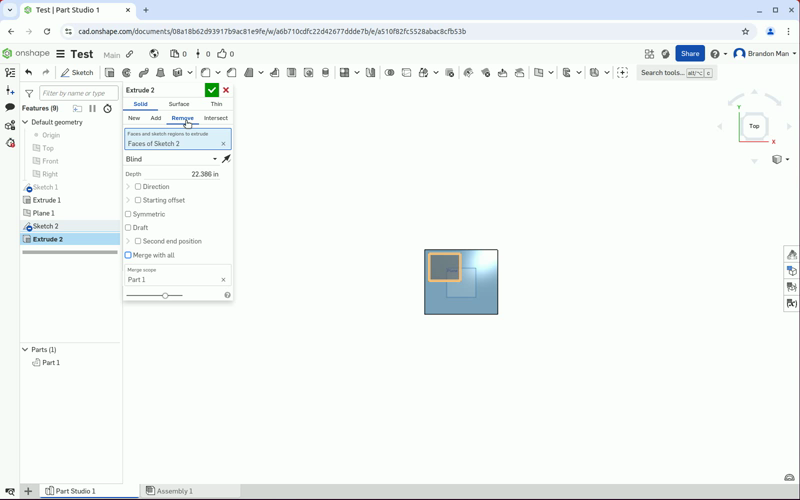
key(space)
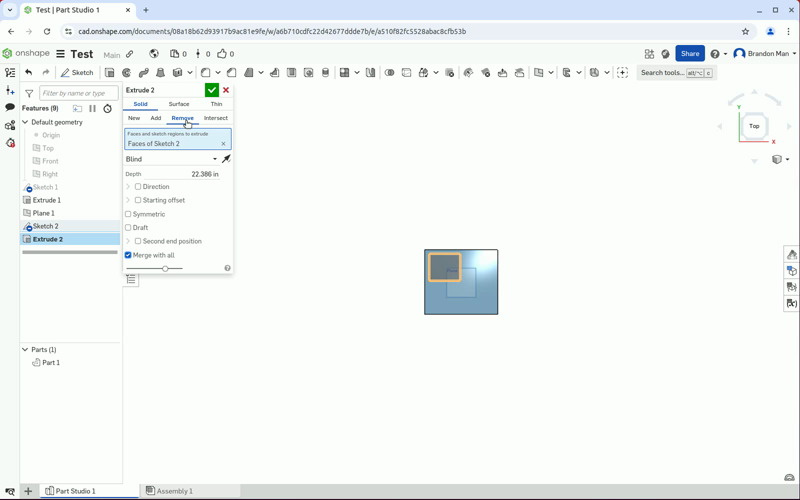
key(enter)
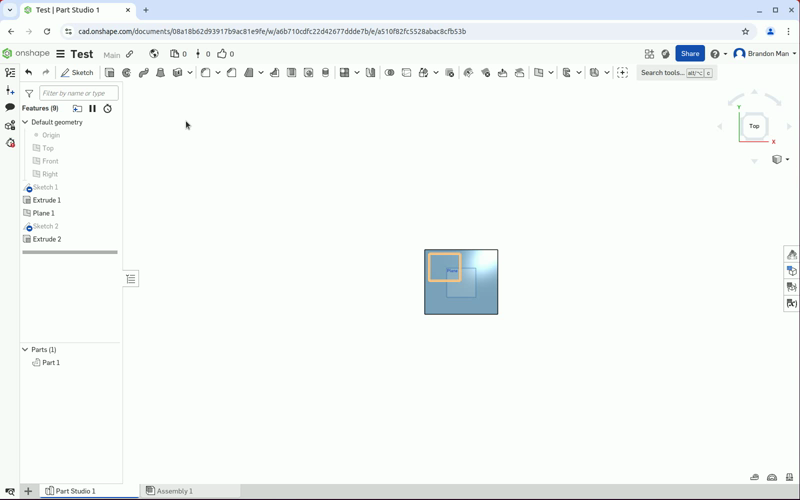
key(shift+h)
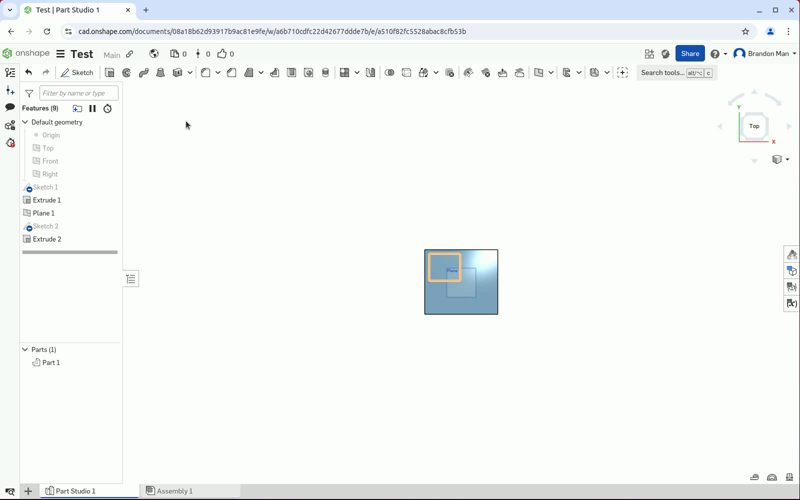
key(shift+h)
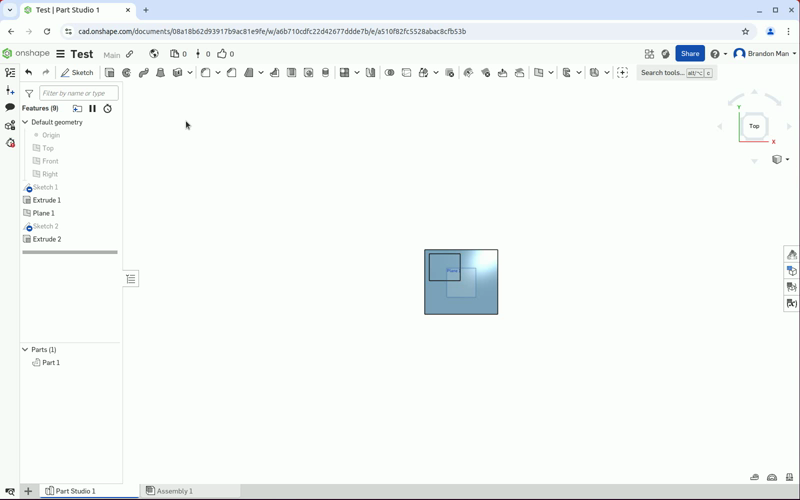
mouse_move(73, 189)
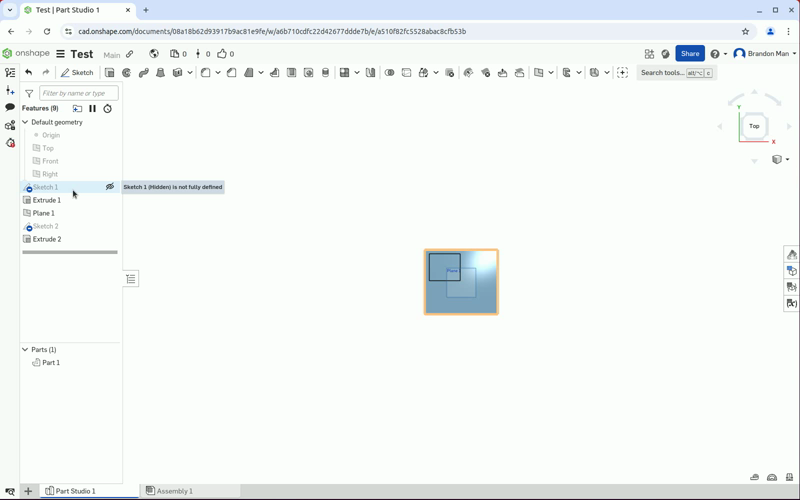
click(73, 189)
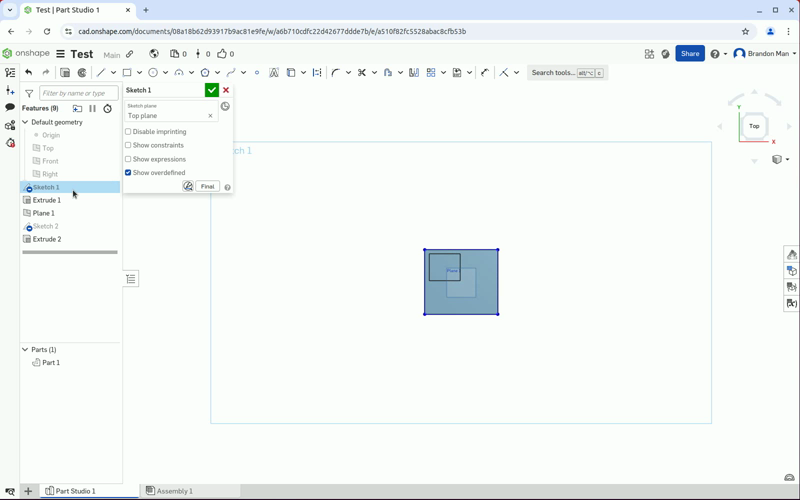
mouse_move(229, 92)
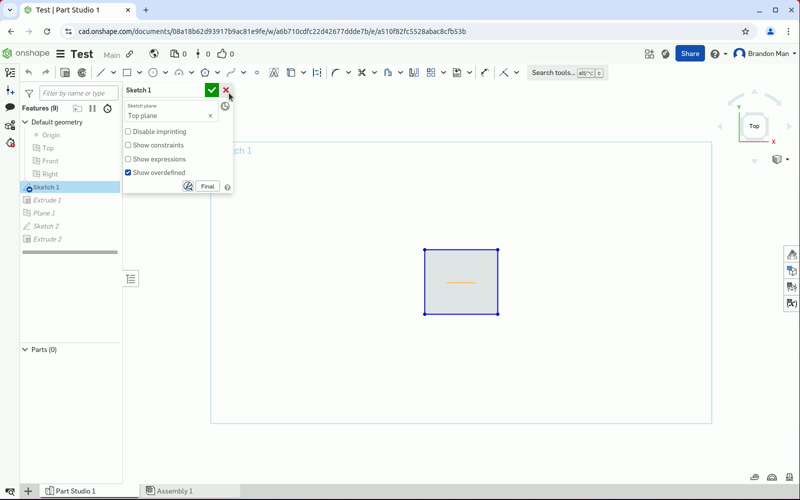
click(229, 92)
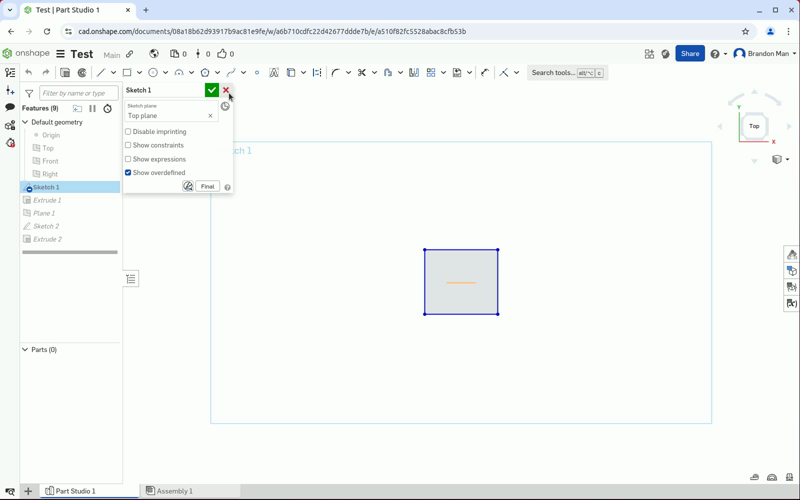
key(shift+s)
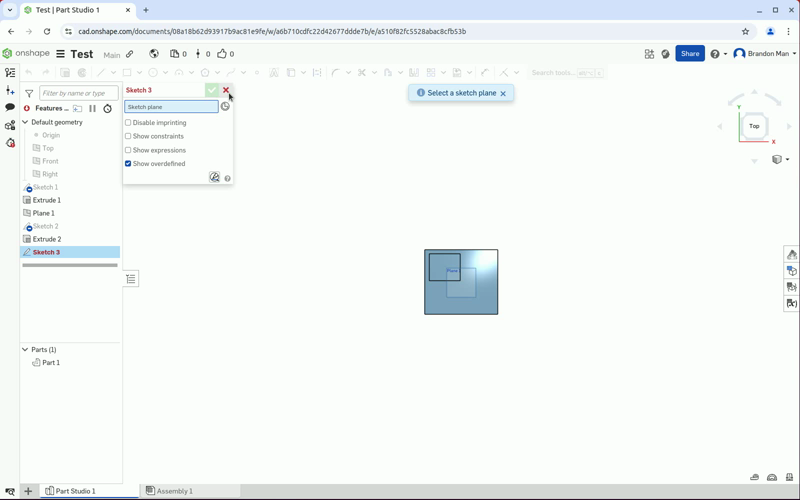
mouse_move(73, 215)
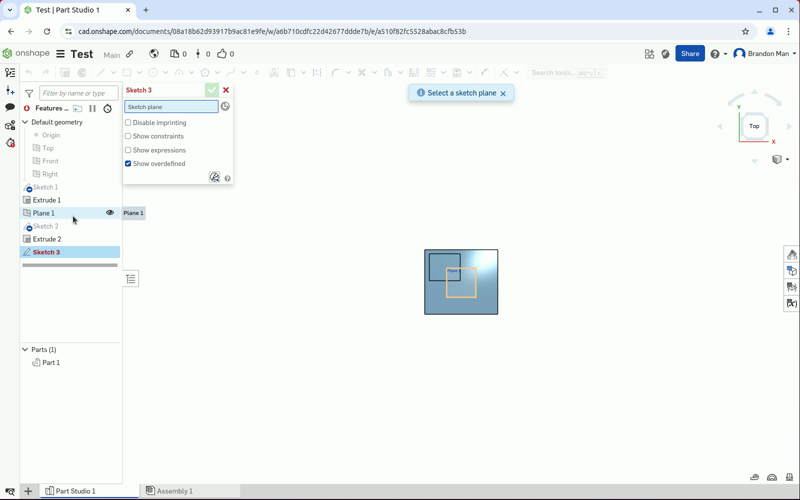
click(73, 215)
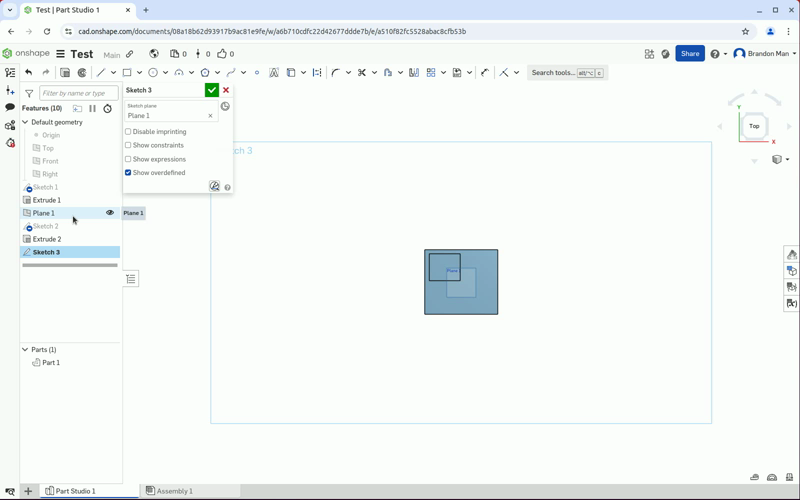
mouse_move(73, 352)
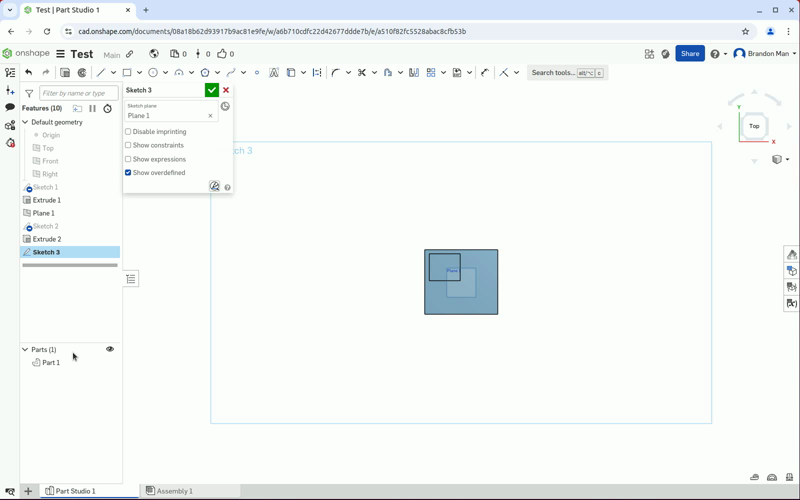
key(y)
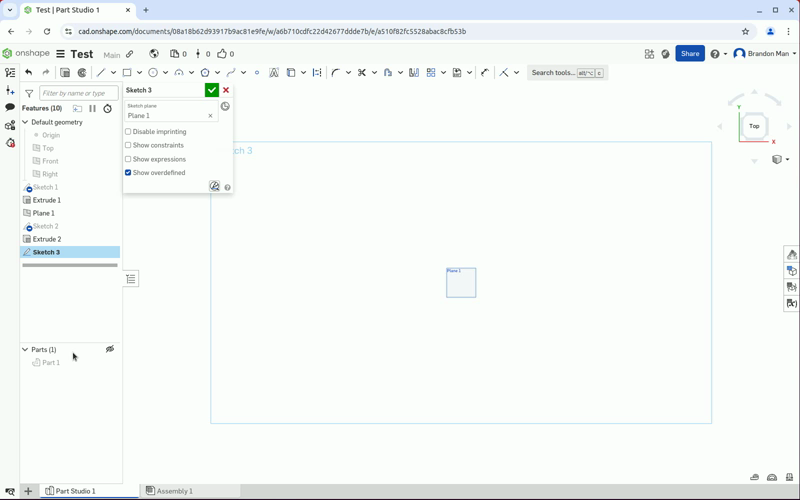
key(l)
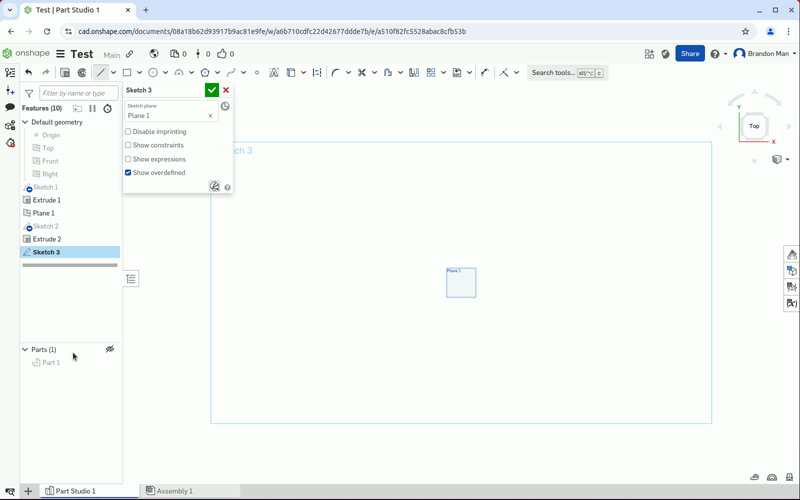
key_down(shift)
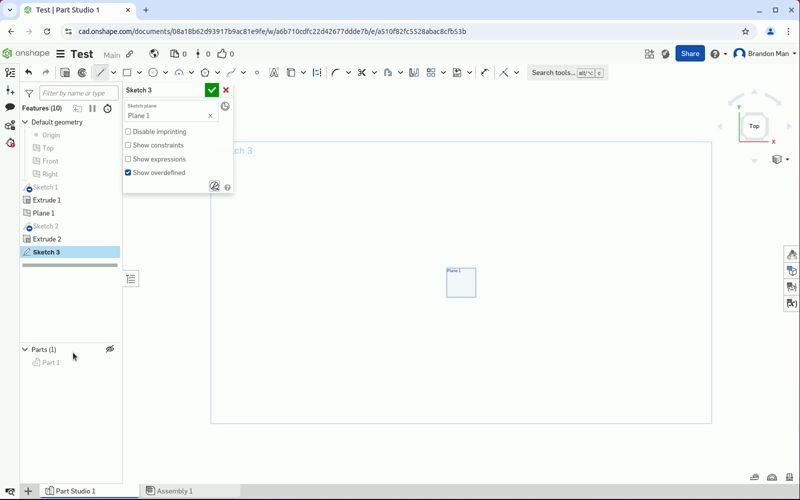
mouse_move(429, 311)
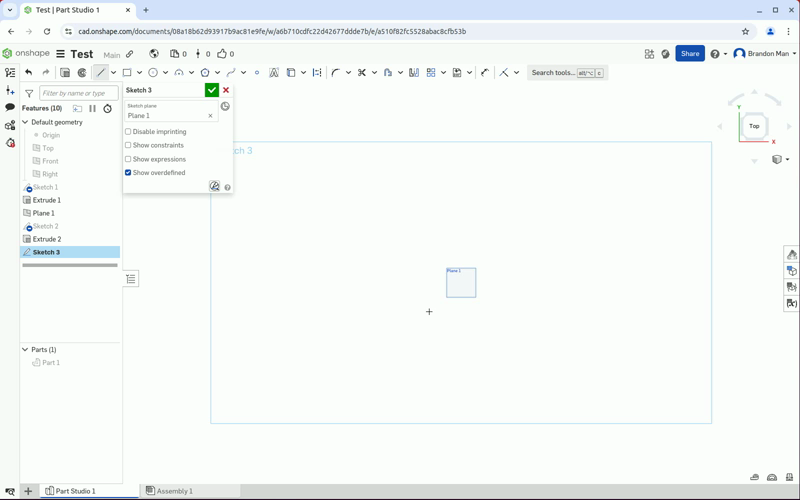
click(429, 311)
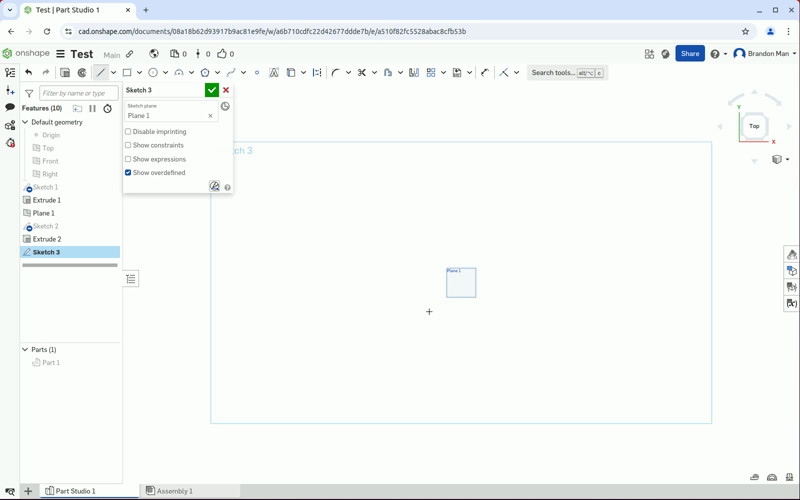
key_up(shift)
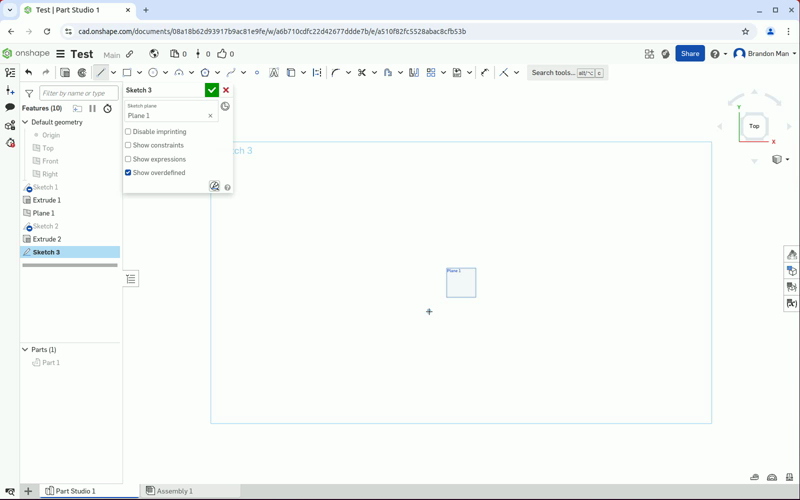
key_down(shift)
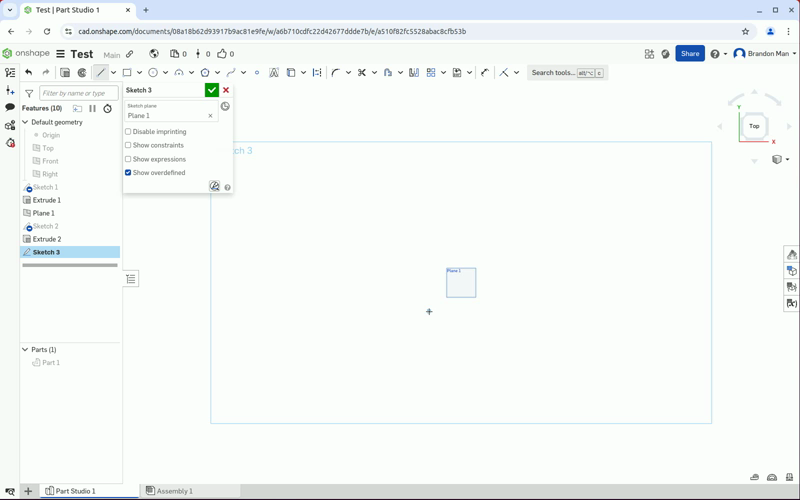
mouse_move(459, 311)
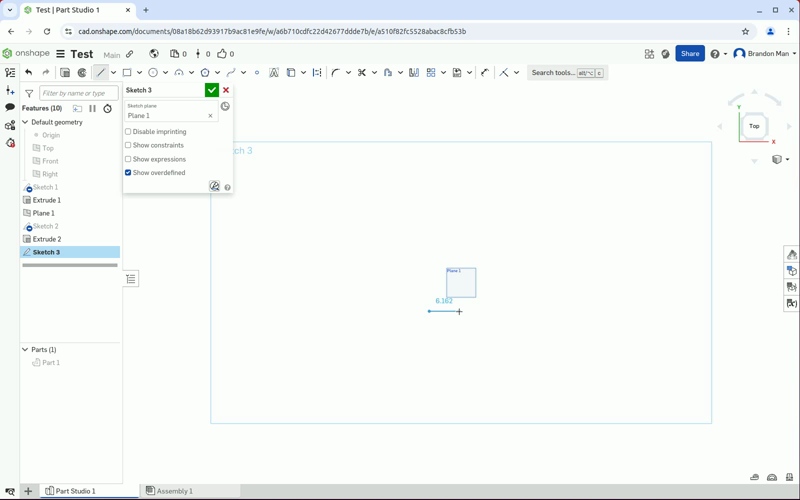
mouse_move(460, 311)
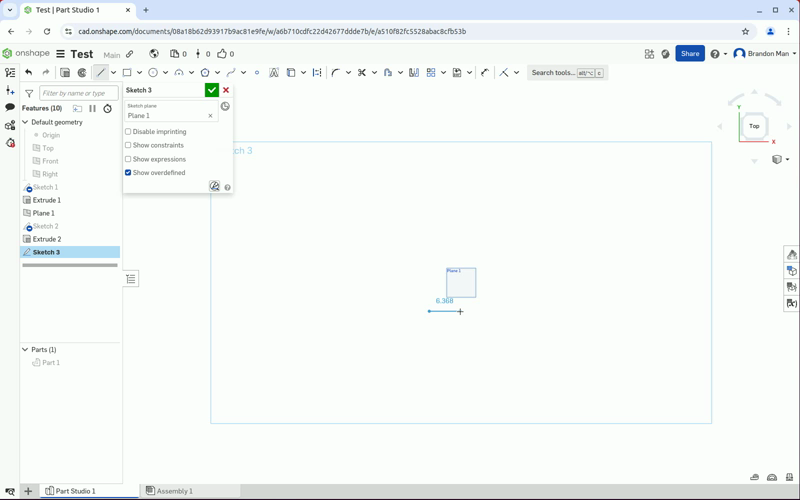
click(460, 311)
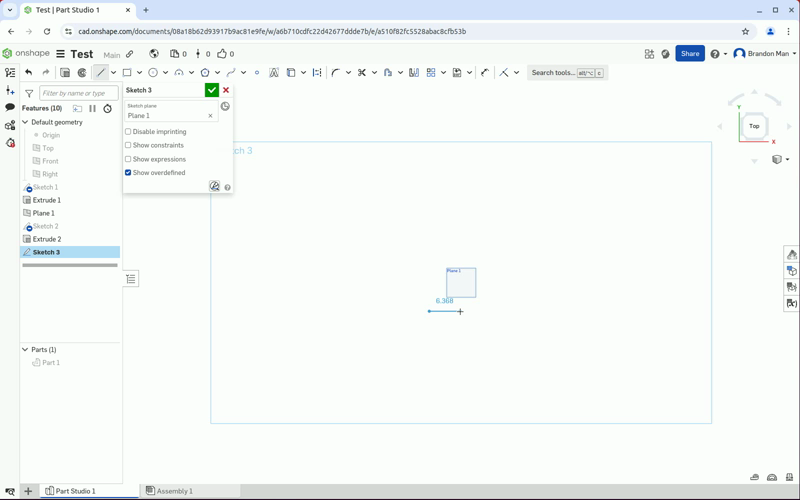
key_up(shift)
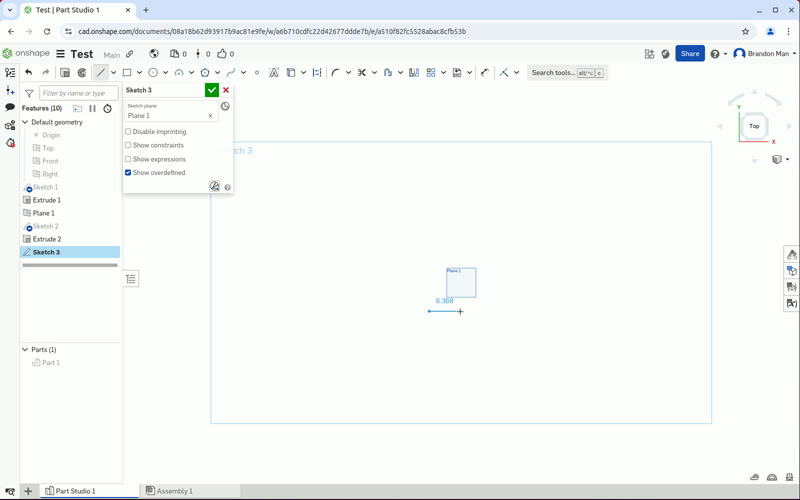
key_down(shift)
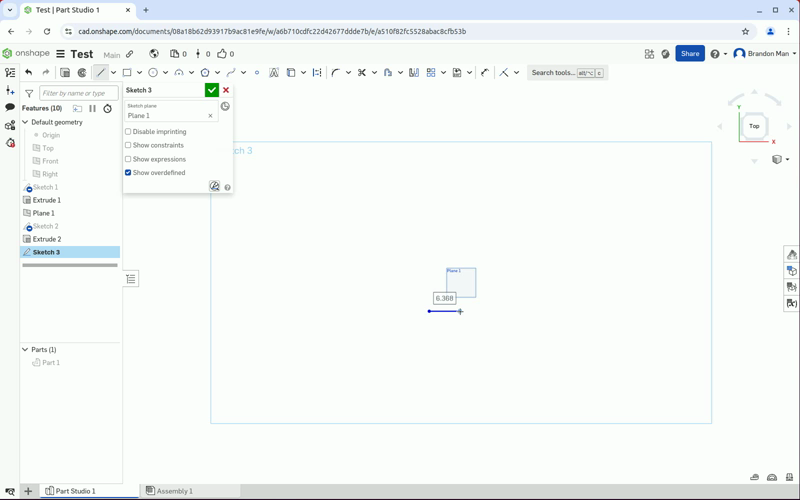
mouse_move(490, 311)
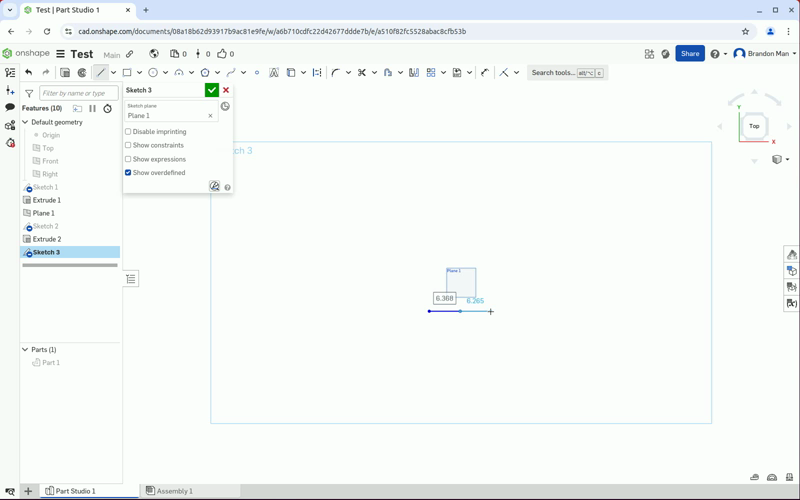
mouse_move(460, 284)
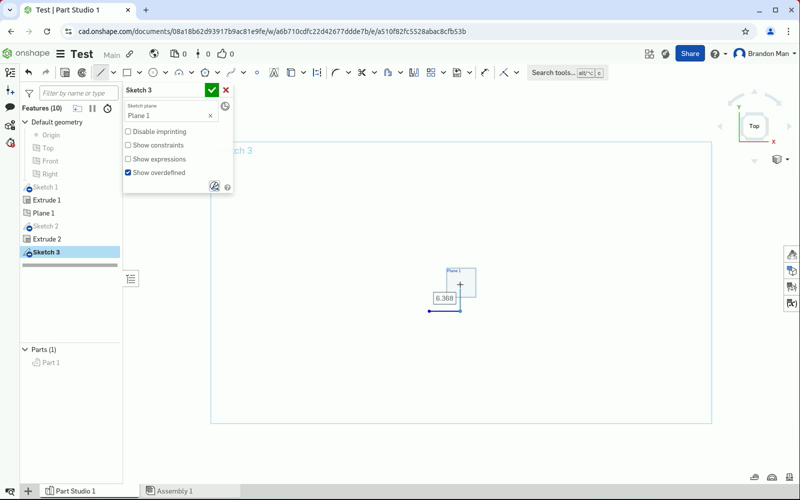
click(460, 284)
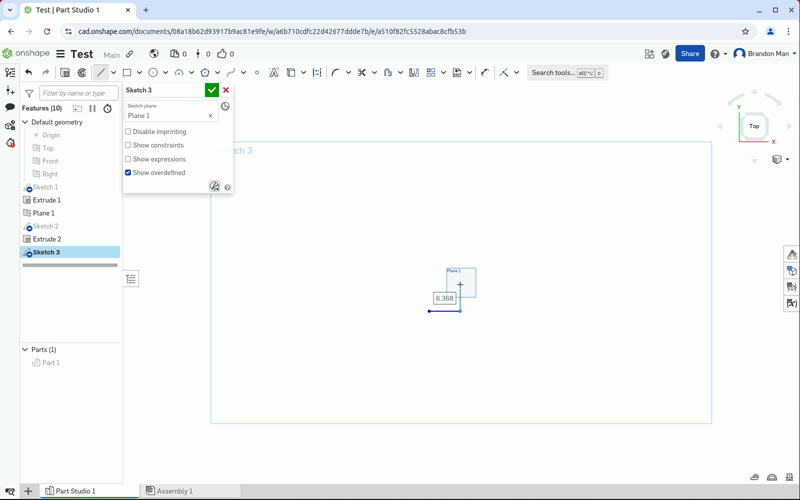
key_up(shift)
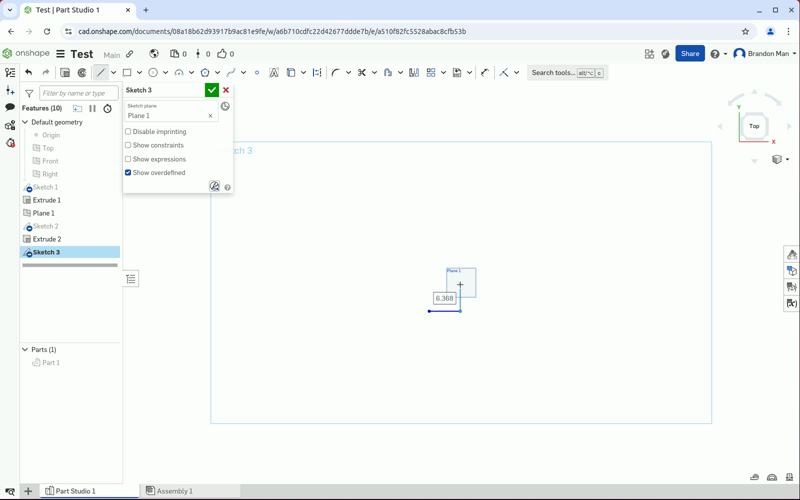
key_down(shift)
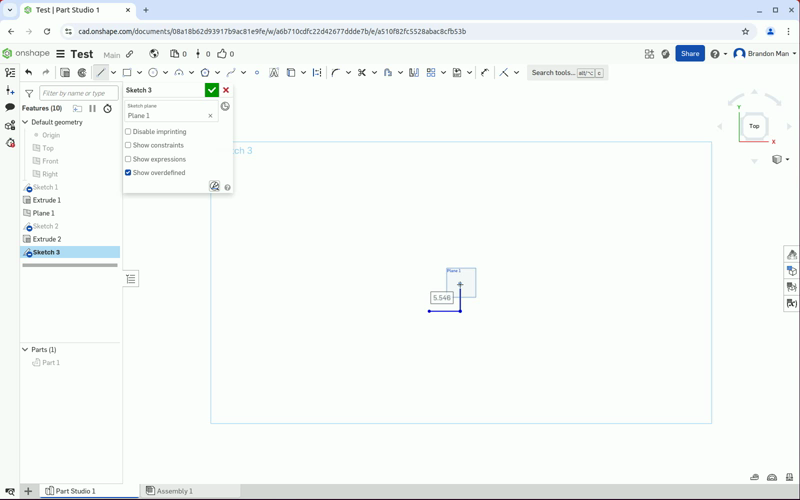
mouse_move(490, 284)
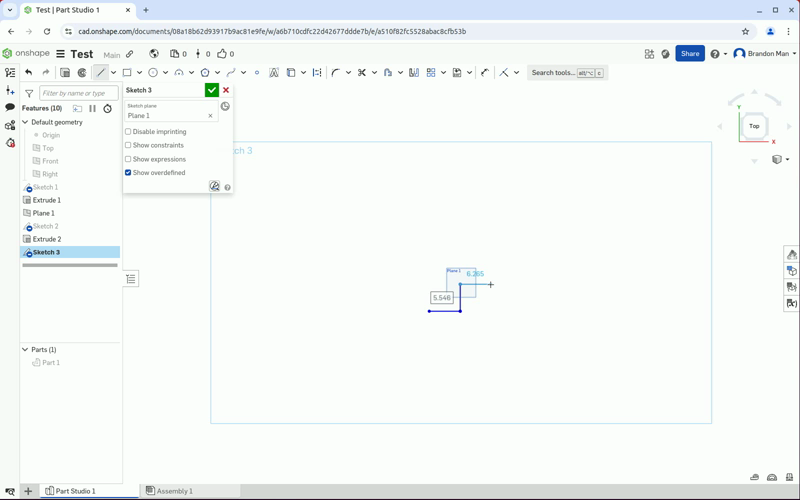
mouse_move(429, 284)
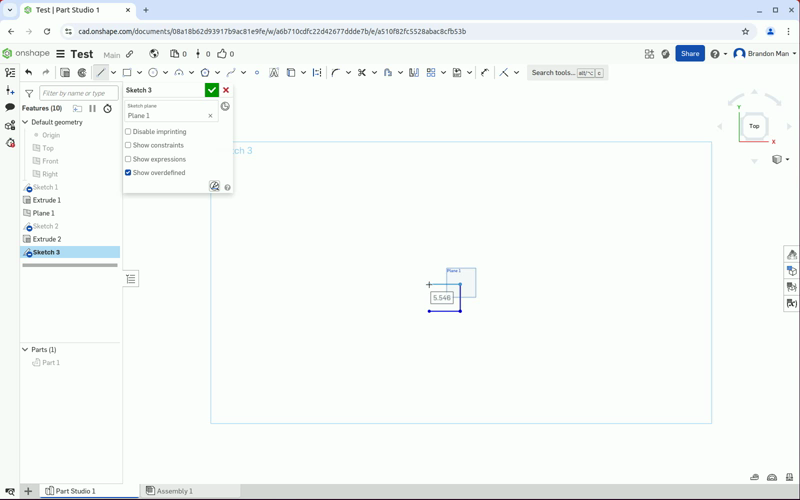
click(429, 284)
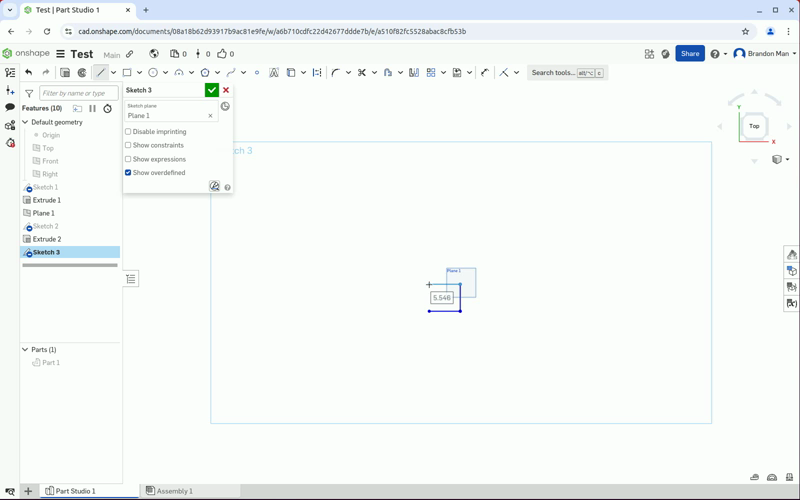
key_up(shift)
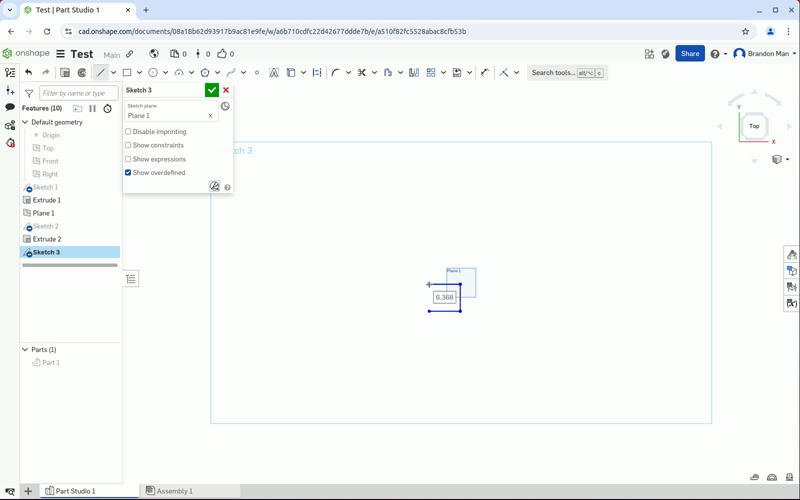
mouse_move(459, 284)
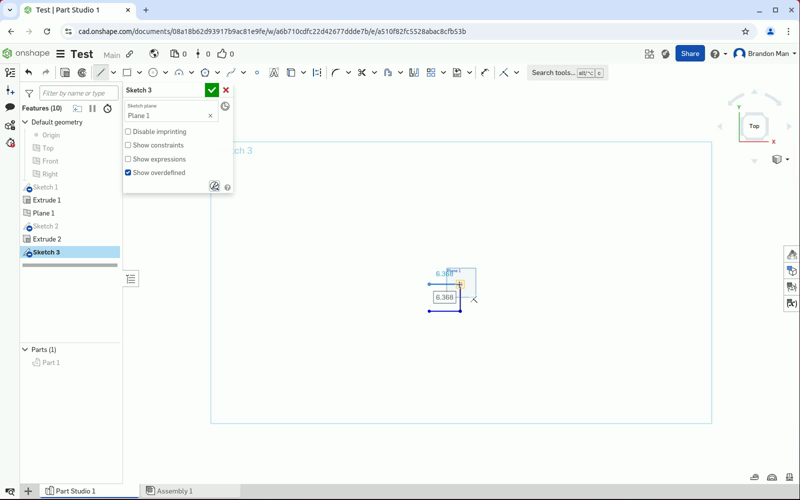
key_down(shift)
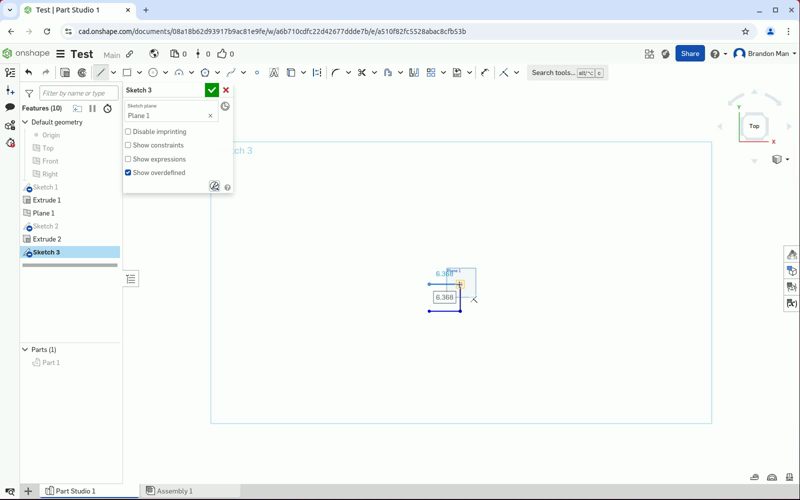
mouse_move(429, 311)
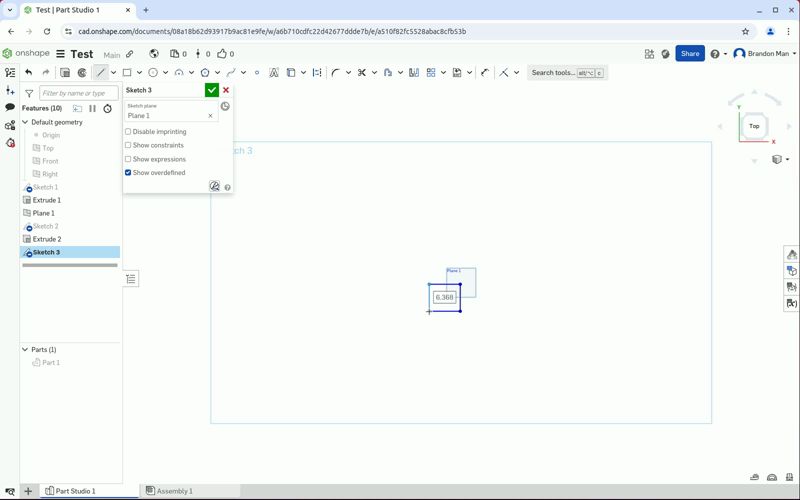
key_up(shift)
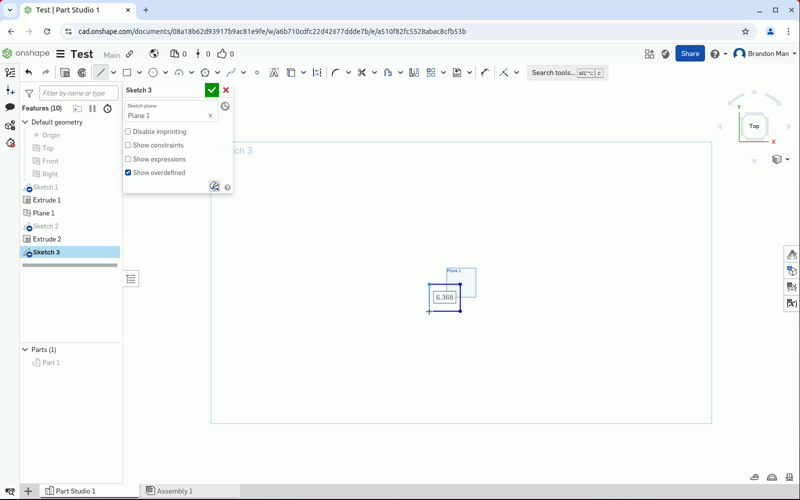
click(429, 311)
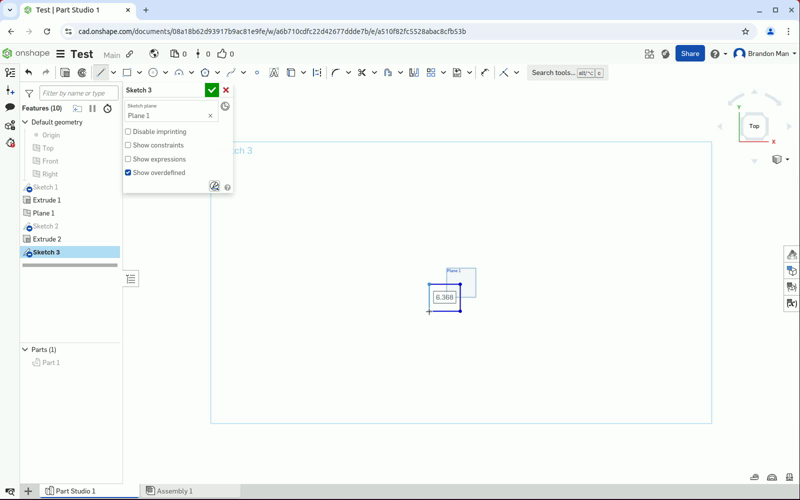
key(esc)
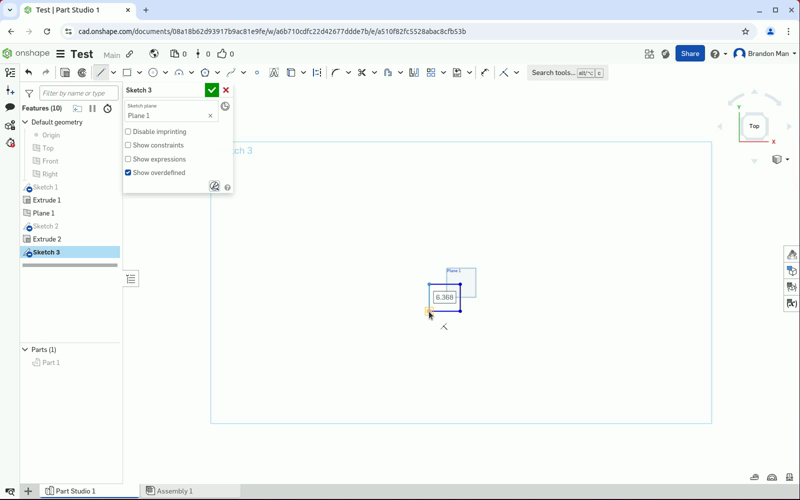
mouse_move(433, 292)
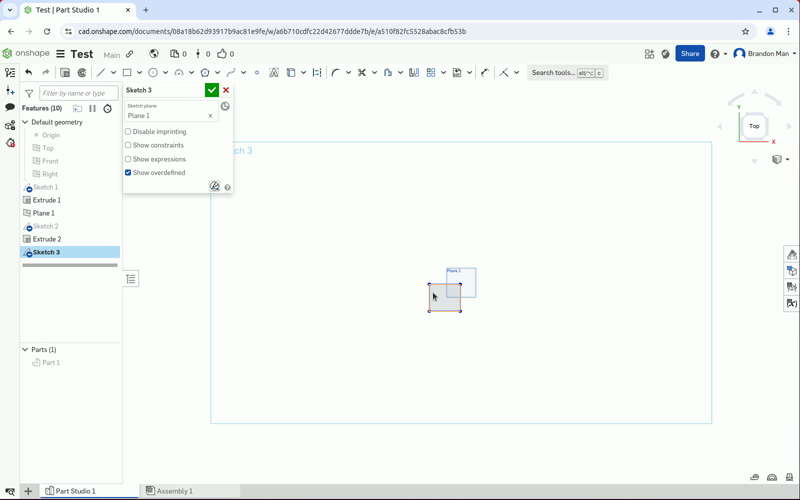
scroll(6)
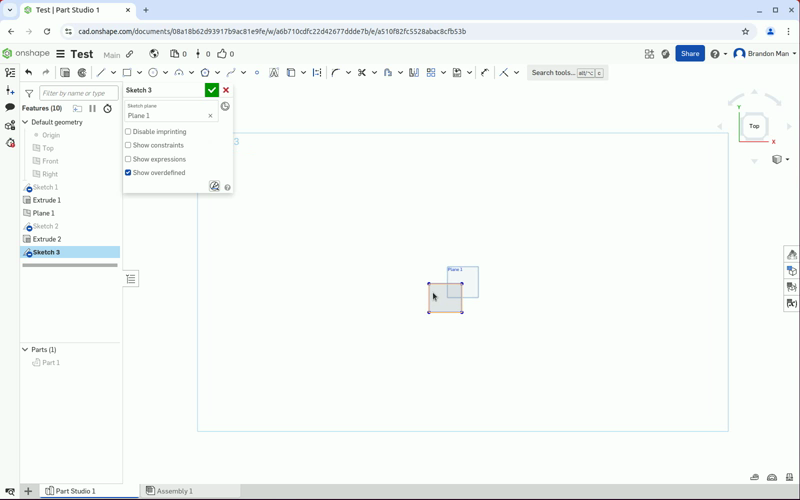
scroll(6)
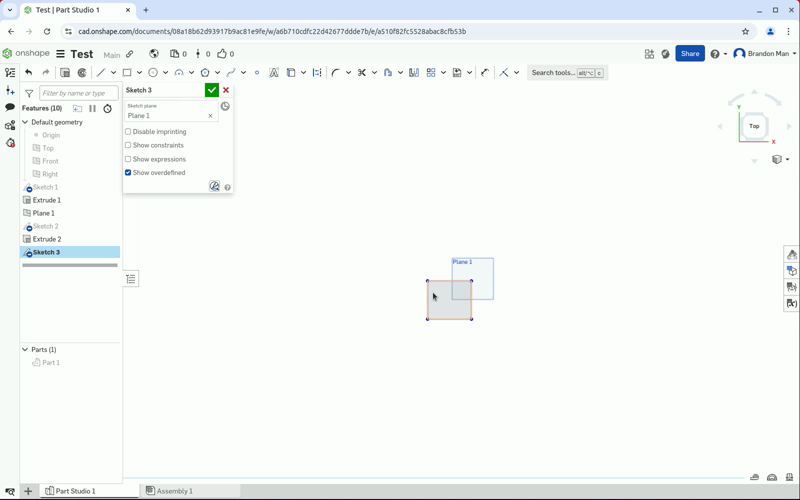
scroll(6)
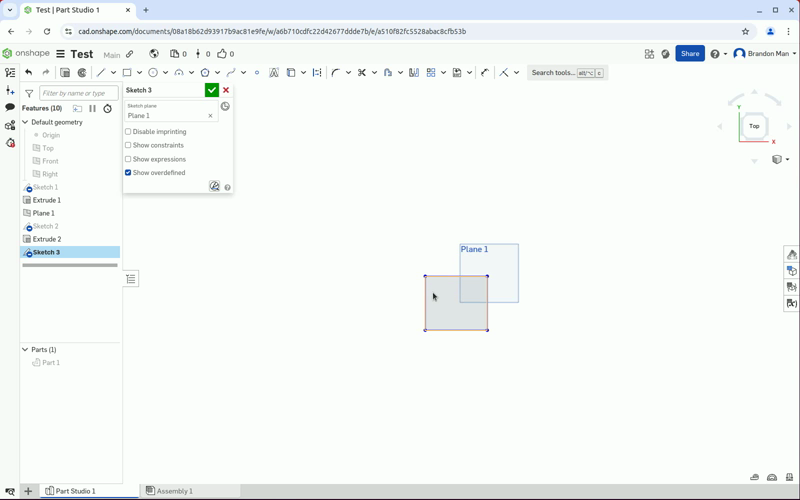
scroll(6)
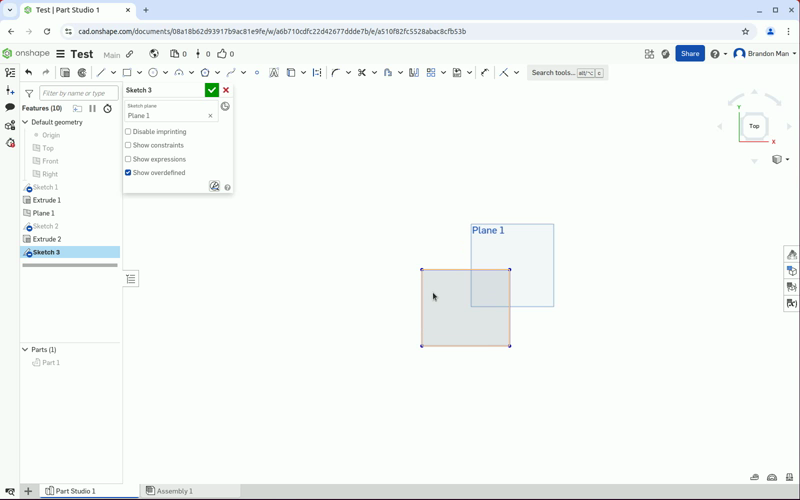
scroll(6)
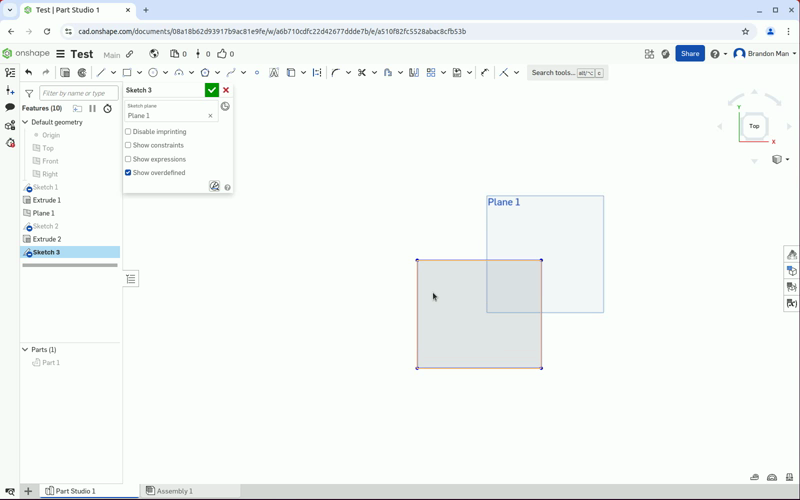
scroll(6)
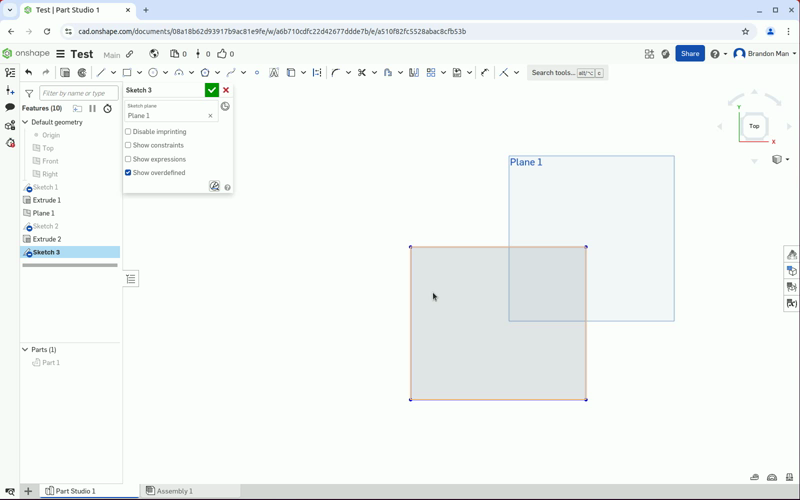
scroll(6)
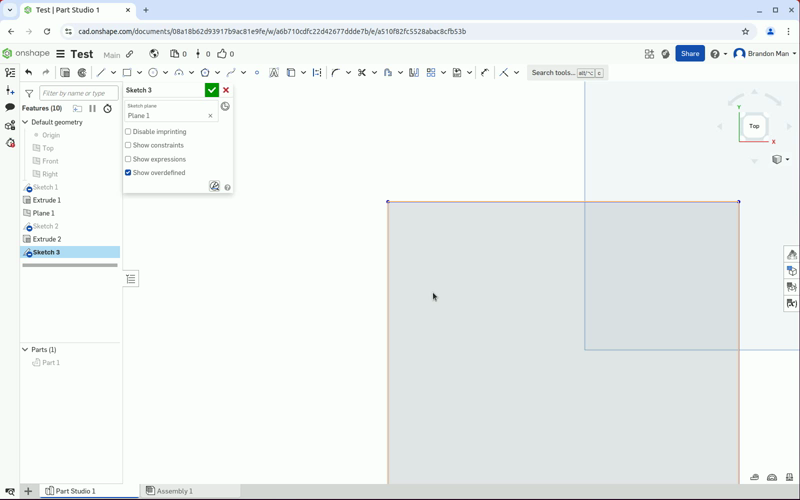
click(433, 292)
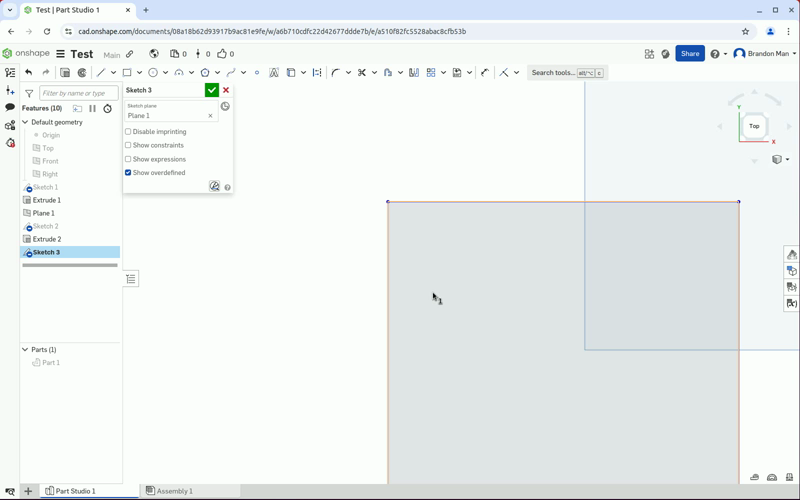
scroll(-6)
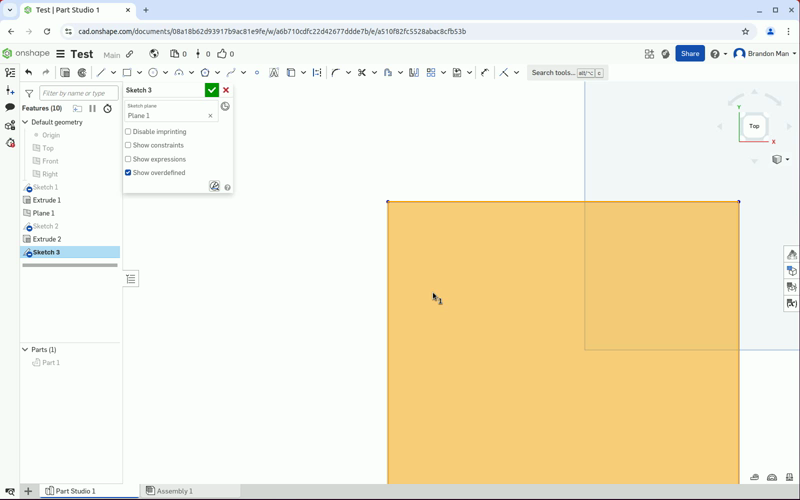
scroll(-6)
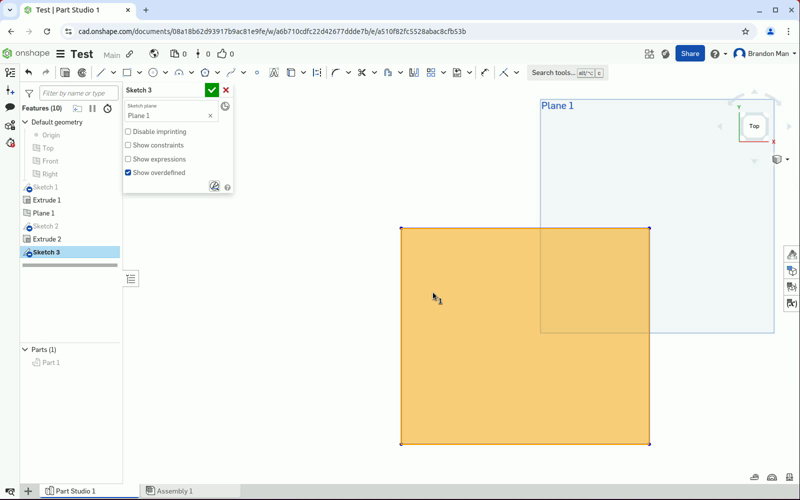
scroll(-6)
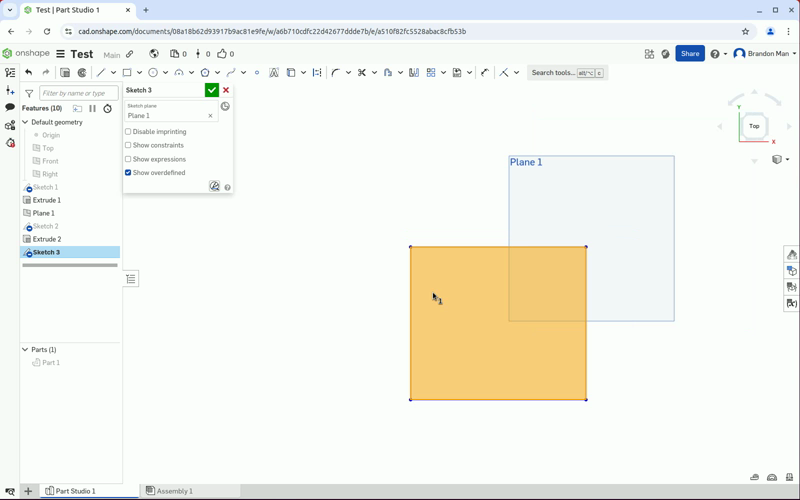
scroll(-6)
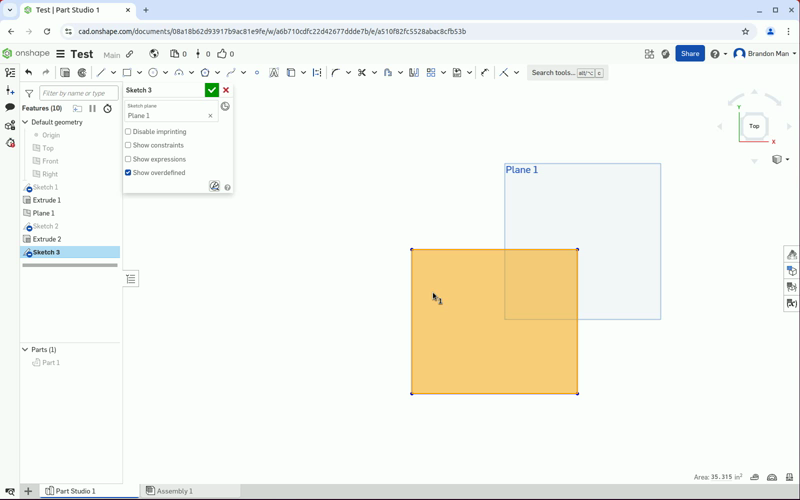
scroll(-6)
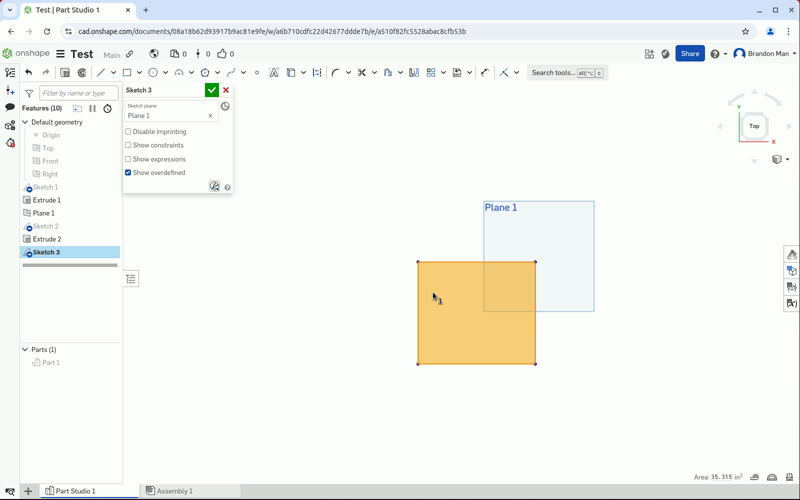
scroll(-6)
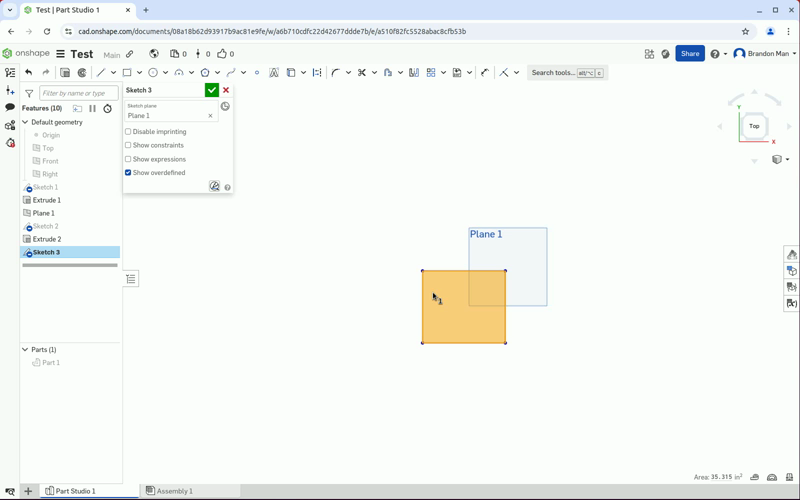
scroll(-6)
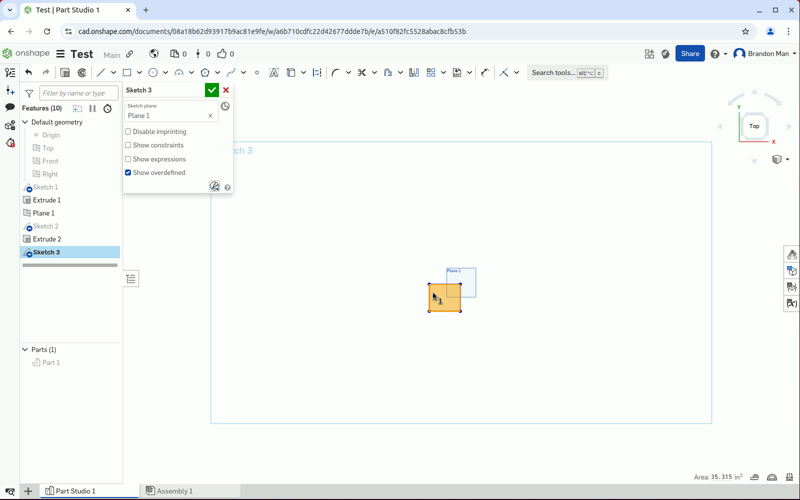
mouse_move(73, 352)
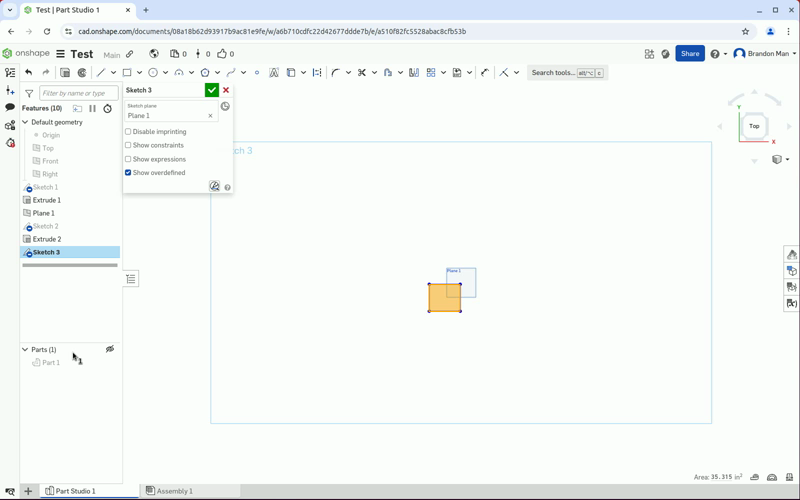
key(shift+y)
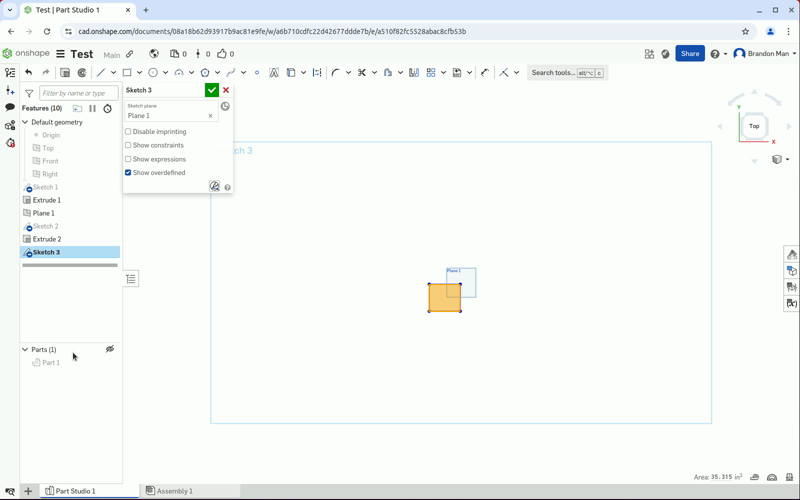
key(shift+e)
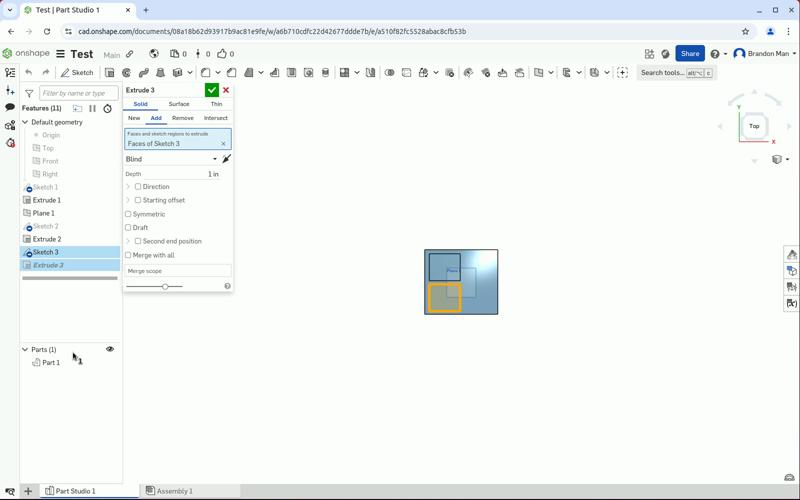
mouse_move(143, 106)
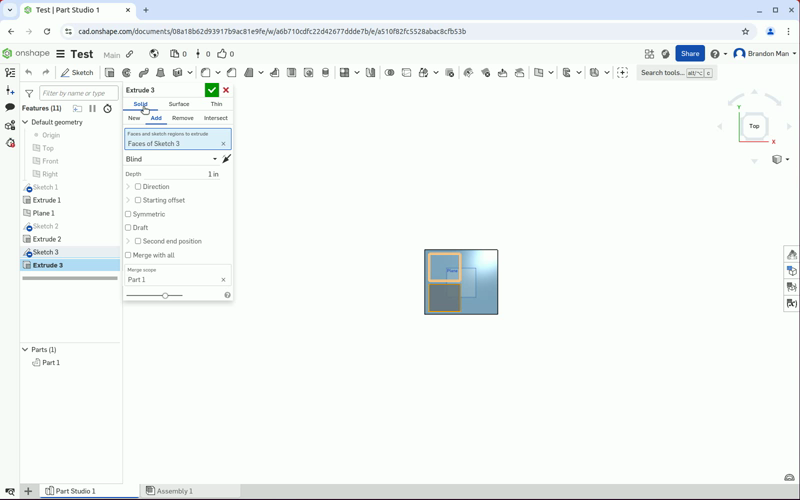
click(143, 106)
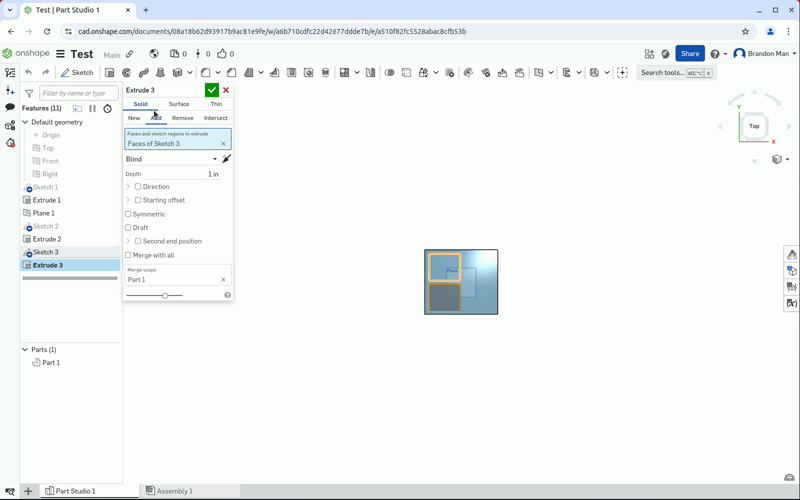
mouse_move(186, 120)
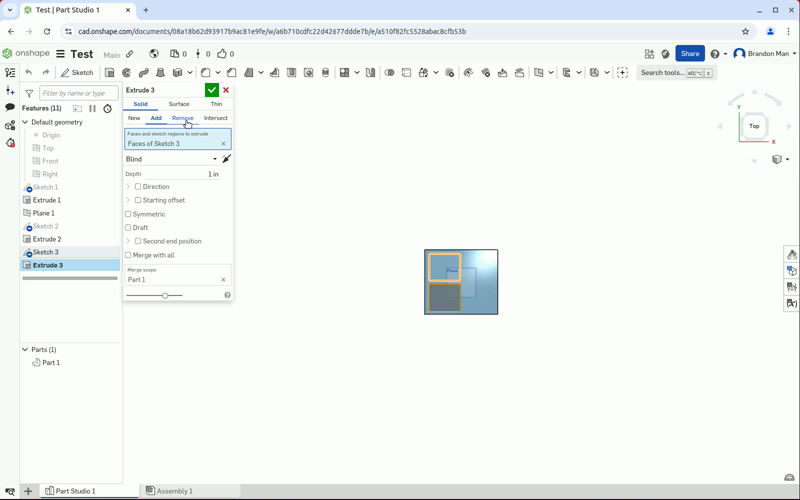
click(186, 120)
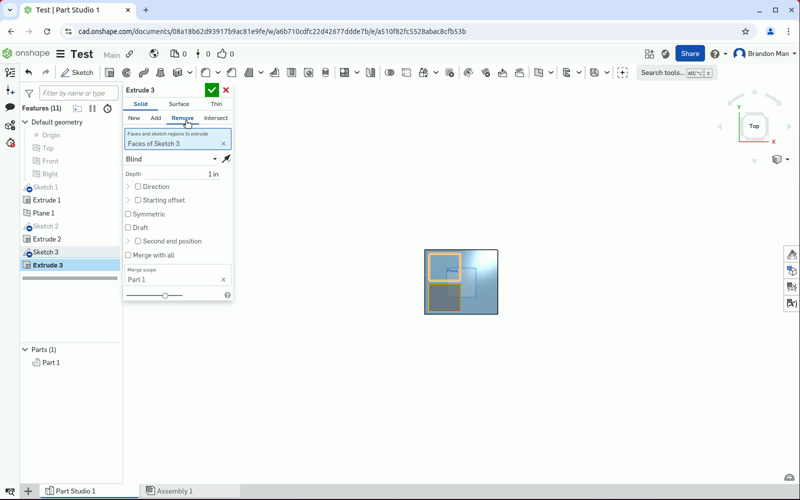
key(tab, 4)
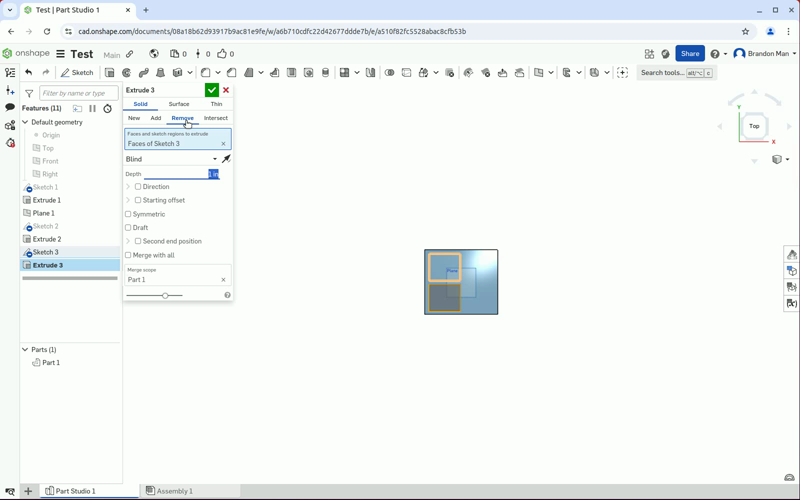
text(22.386)
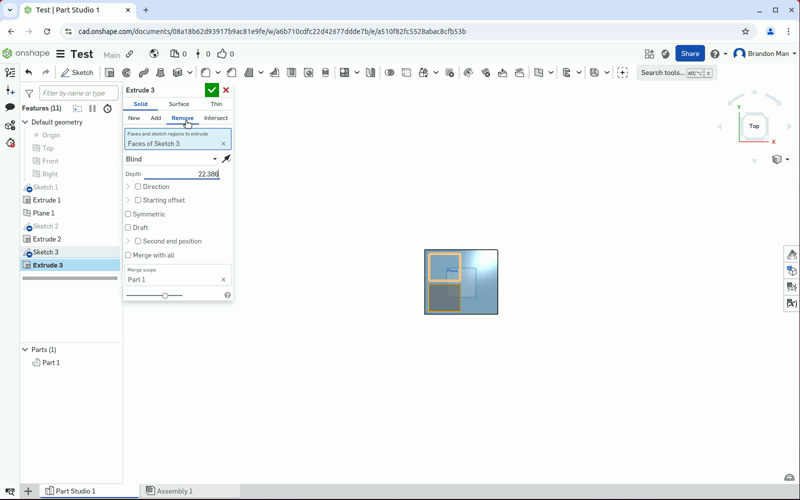
key(tab, 6)
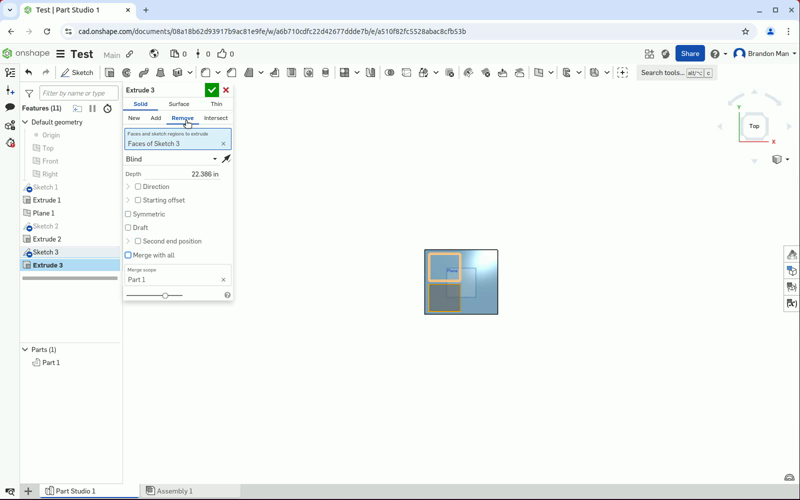
key(space)
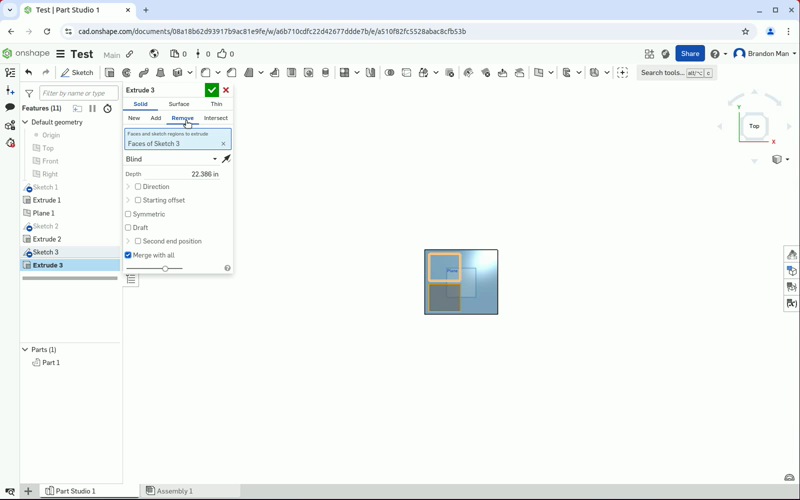
key(enter)
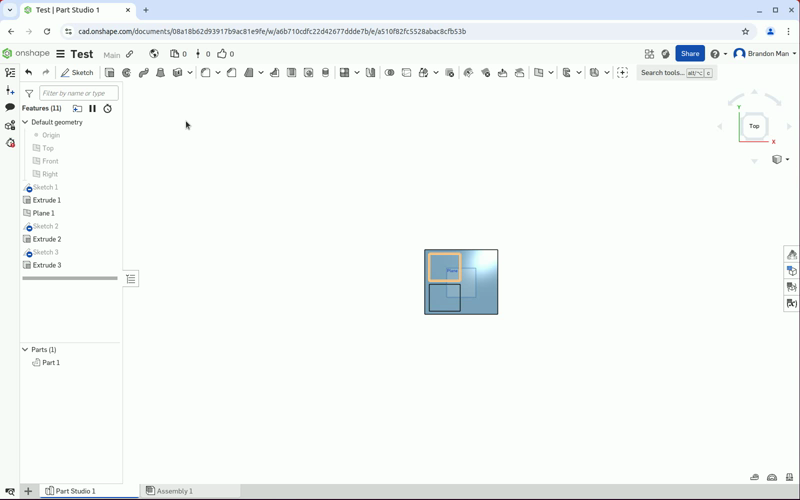
key(shift+h)
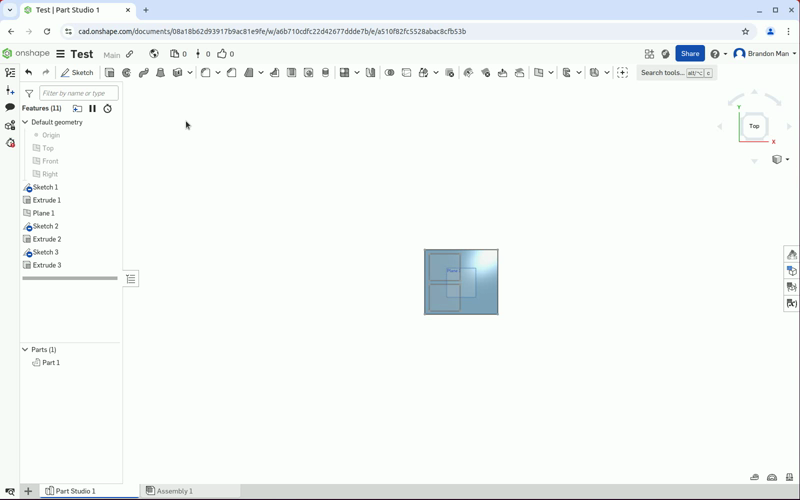
key(shift+h)
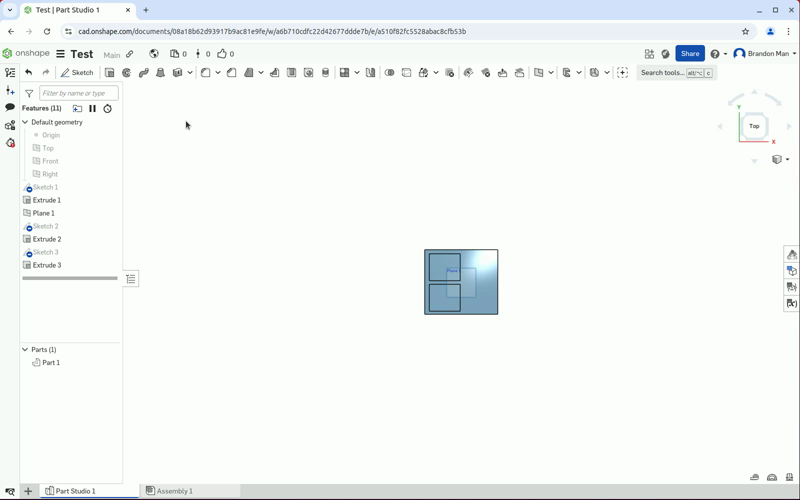
mouse_move(73, 189)
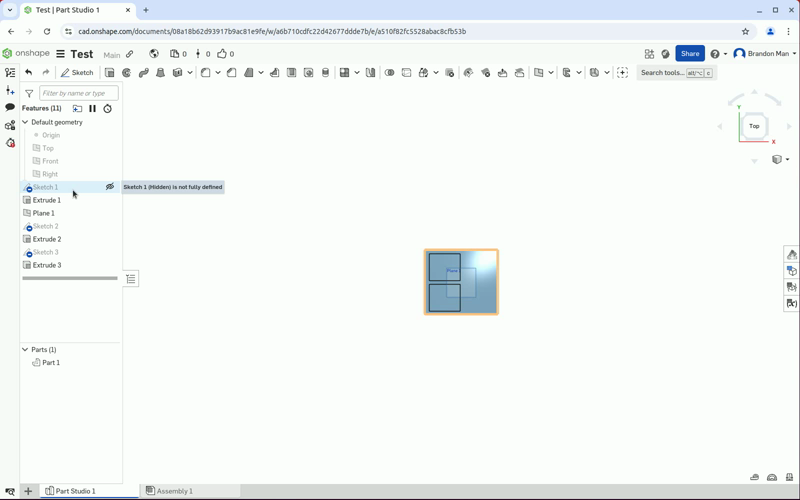
click(73, 189)
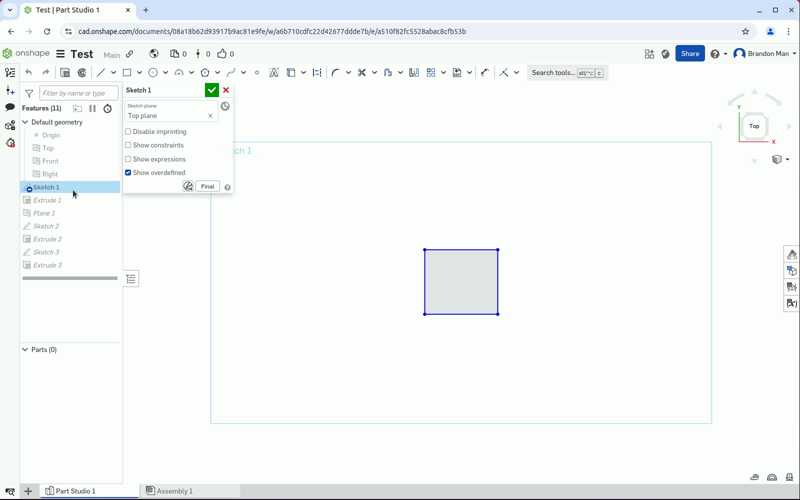
mouse_move(229, 92)
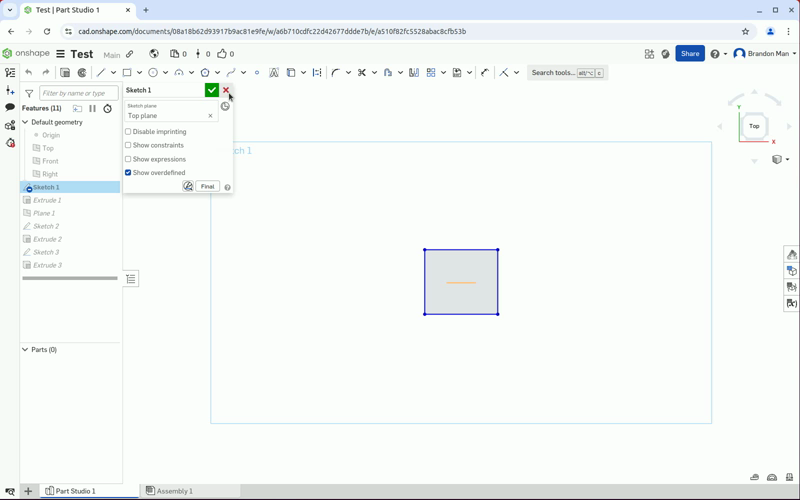
click(229, 92)
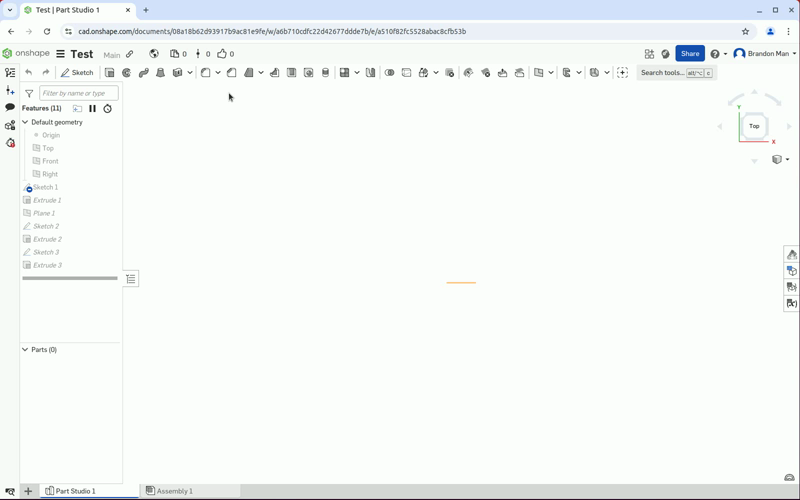
key(shift+s)
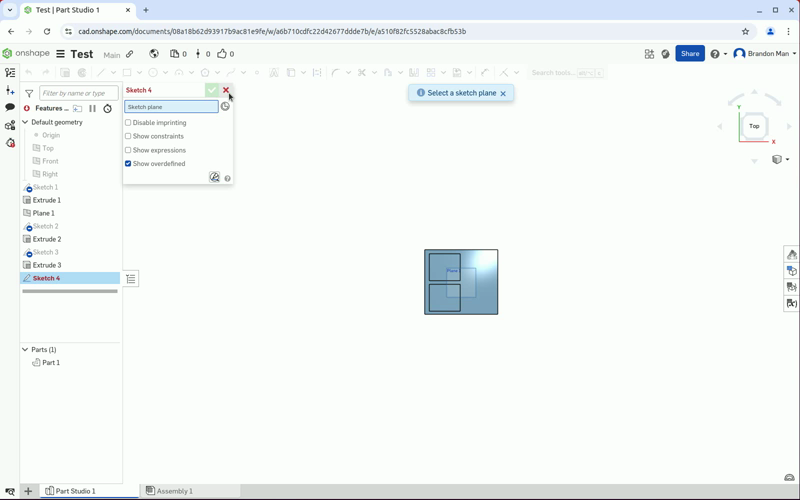
mouse_move(73, 215)
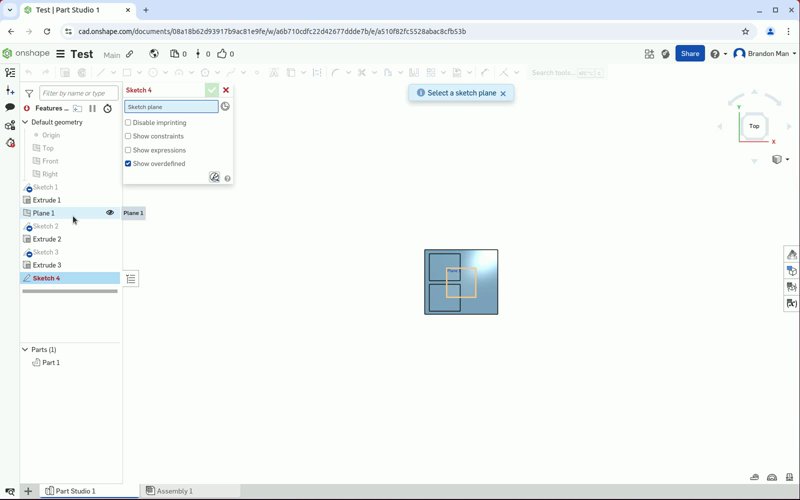
click(73, 215)
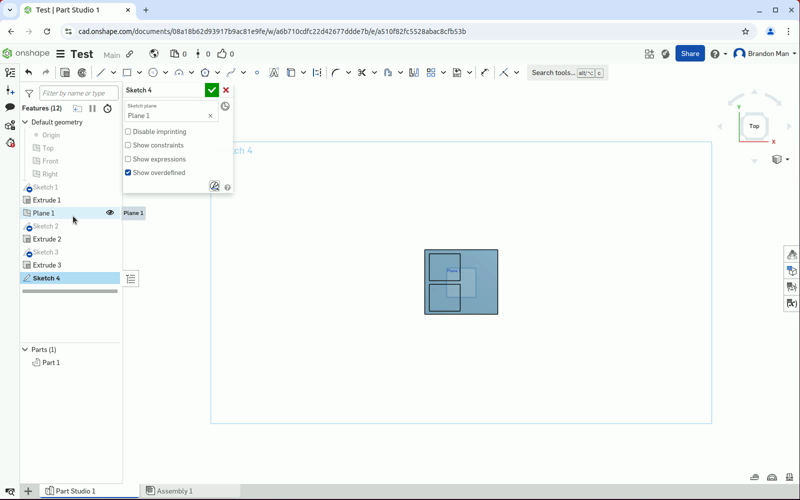
mouse_move(73, 352)
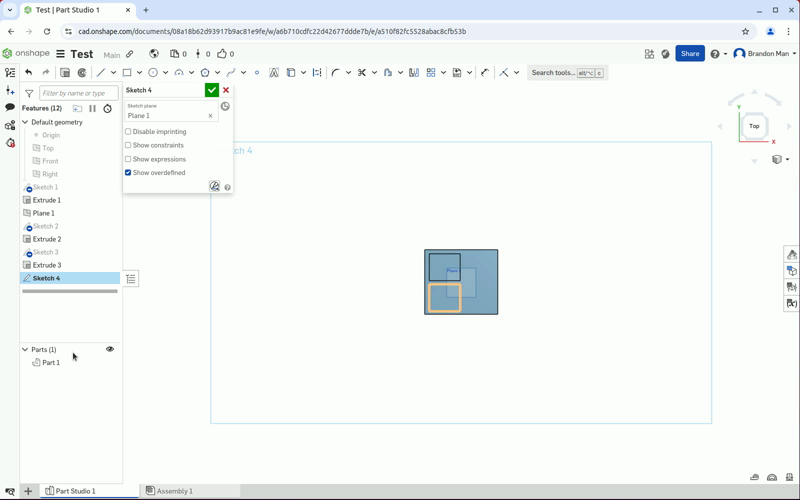
key(y)
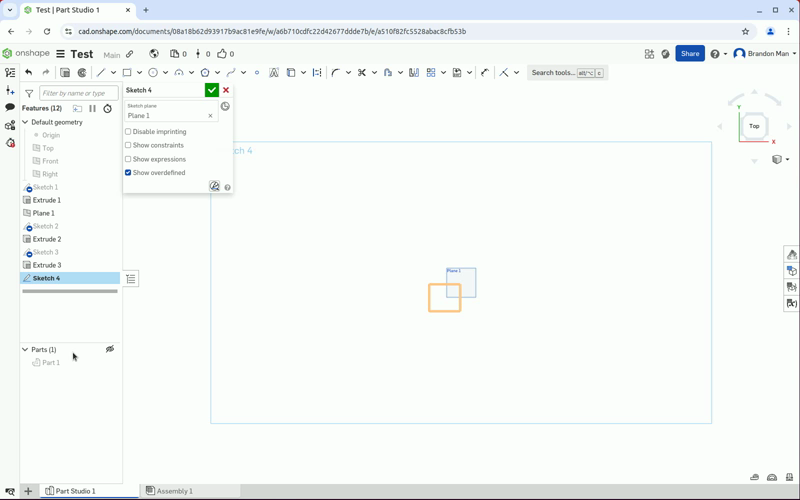
key(l)
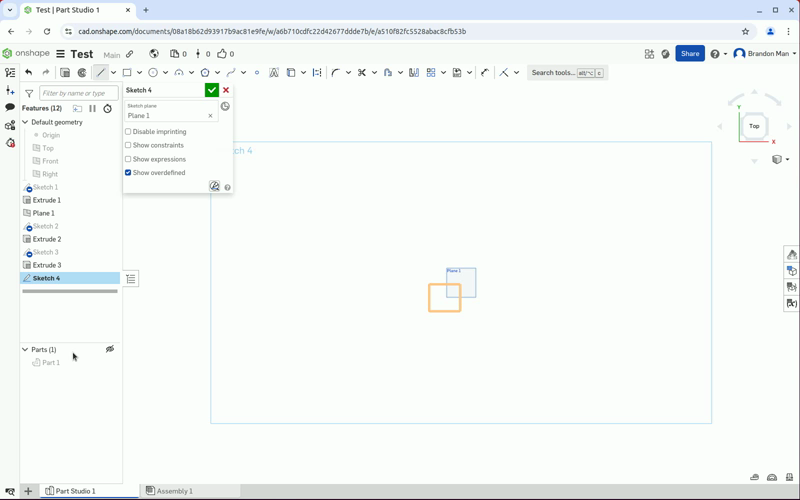
key_down(shift)
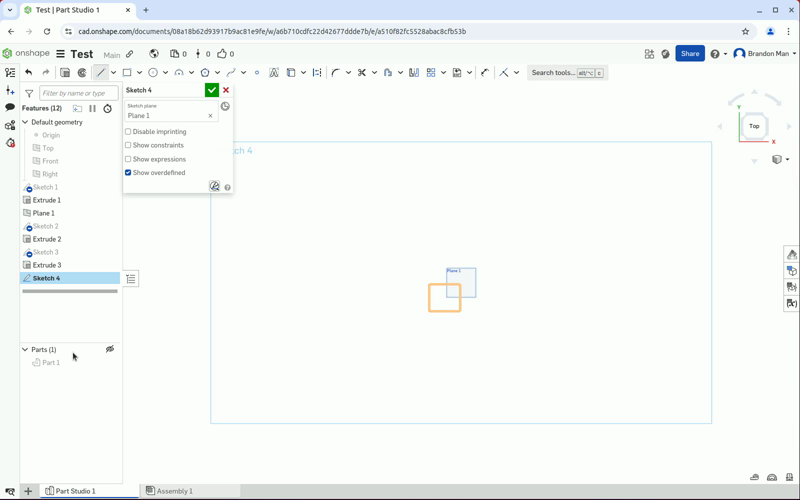
mouse_move(463, 281)
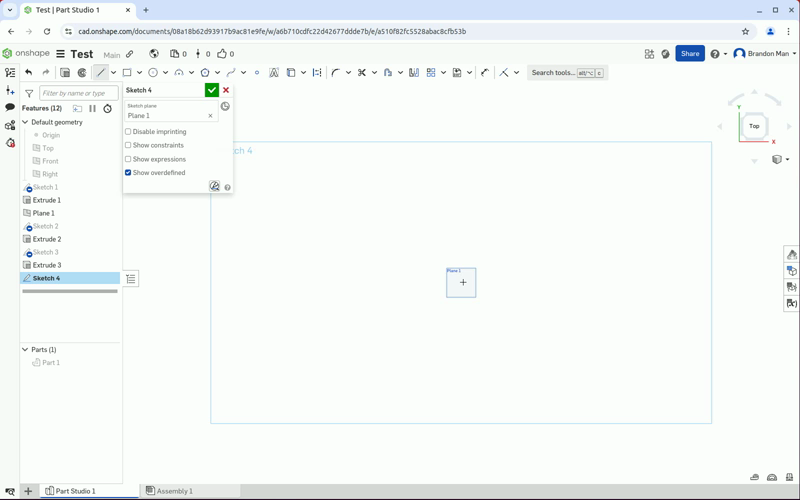
click(463, 281)
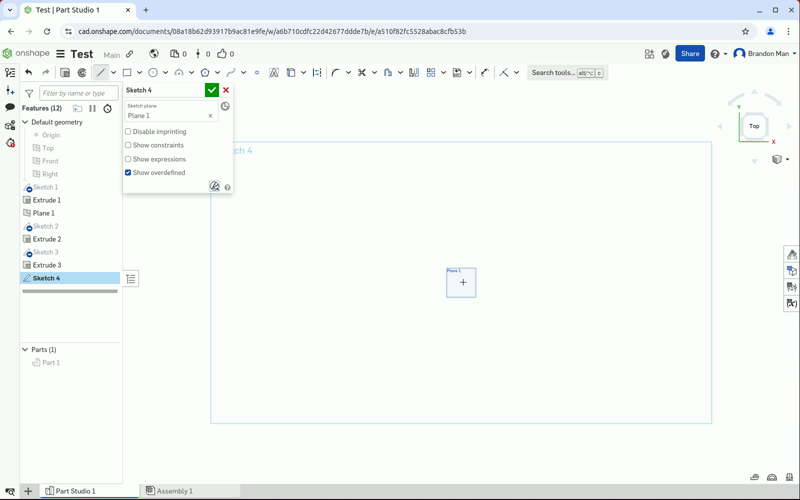
key_up(shift)
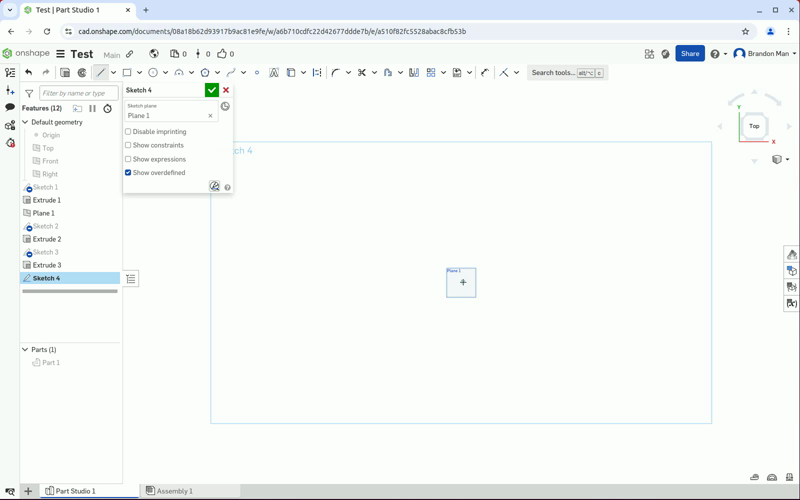
key_down(shift)
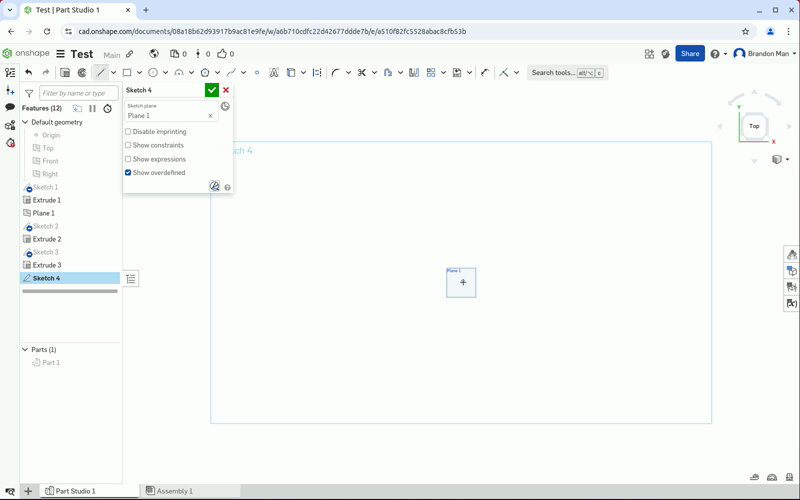
mouse_move(493, 281)
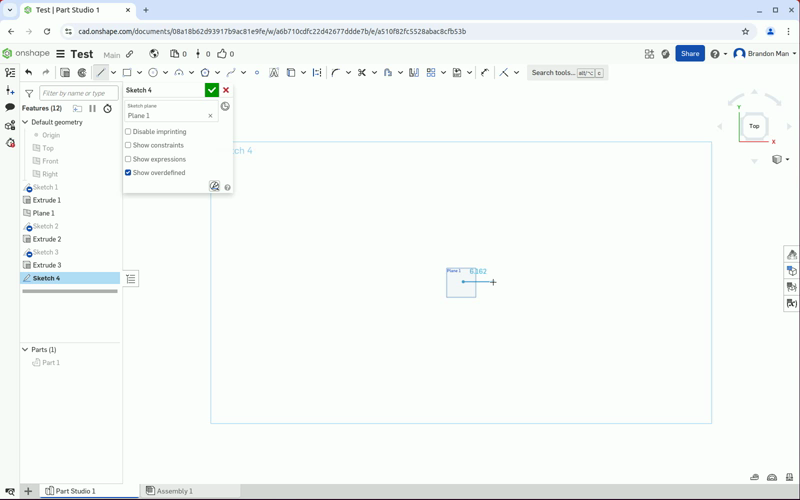
mouse_move(493, 281)
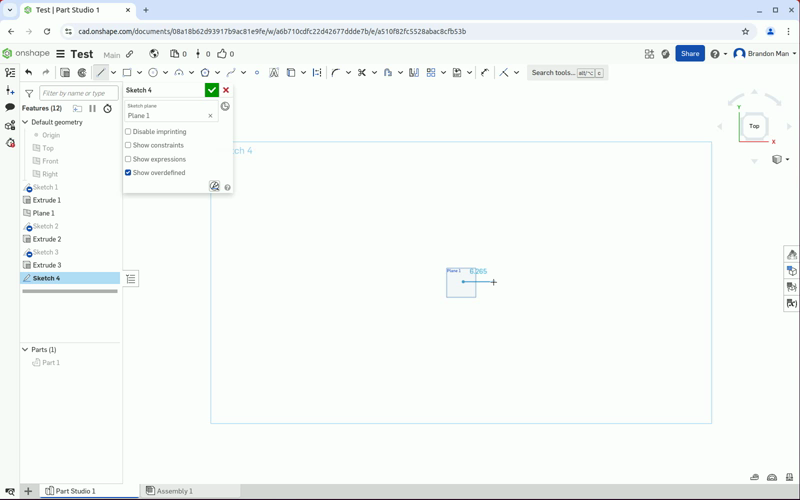
click(493, 281)
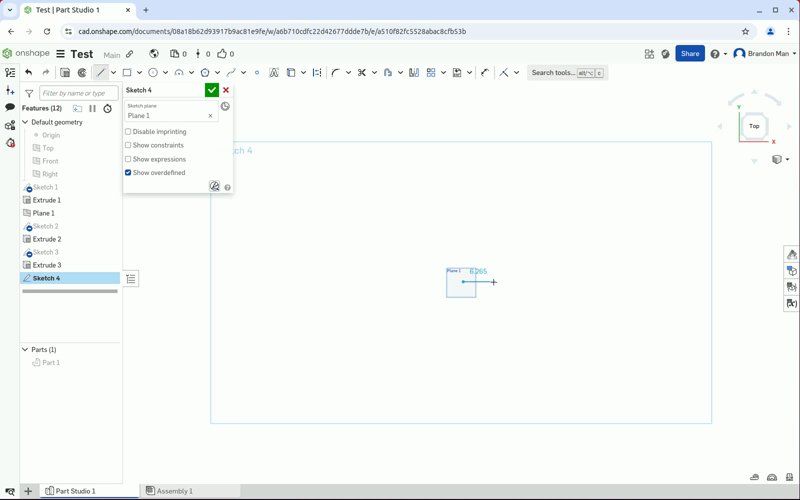
key_up(shift)
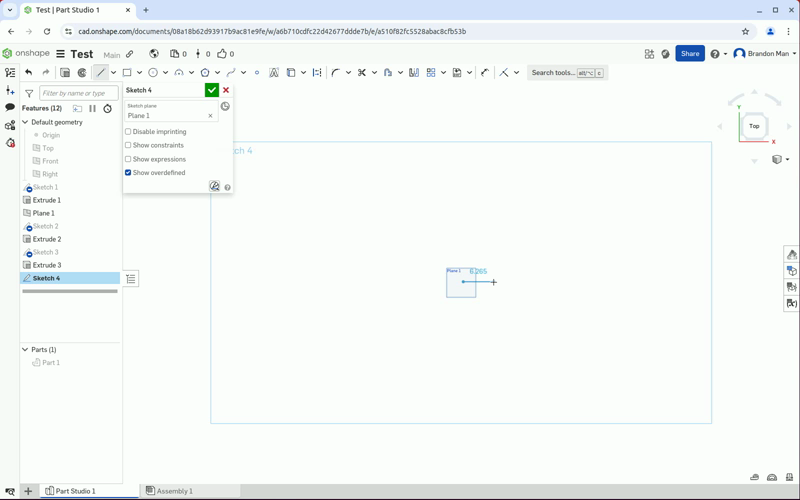
key_down(shift)
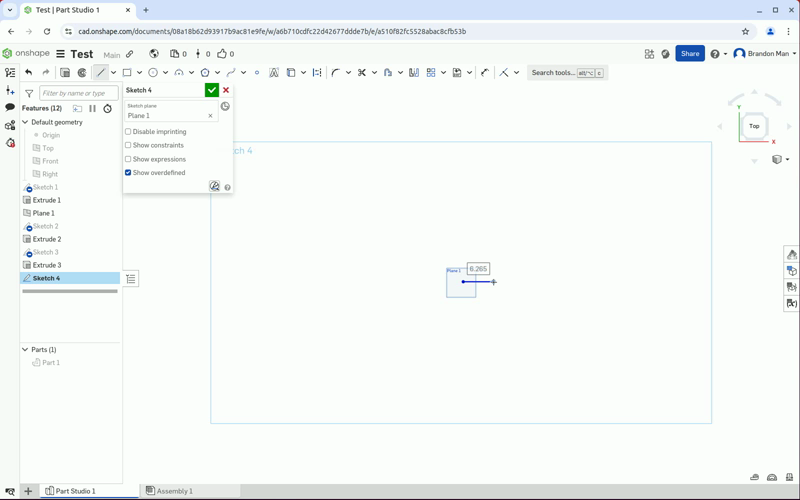
mouse_move(523, 281)
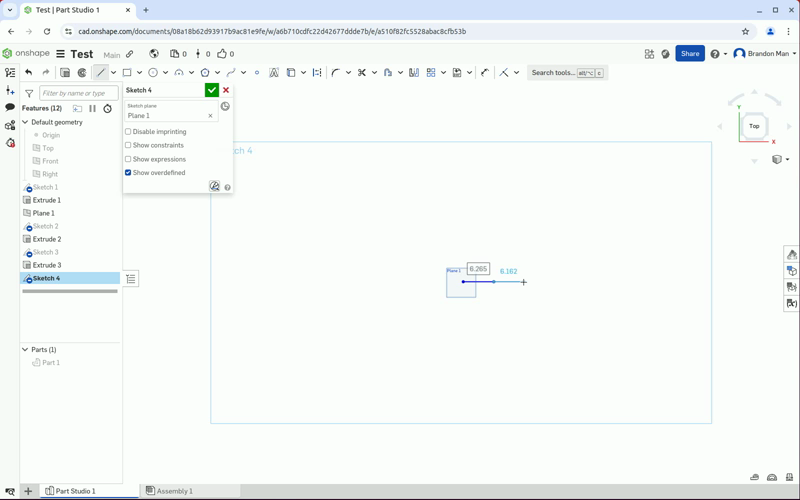
mouse_move(493, 255)
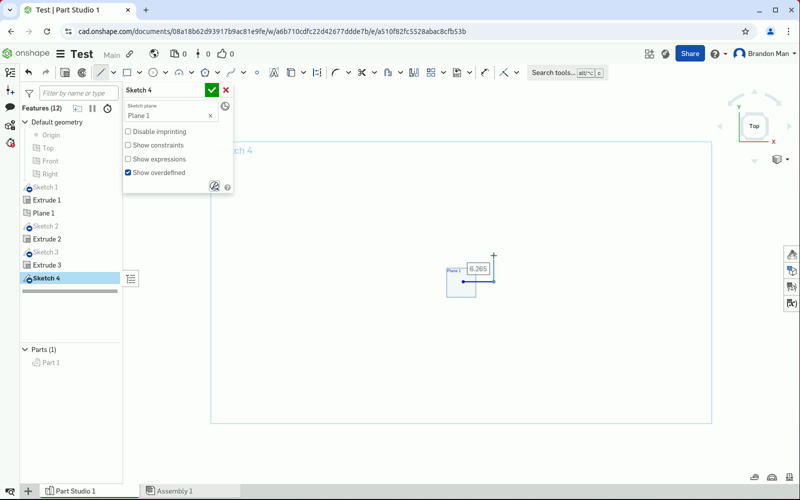
click(493, 255)
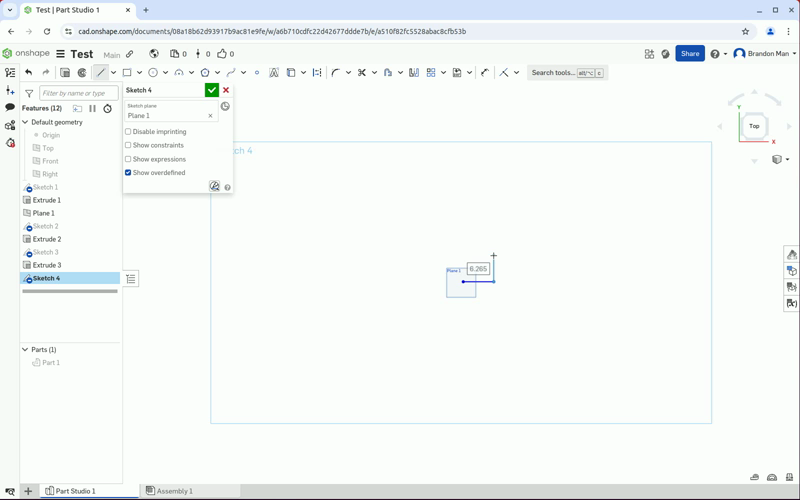
key_up(shift)
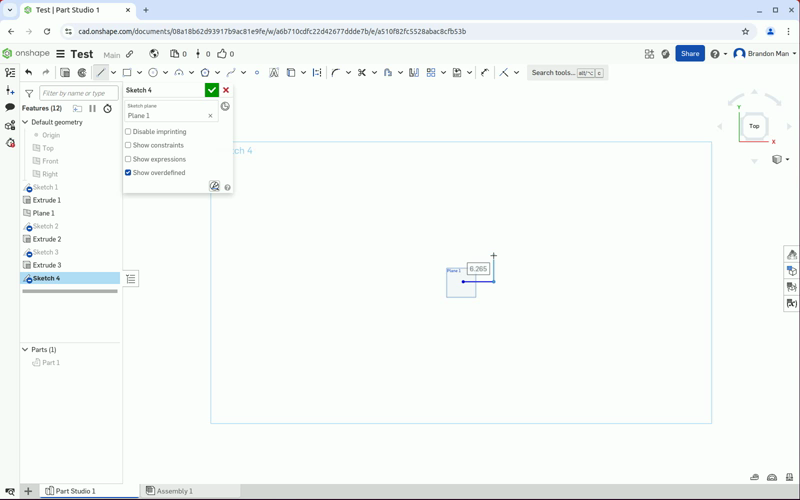
key_down(shift)
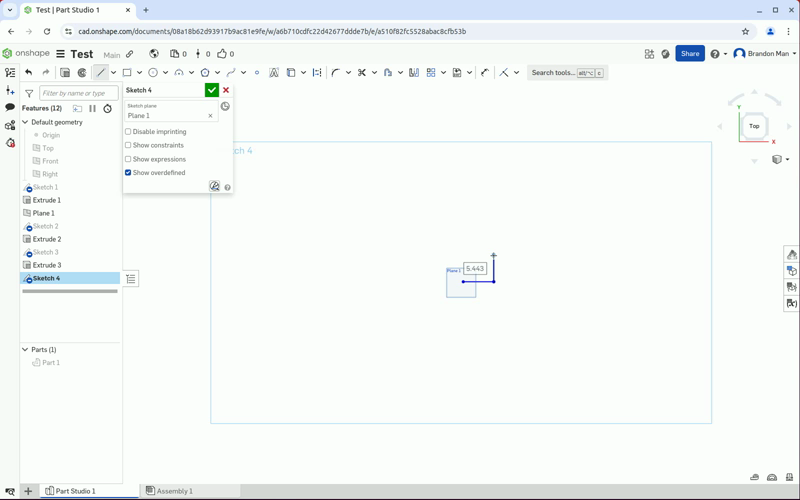
mouse_move(523, 255)
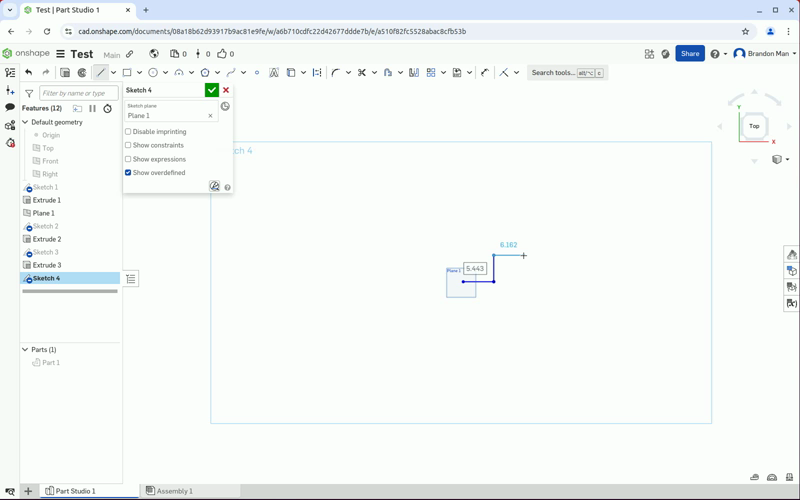
mouse_move(463, 255)
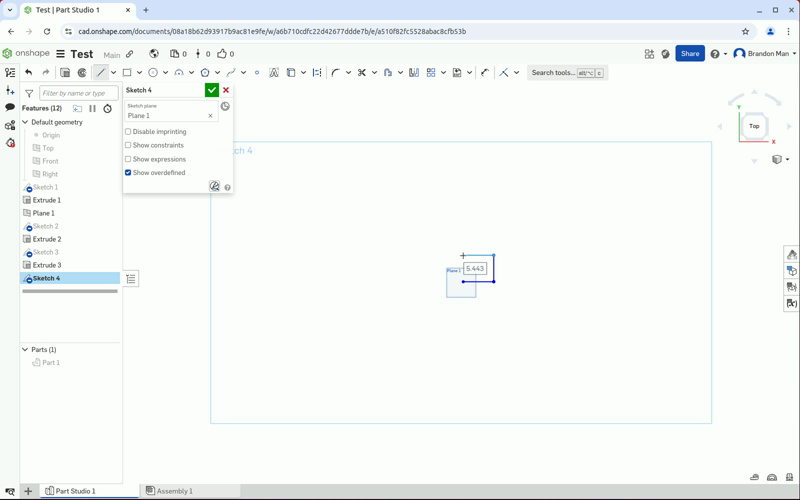
click(463, 255)
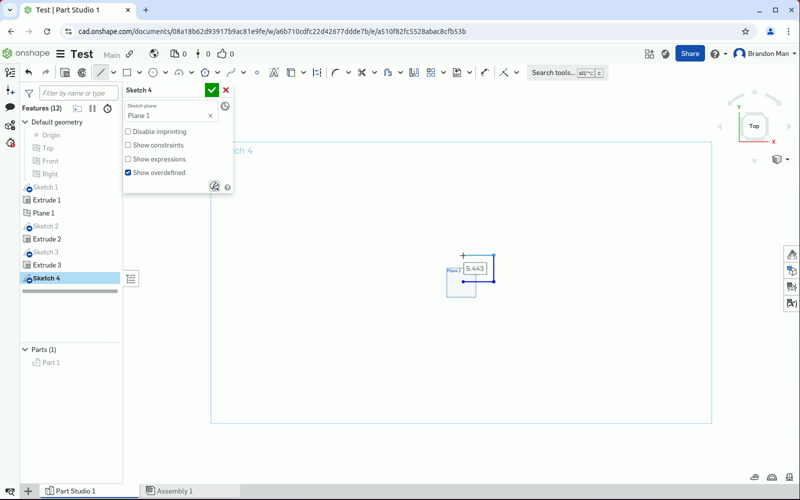
key_up(shift)
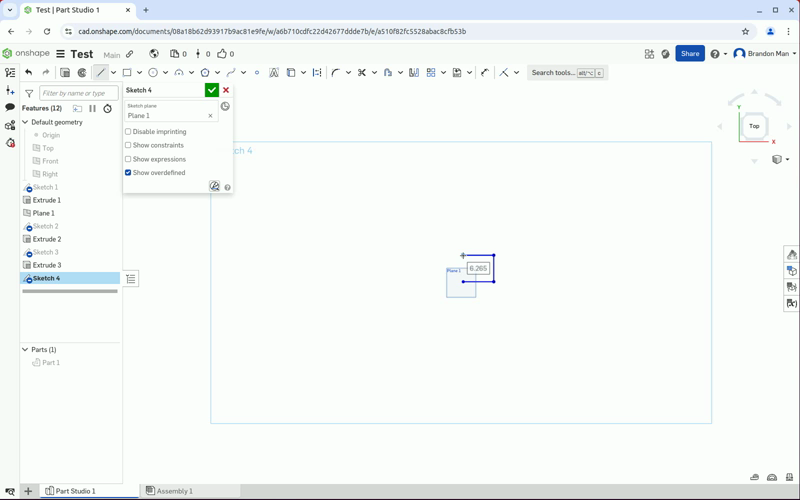
mouse_move(493, 255)
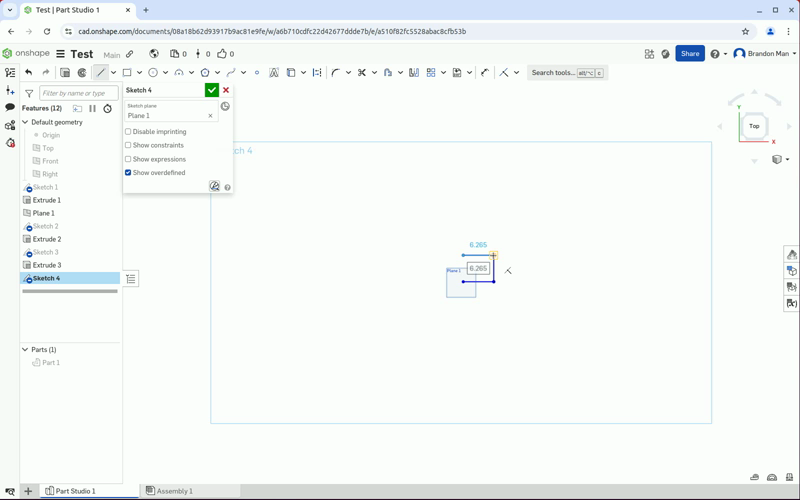
key_down(shift)
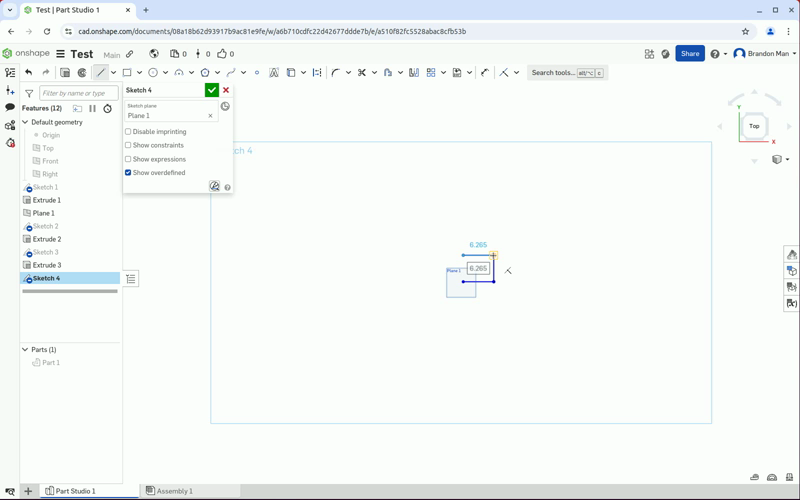
mouse_move(463, 281)
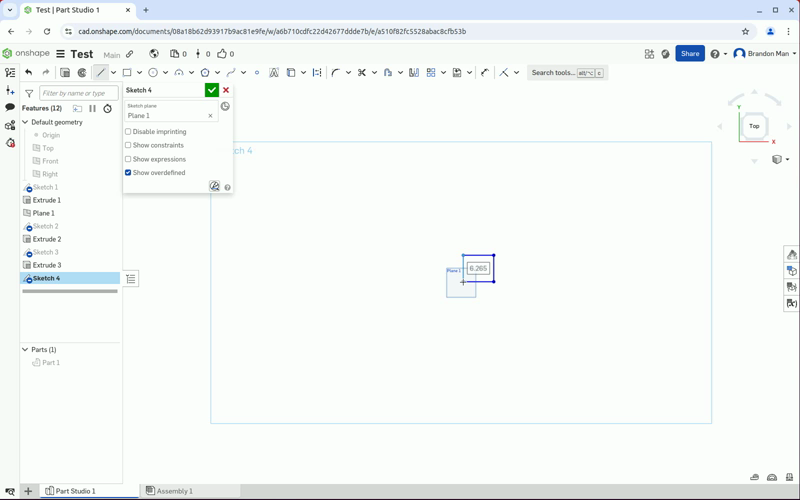
key_up(shift)
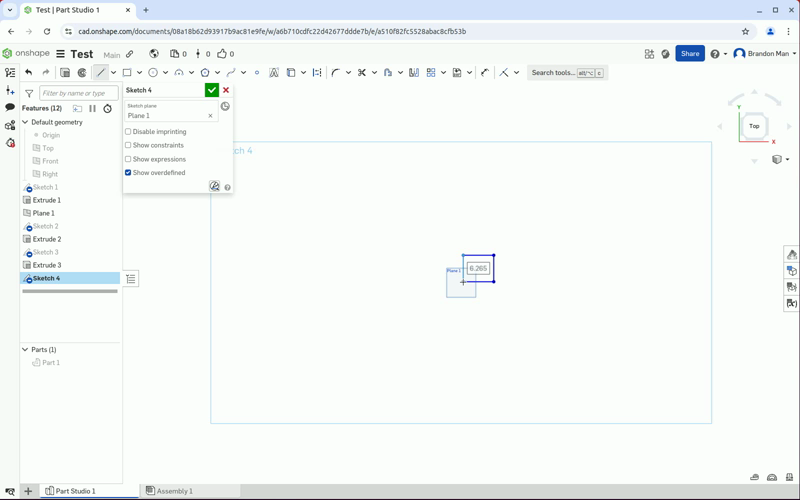
click(463, 281)
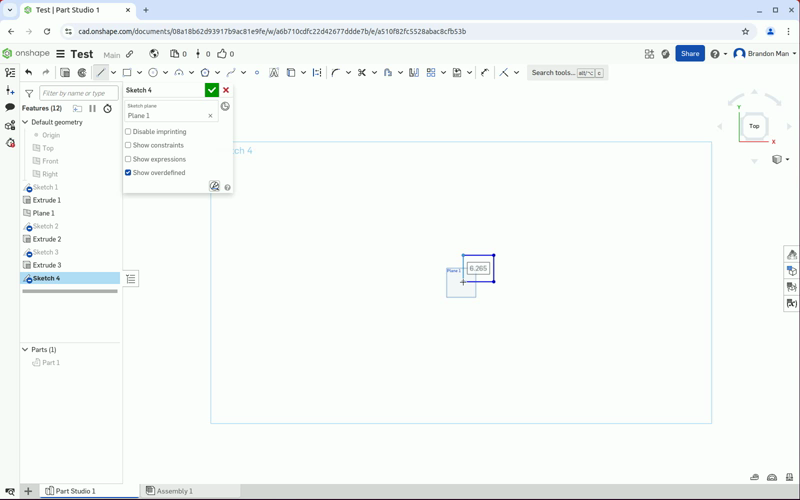
key(esc)
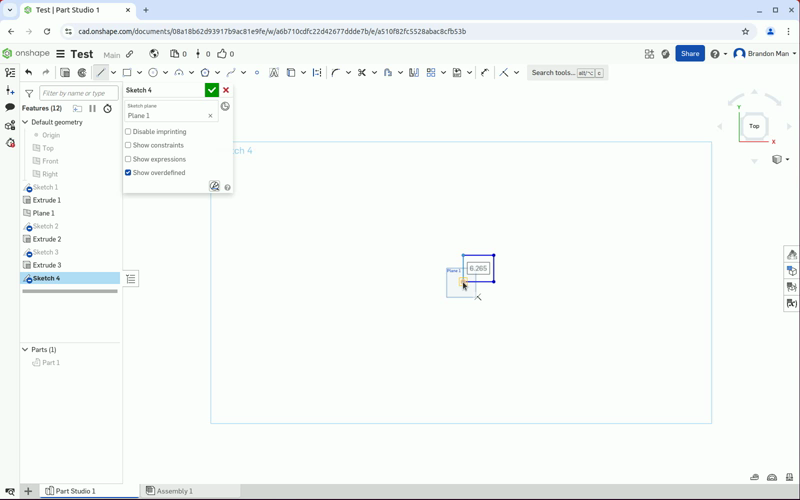
mouse_move(479, 256)
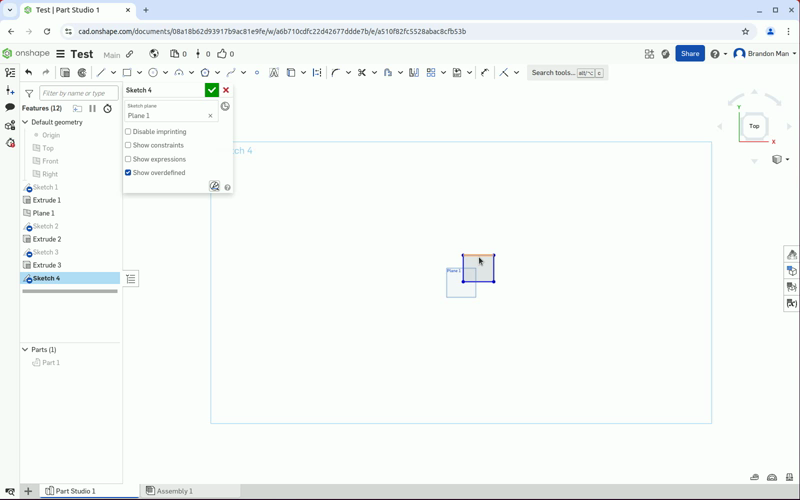
scroll(6)
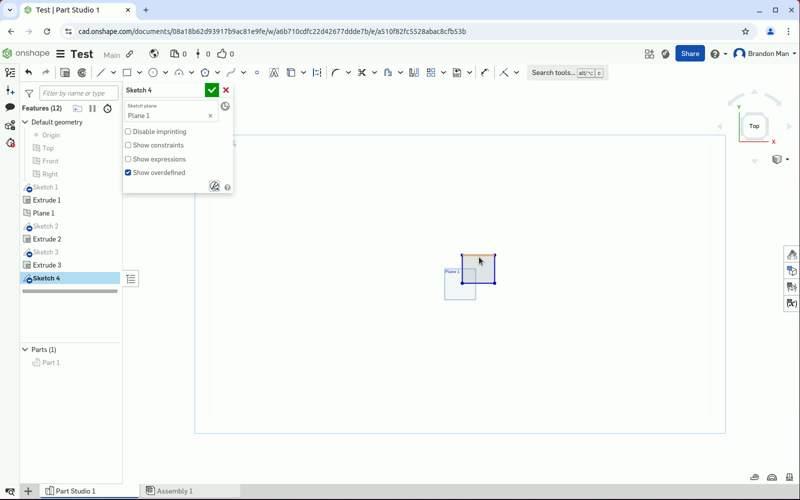
scroll(6)
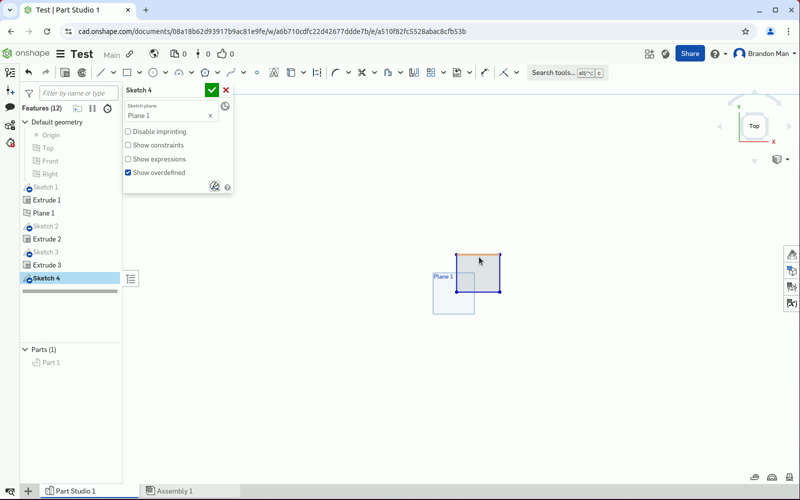
scroll(6)
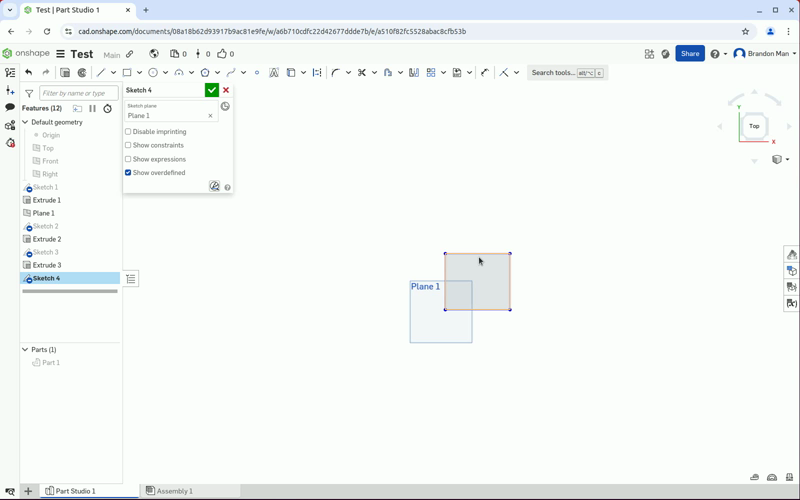
scroll(6)
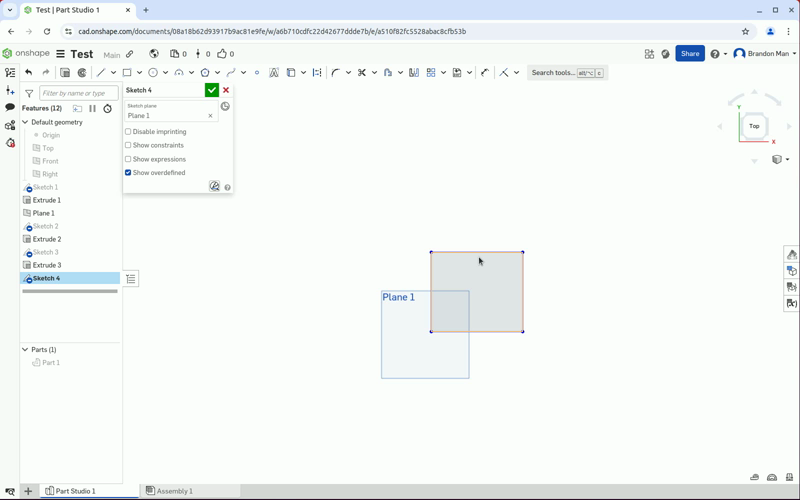
scroll(6)
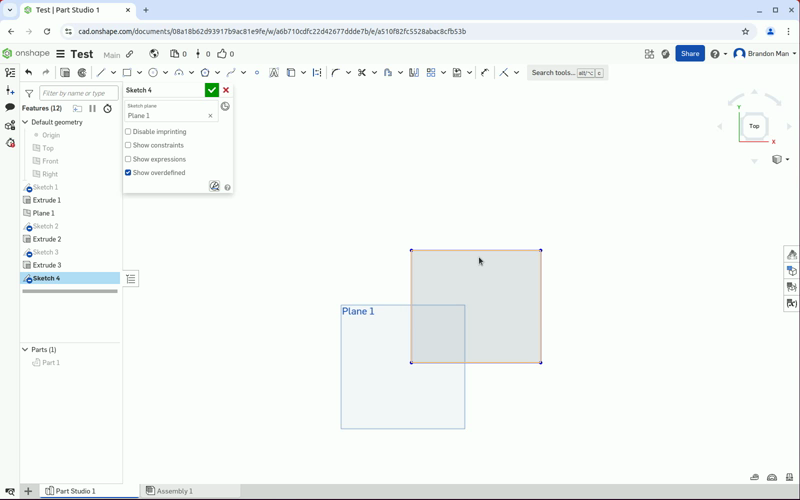
scroll(6)
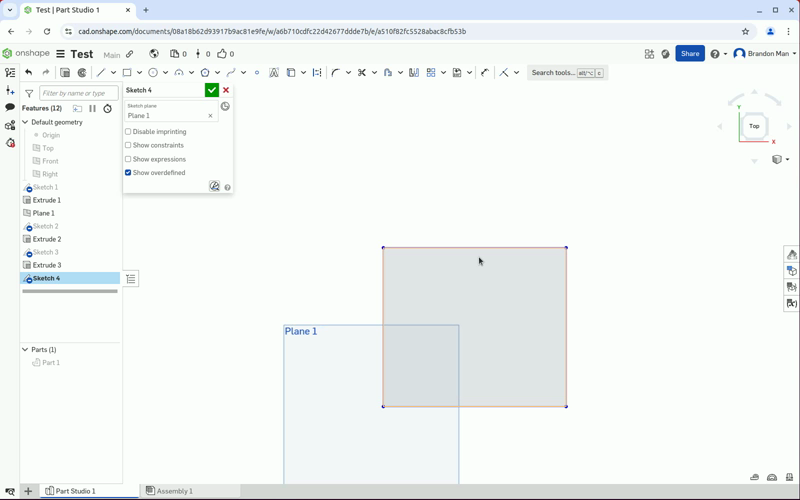
scroll(6)
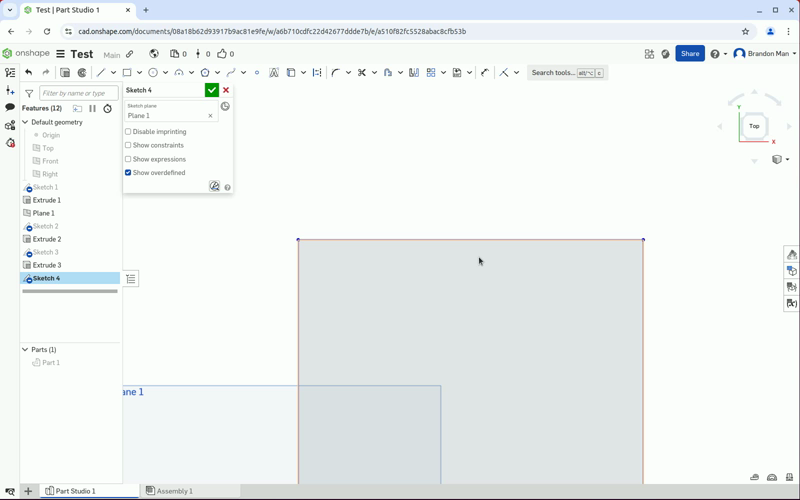
click(479, 256)
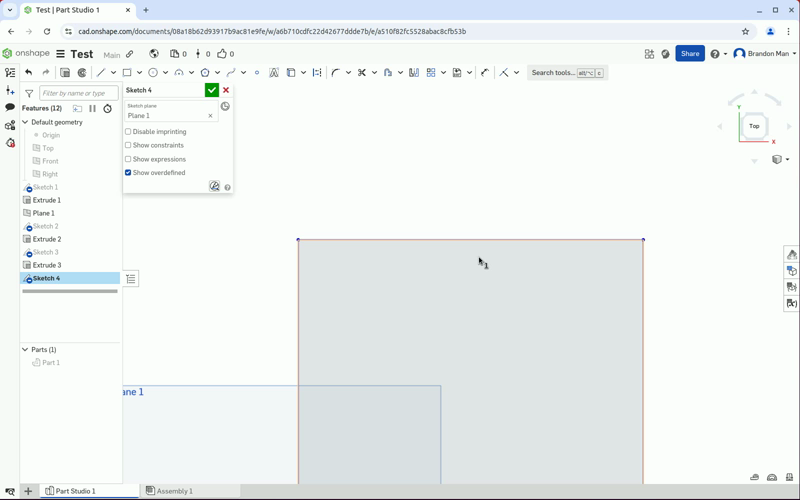
scroll(-6)
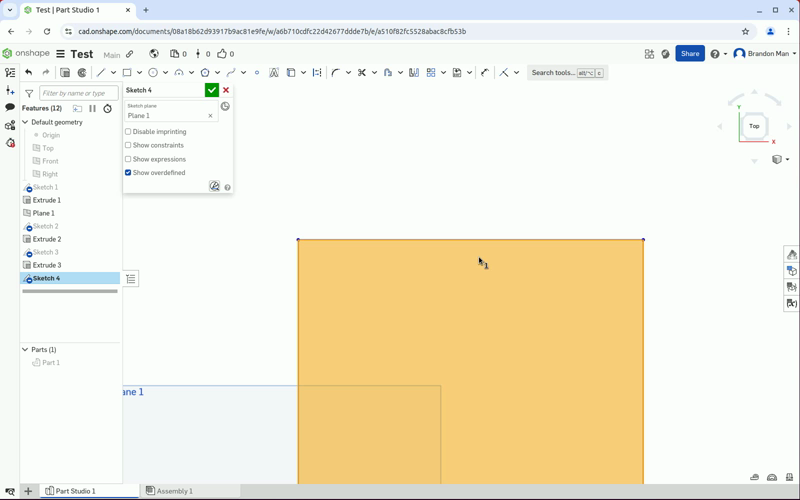
scroll(-6)
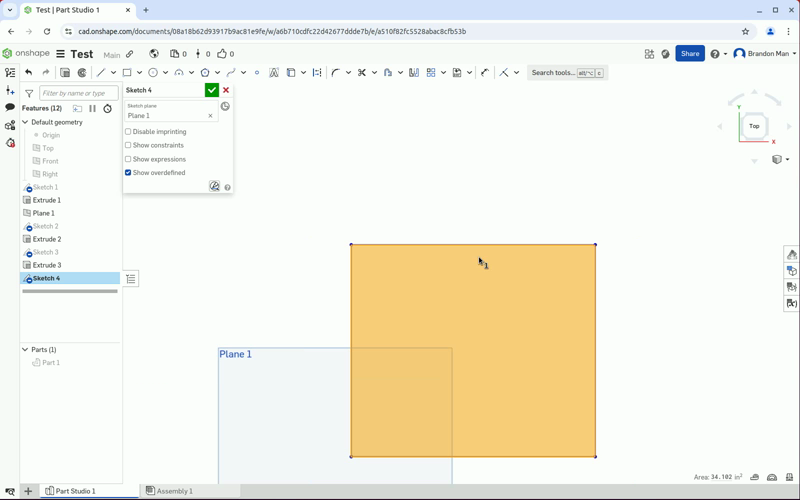
scroll(-6)
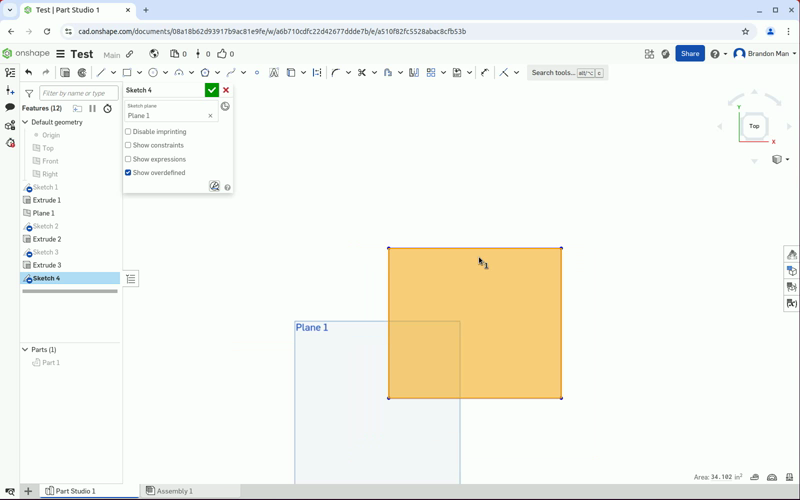
scroll(-6)
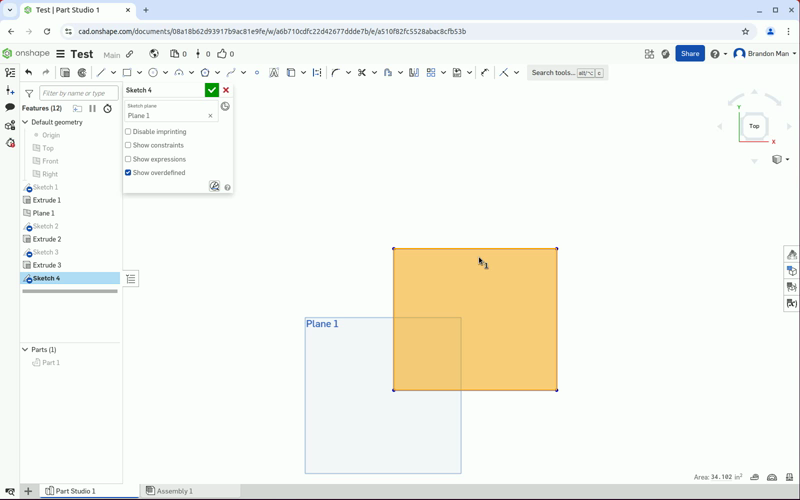
scroll(-6)
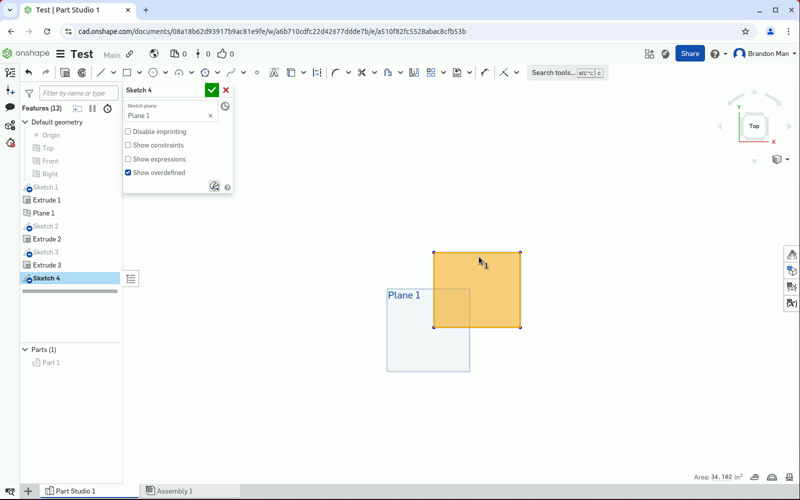
scroll(-6)
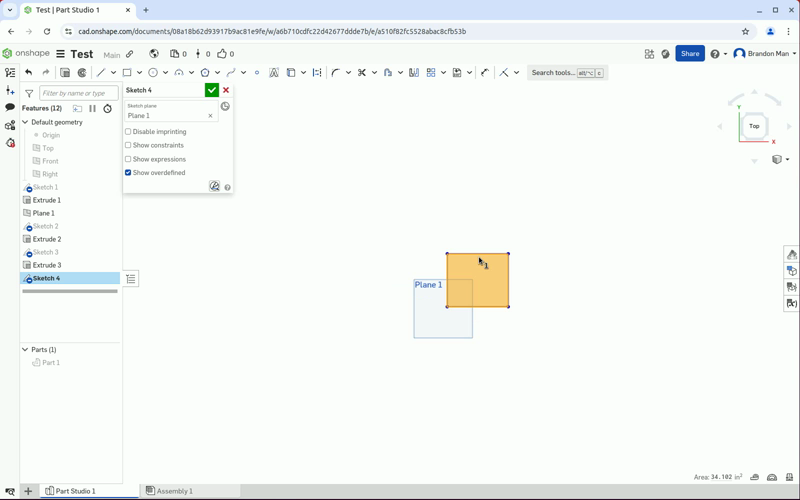
scroll(-6)
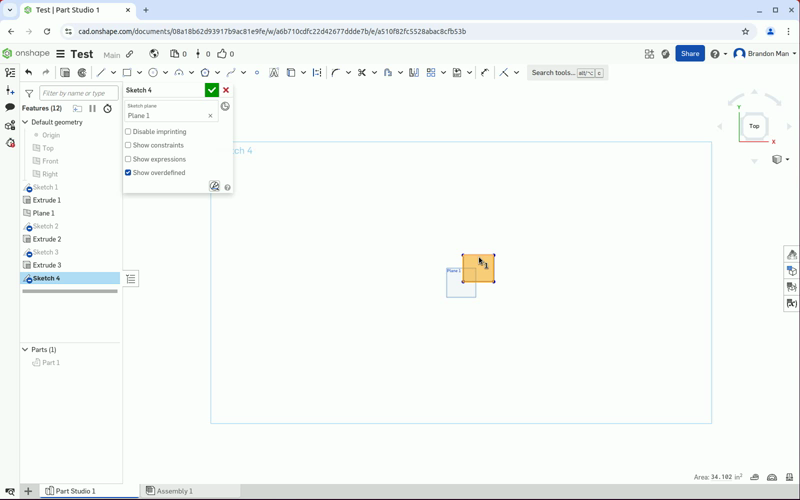
mouse_move(73, 352)
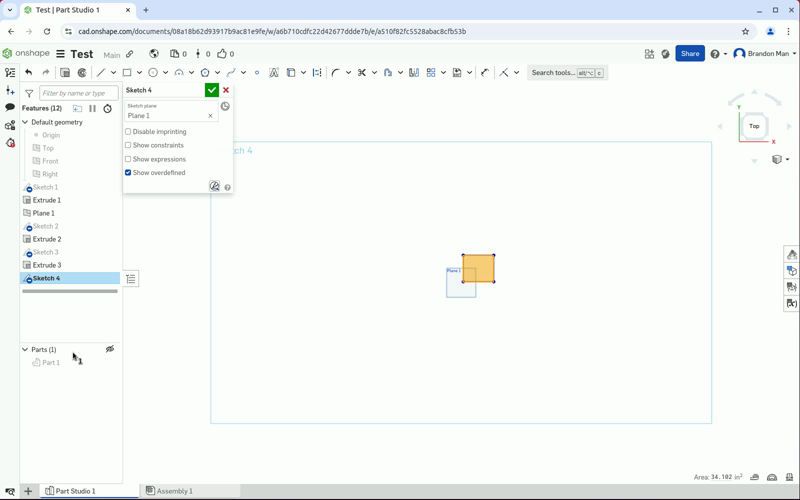
key(shift+y)
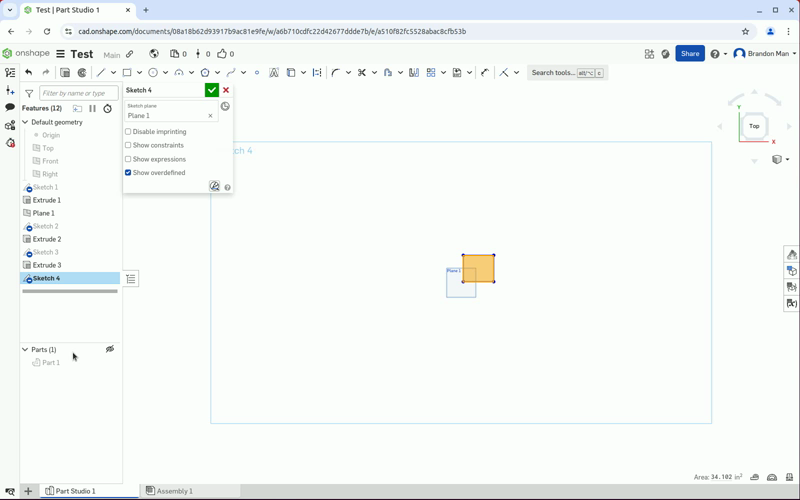
key(shift+e)
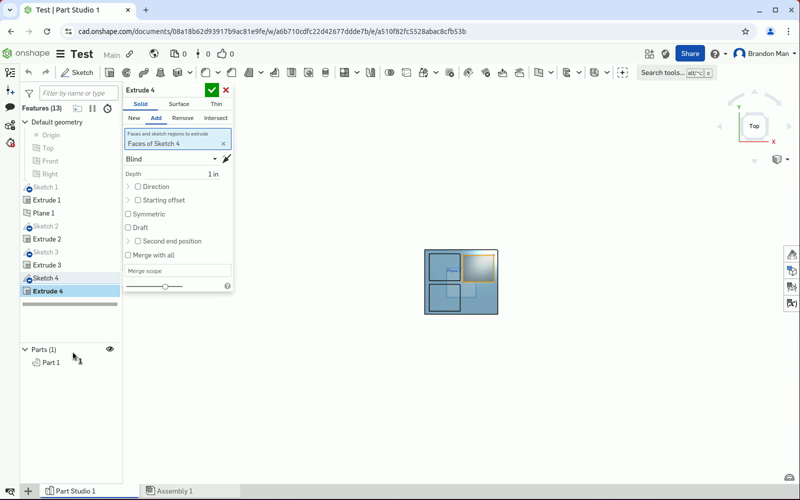
mouse_move(143, 106)
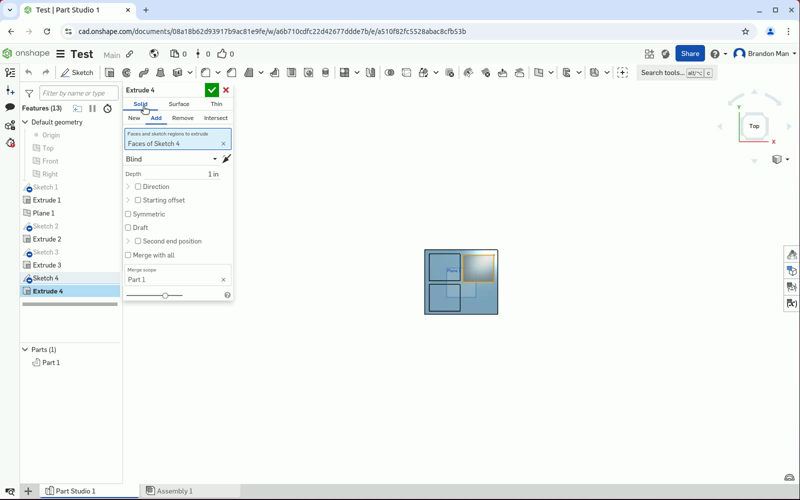
click(143, 106)
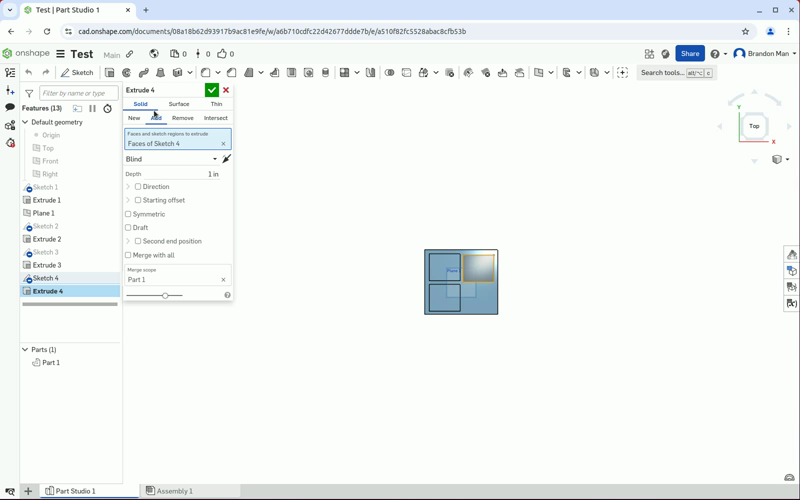
mouse_move(186, 120)
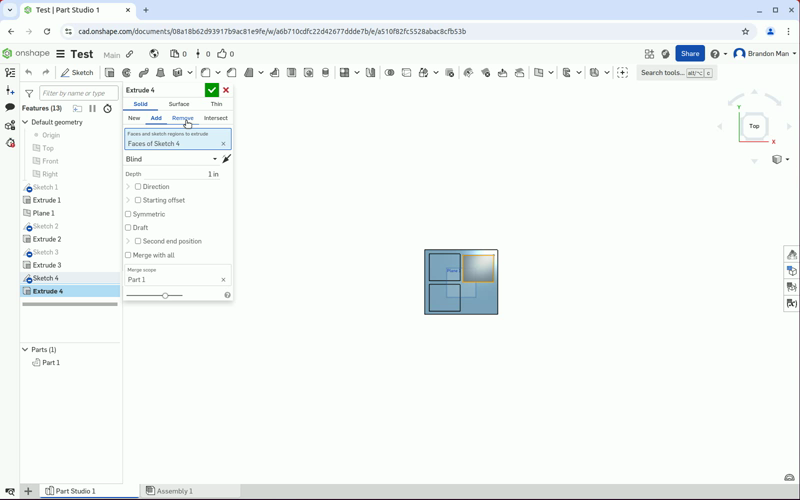
click(186, 120)
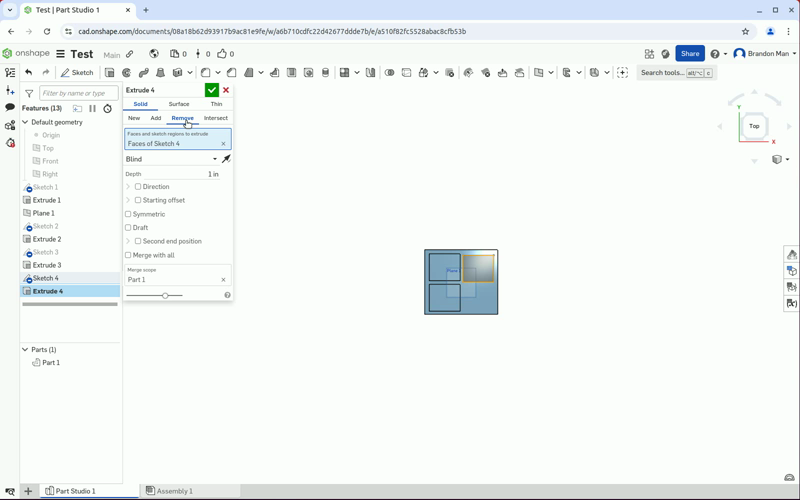
key(tab, 4)
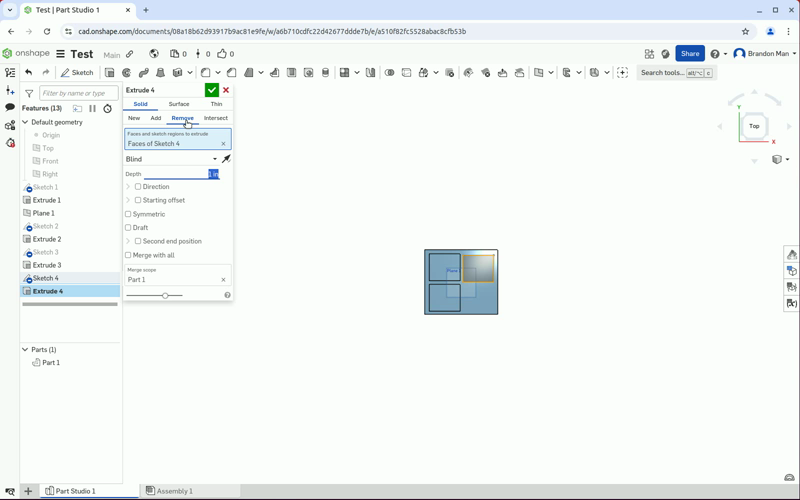
text(22.386)
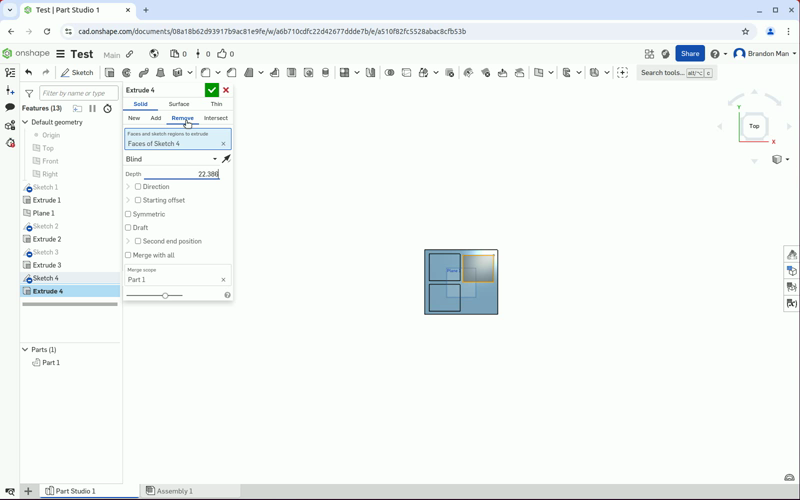
key(tab, 6)
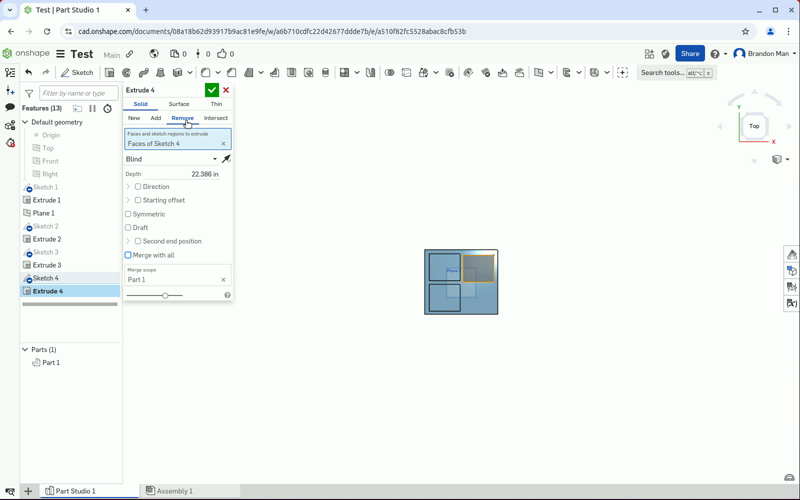
key(space)
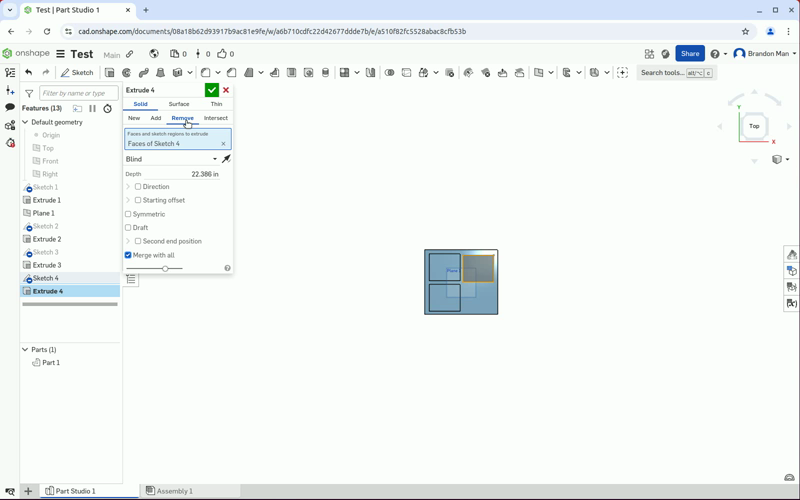
key(enter)
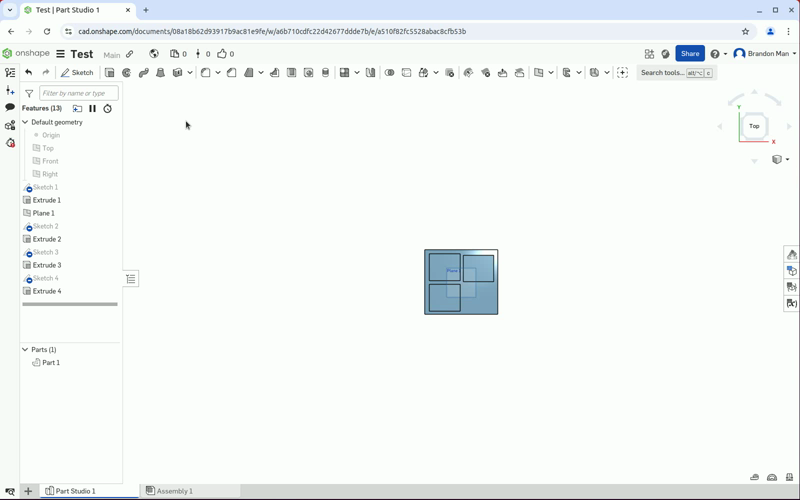
key(shift+h)
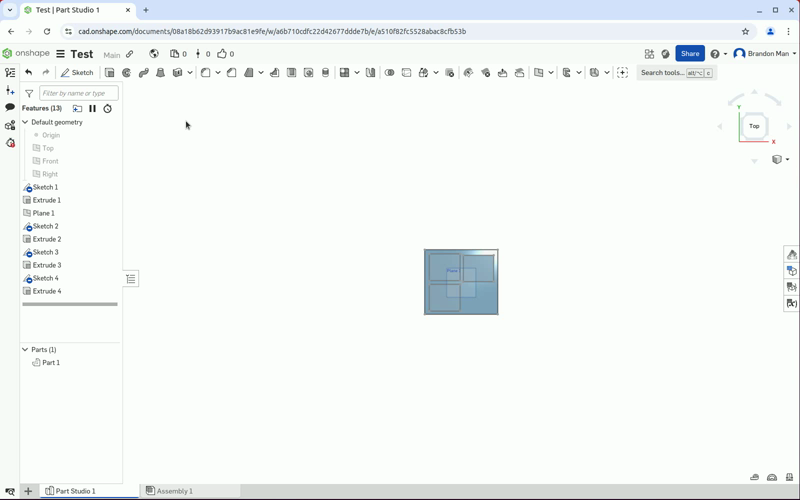
key(shift+h)
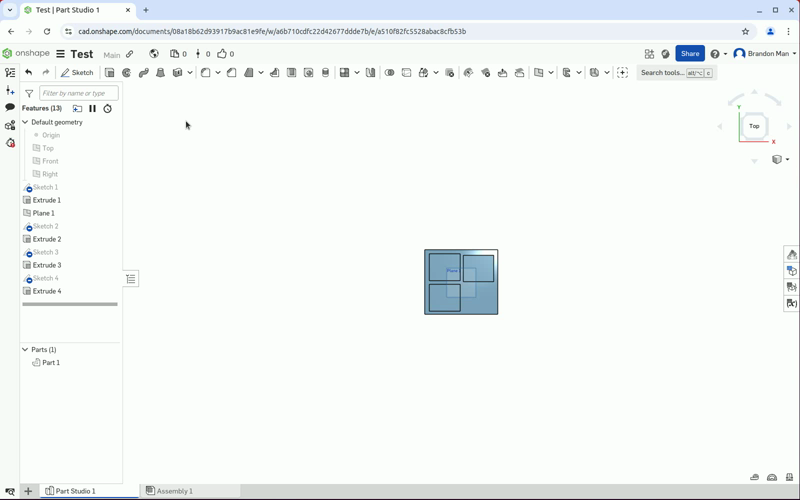
mouse_move(73, 189)
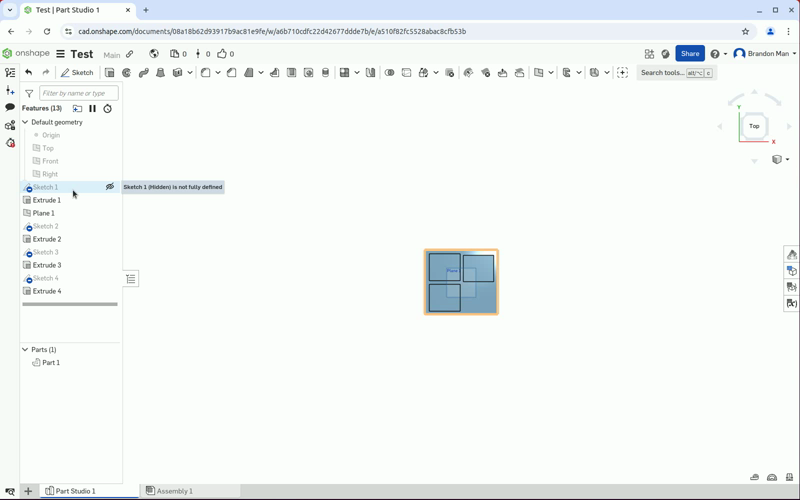
click(73, 189)
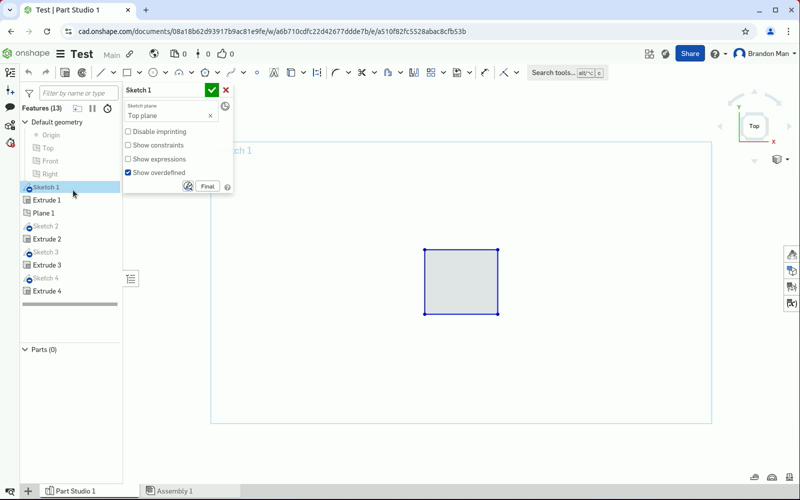
mouse_move(229, 92)
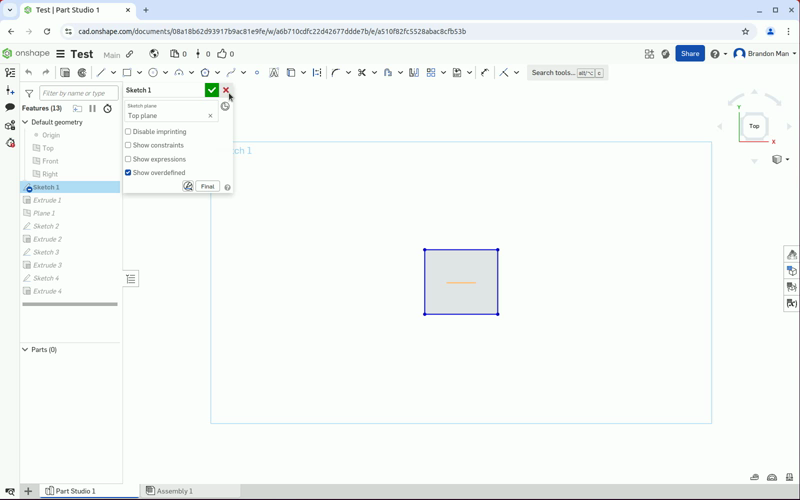
click(229, 92)
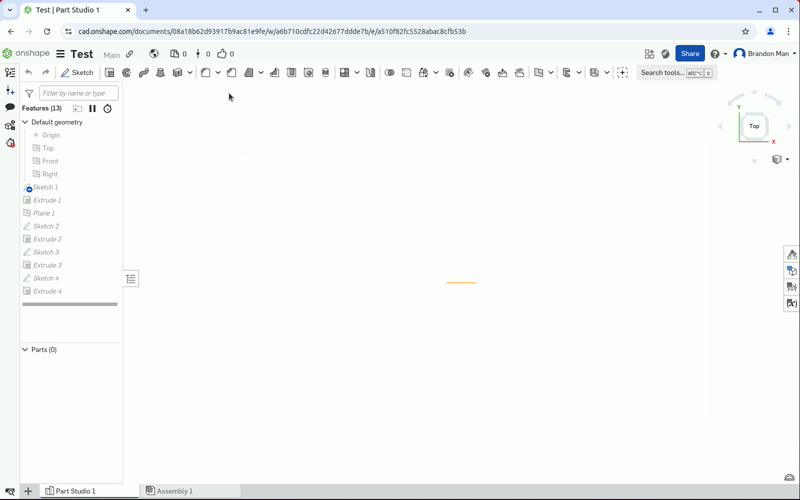
key(shift+s)
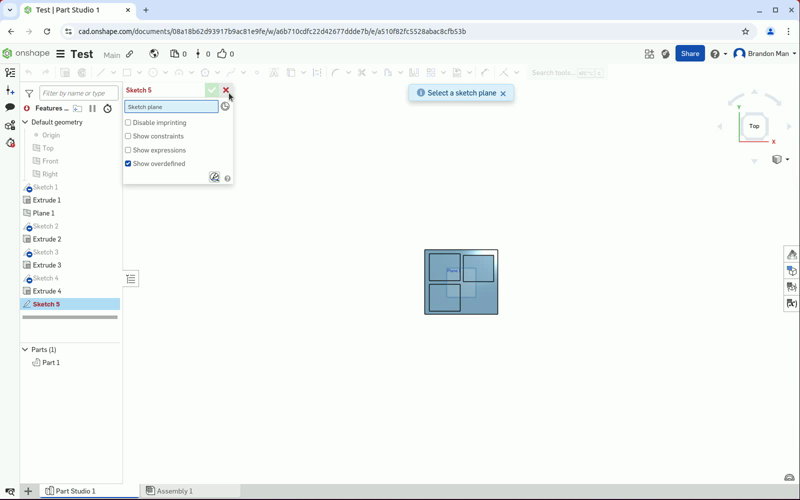
mouse_move(73, 215)
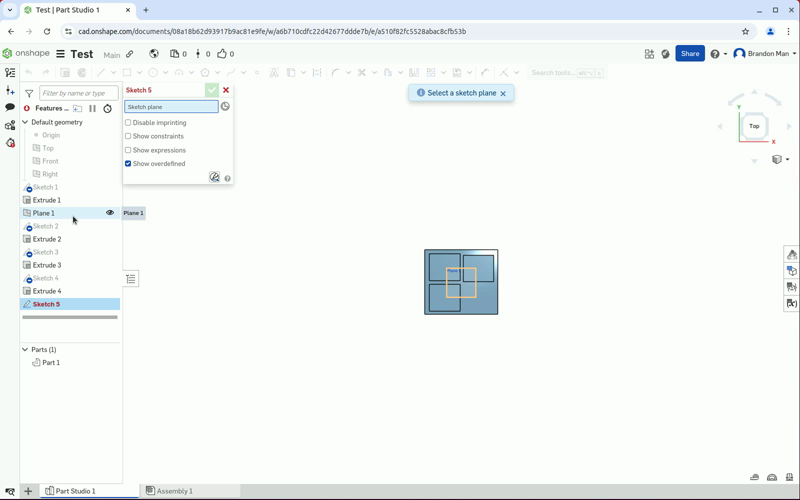
click(73, 215)
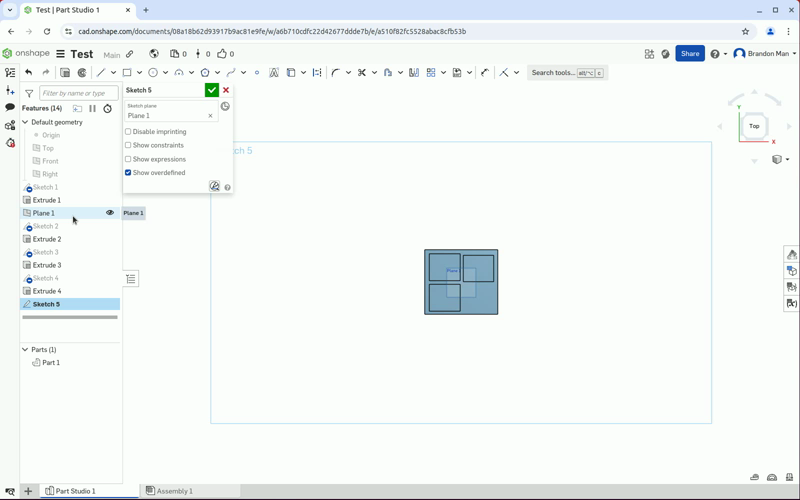
mouse_move(73, 352)
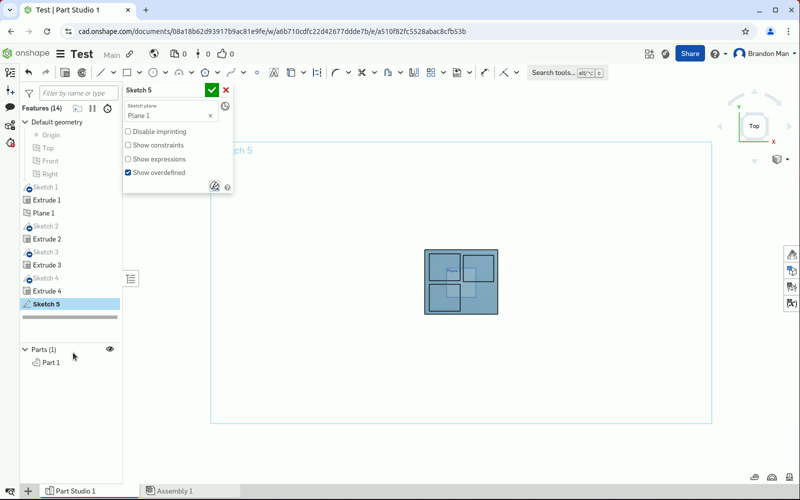
key(y)
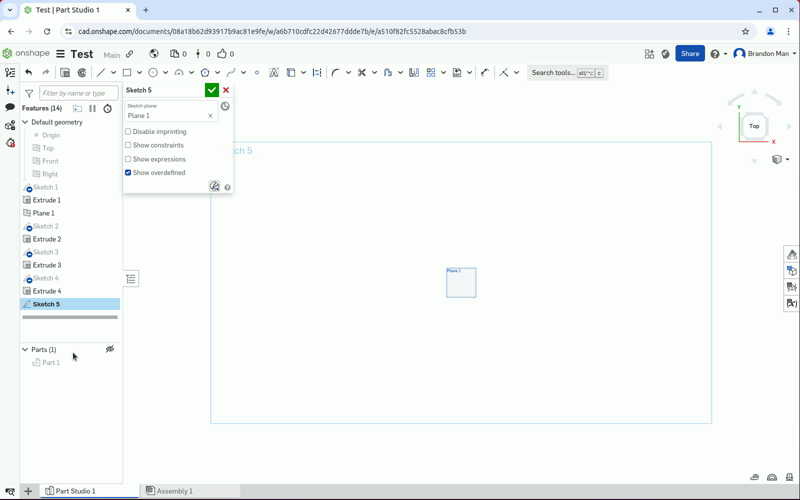
key(l)
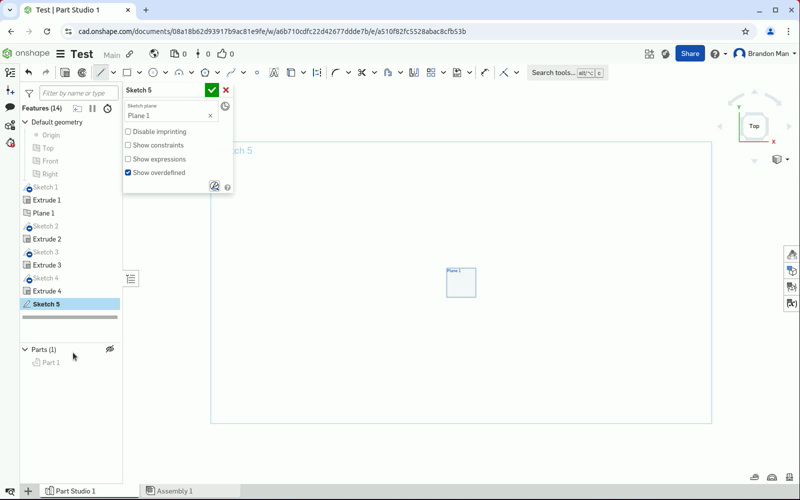
key_down(shift)
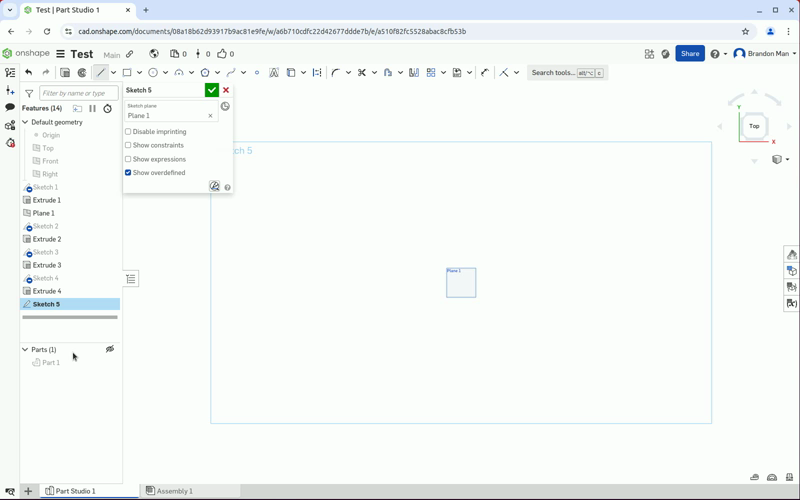
mouse_move(463, 311)
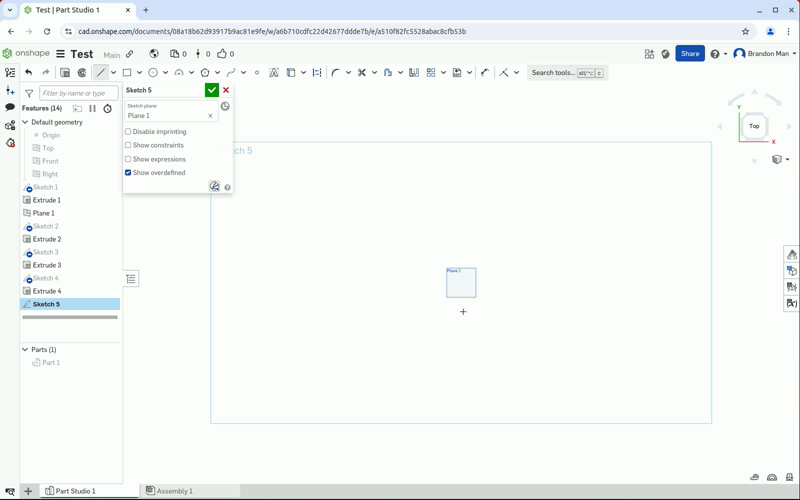
click(463, 311)
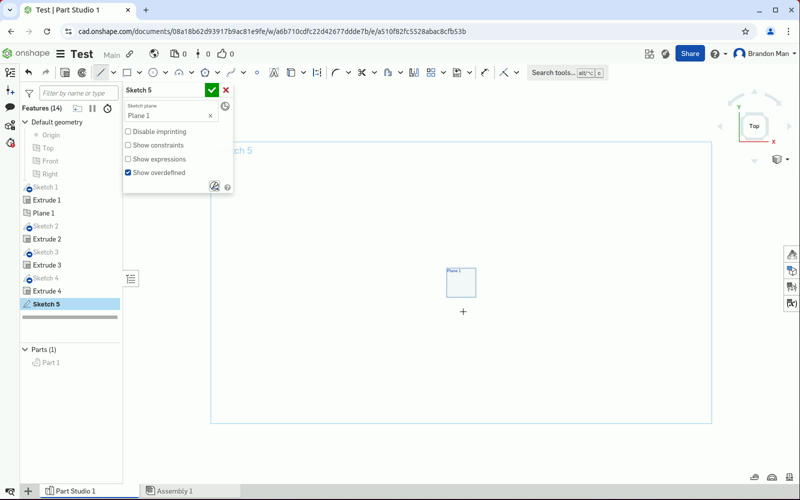
key_up(shift)
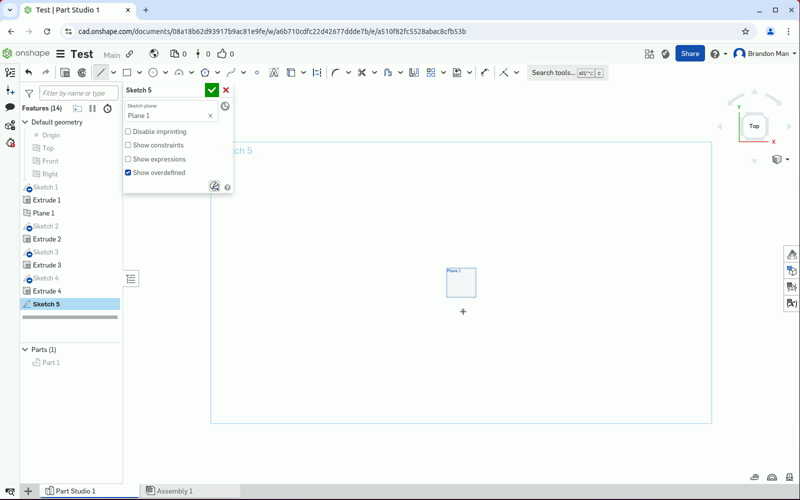
key_down(shift)
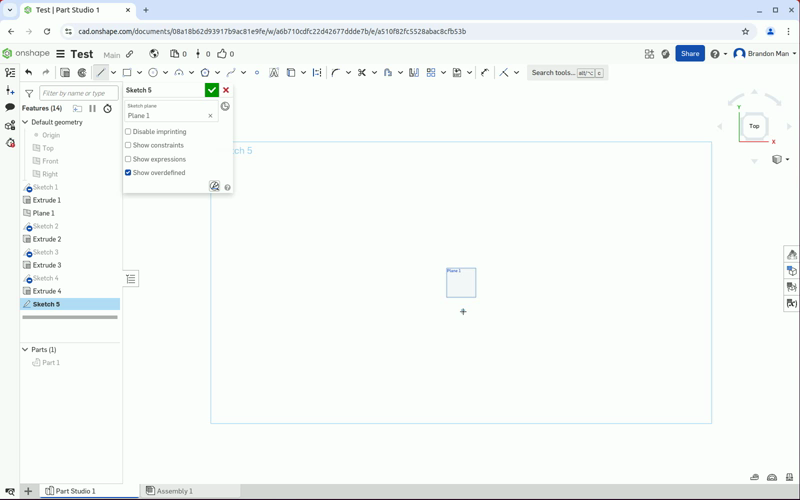
mouse_move(493, 311)
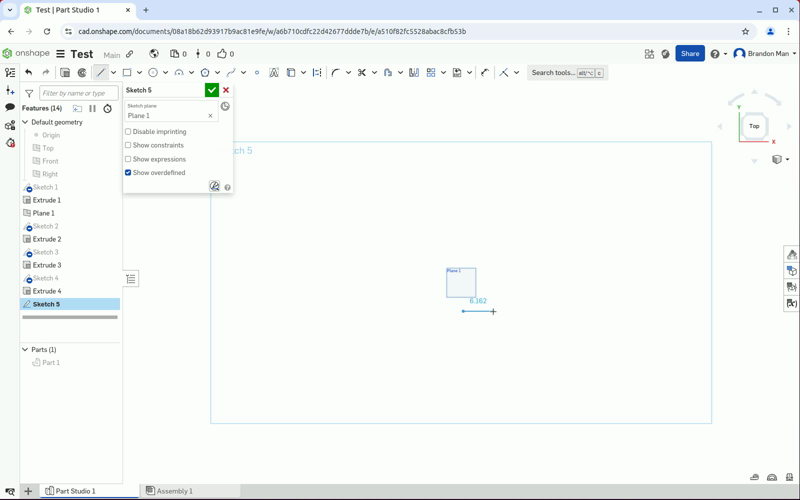
mouse_move(493, 311)
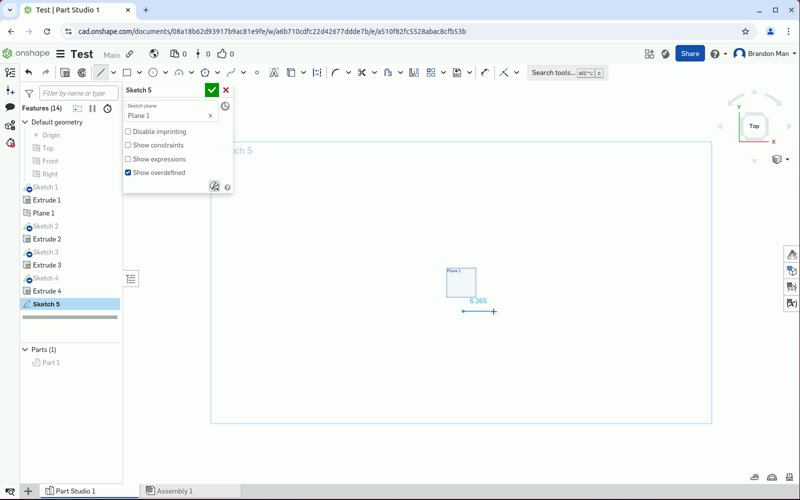
click(493, 311)
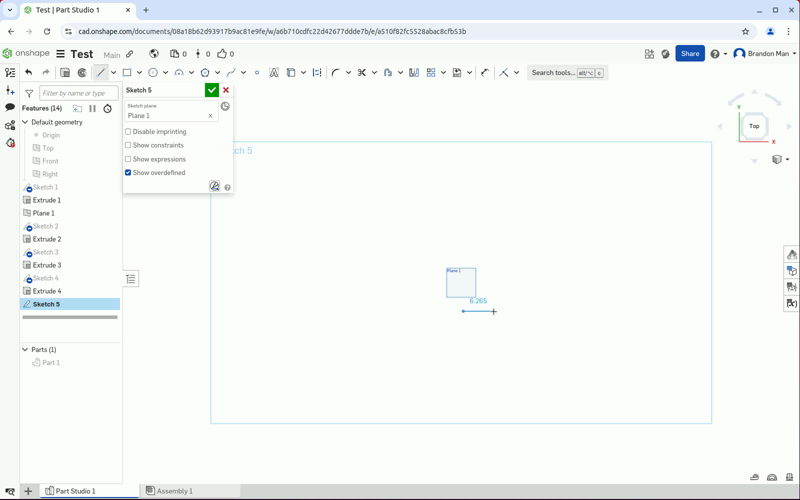
key_up(shift)
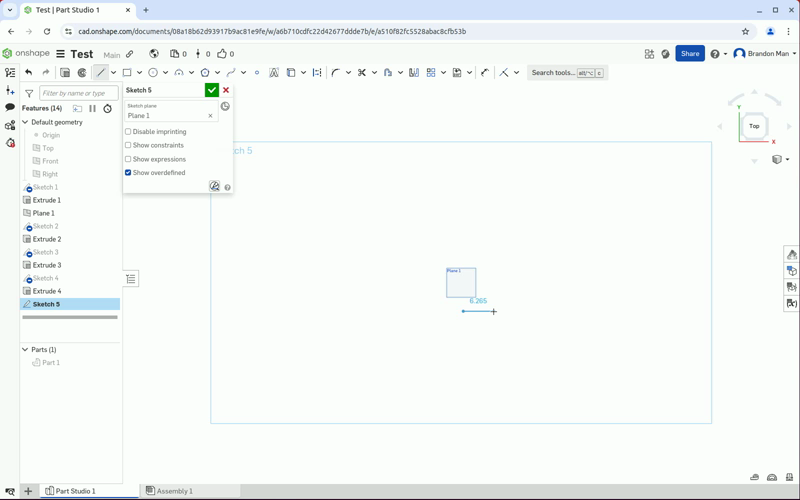
key_down(shift)
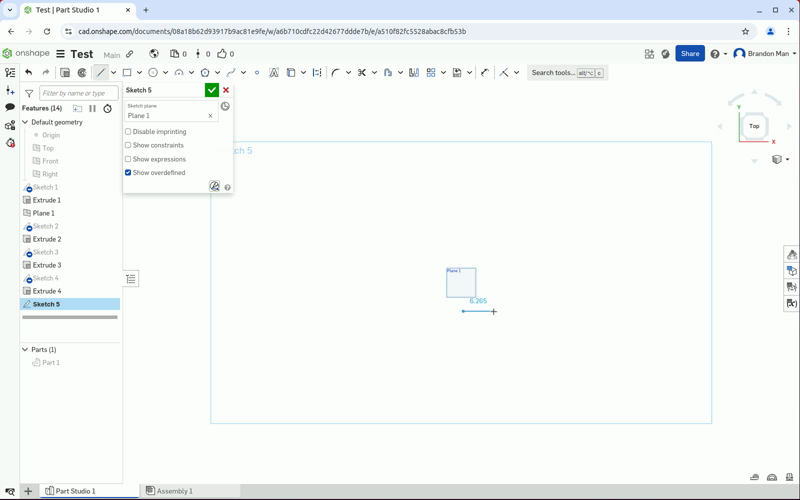
mouse_move(523, 311)
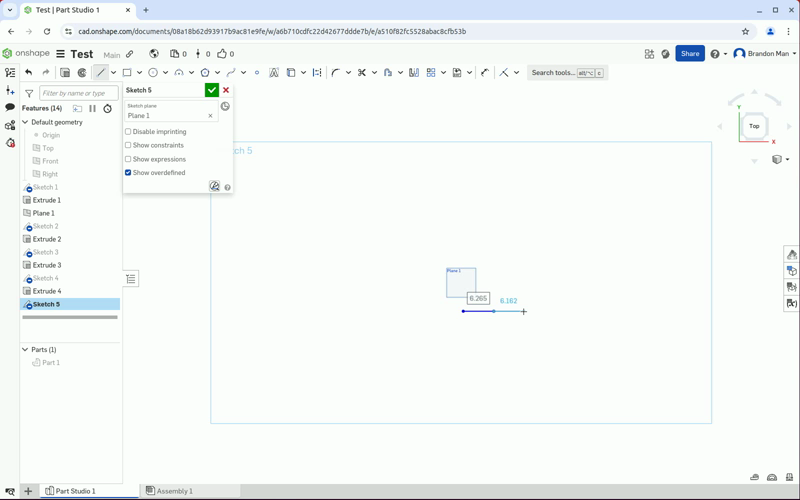
mouse_move(493, 285)
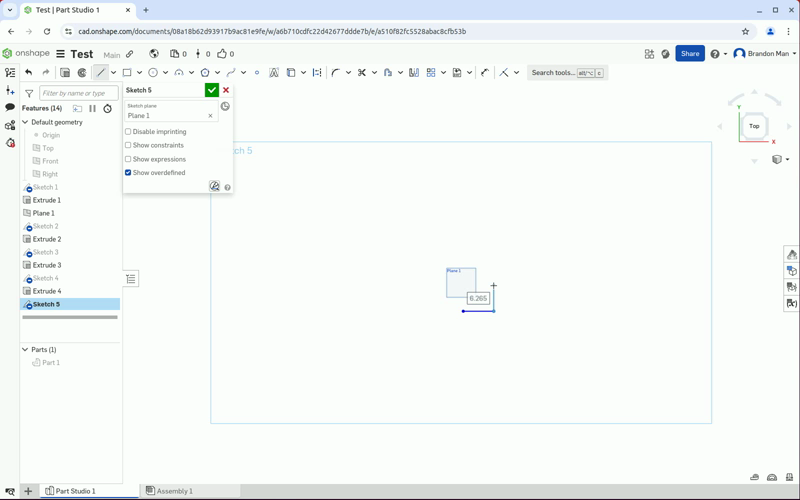
click(493, 285)
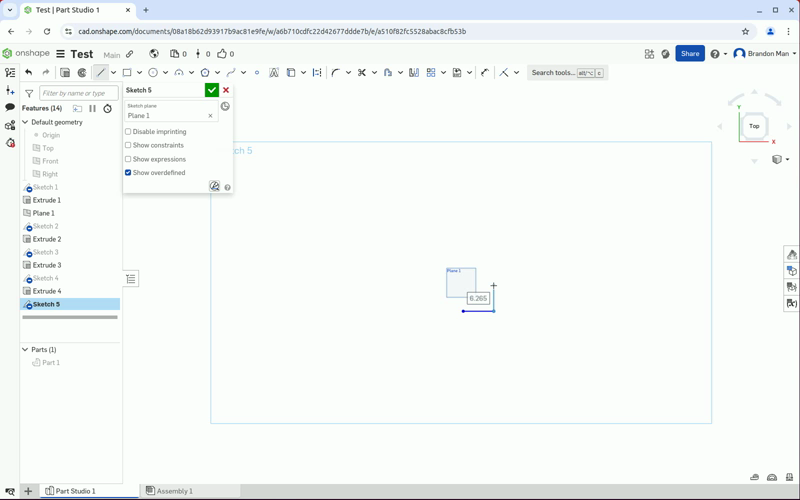
key_up(shift)
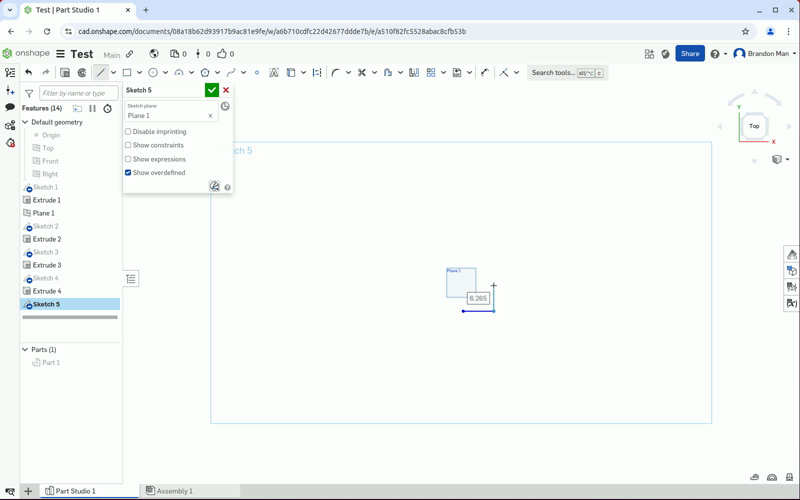
key_down(shift)
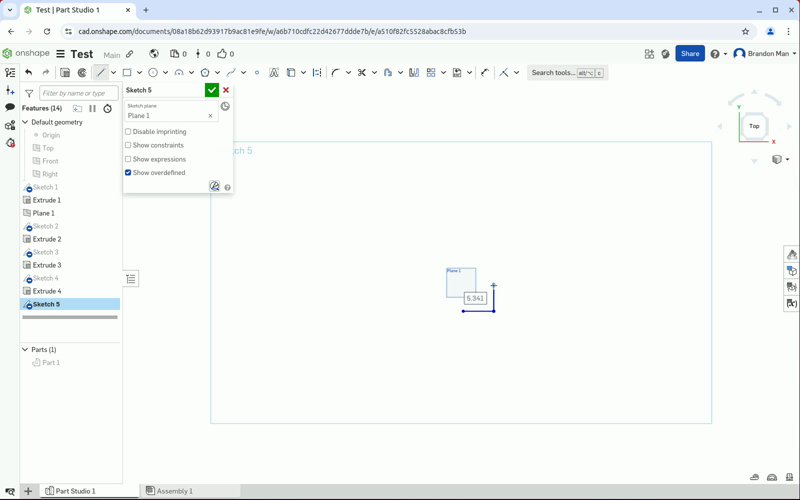
mouse_move(523, 285)
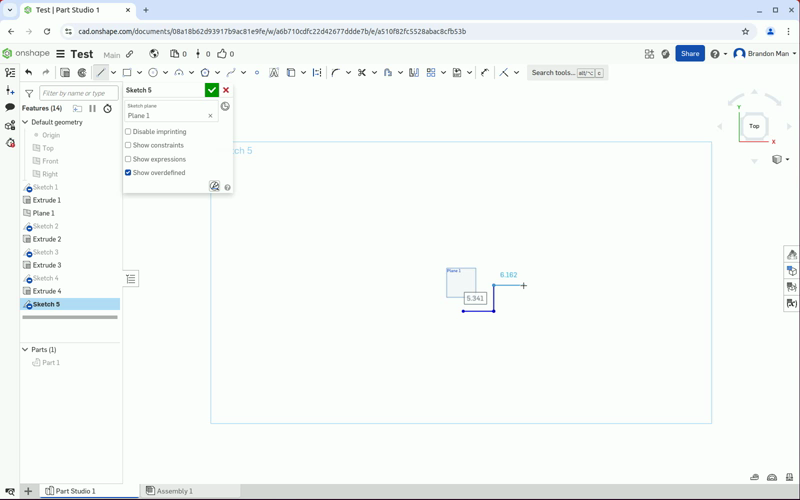
mouse_move(463, 285)
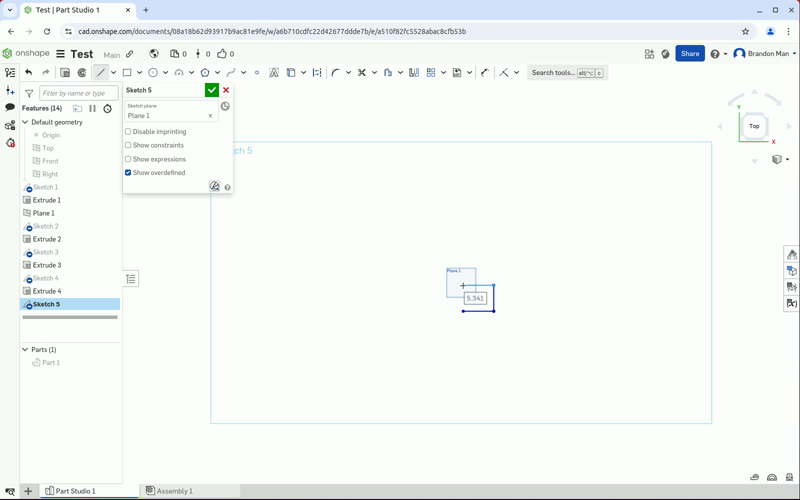
click(463, 285)
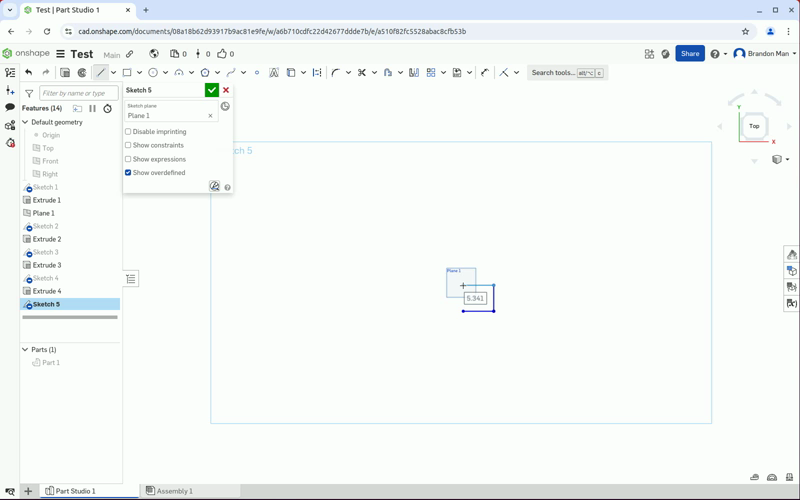
key_up(shift)
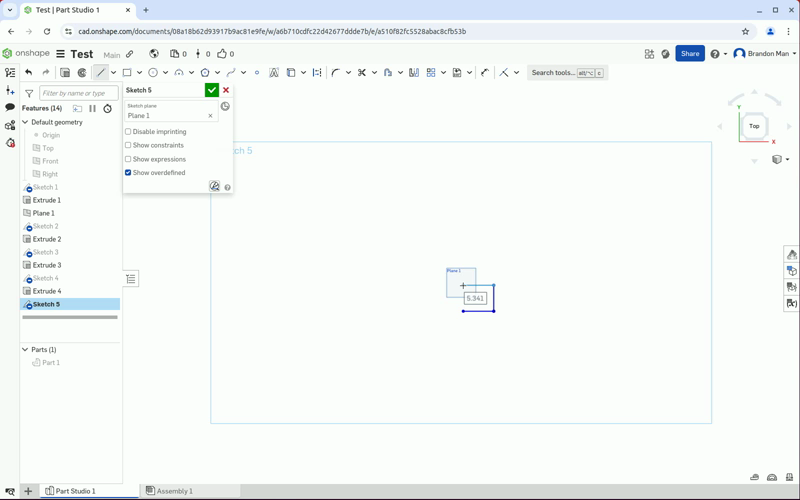
mouse_move(493, 285)
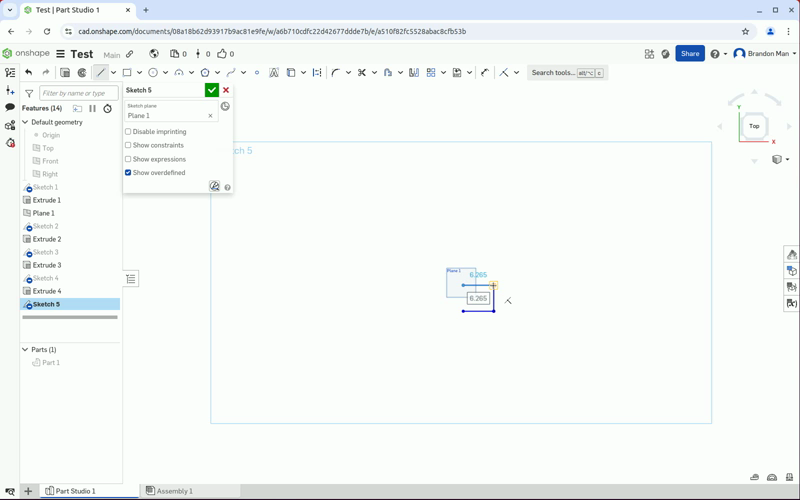
key_down(shift)
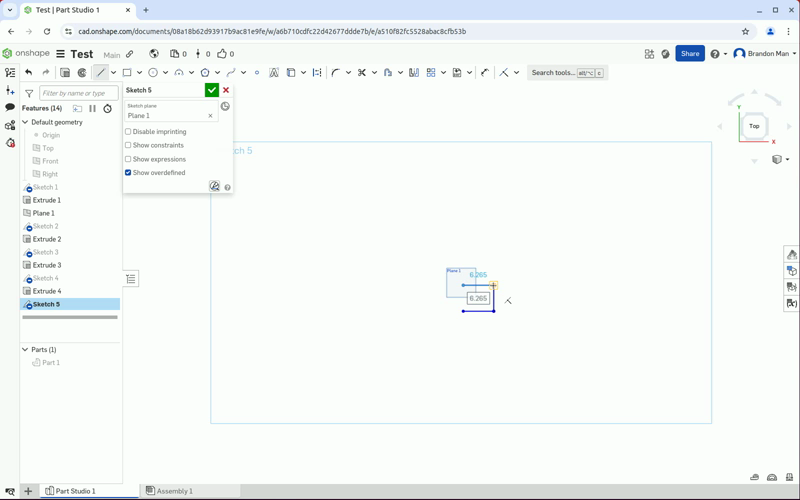
mouse_move(463, 311)
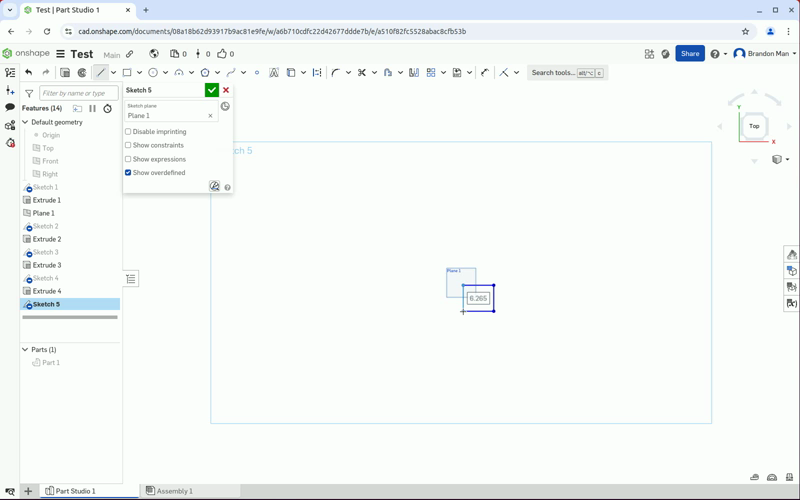
key_up(shift)
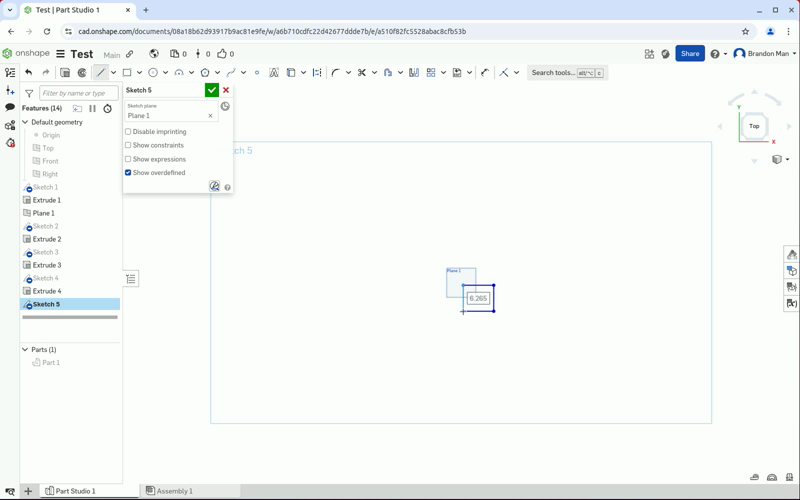
click(463, 311)
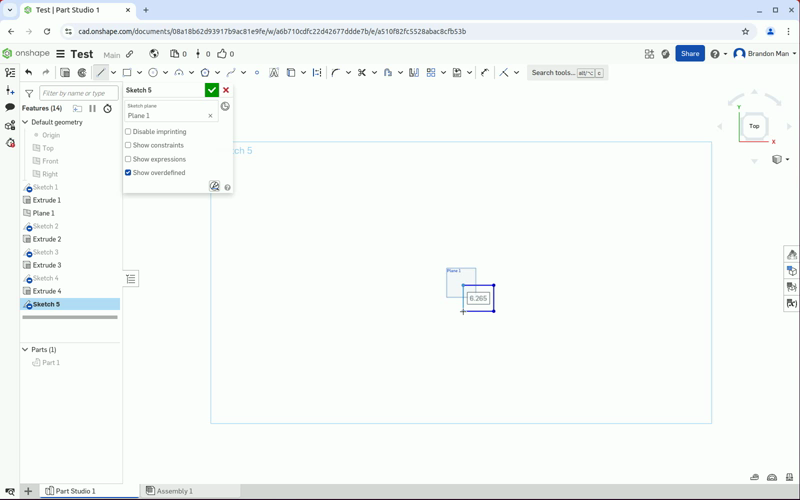
key(esc)
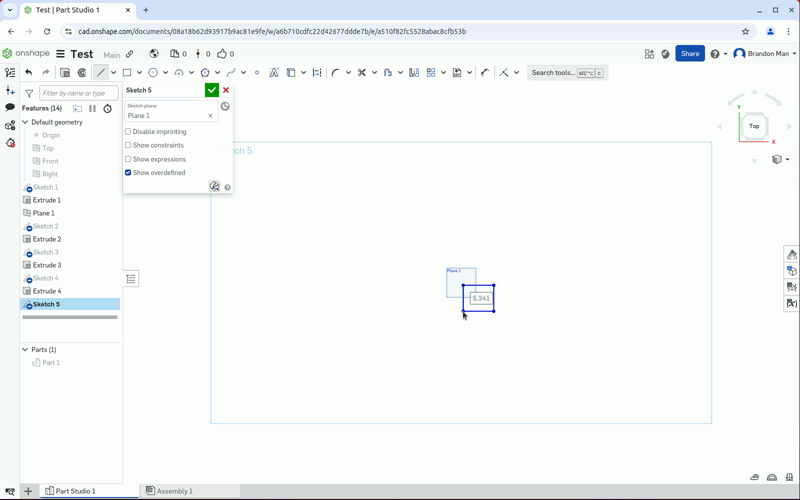
mouse_move(475, 285)
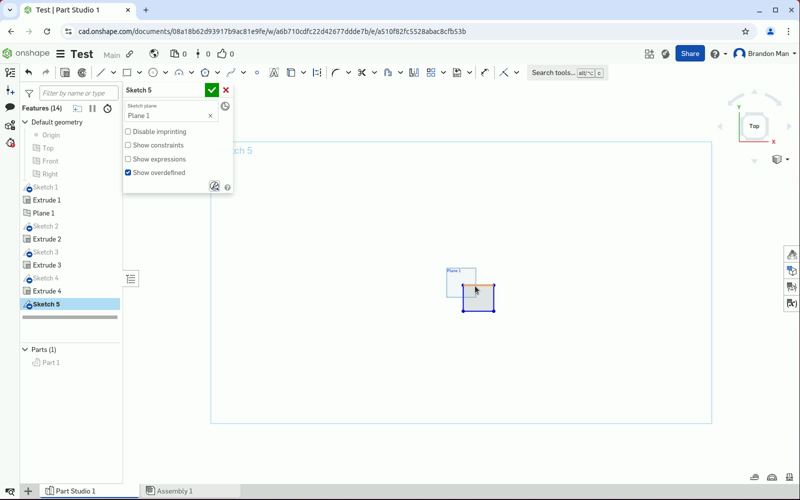
scroll(6)
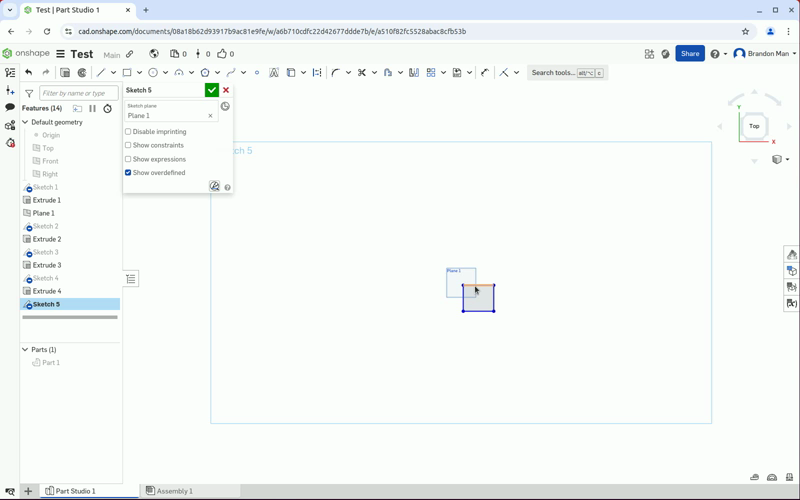
scroll(6)
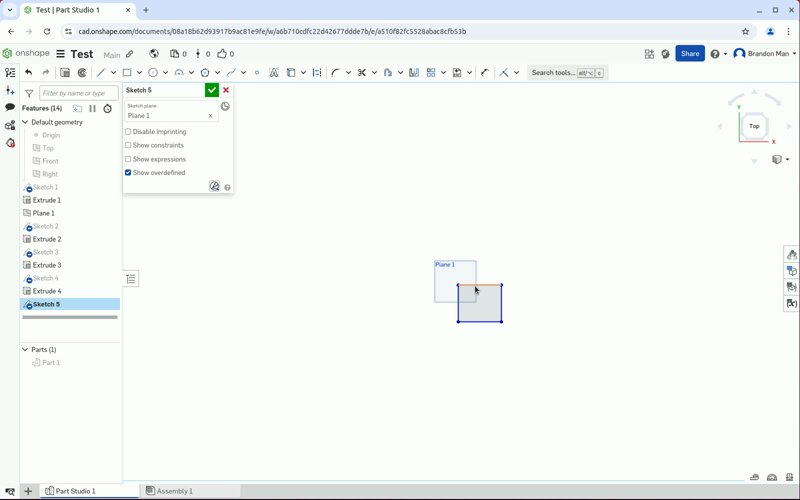
scroll(6)
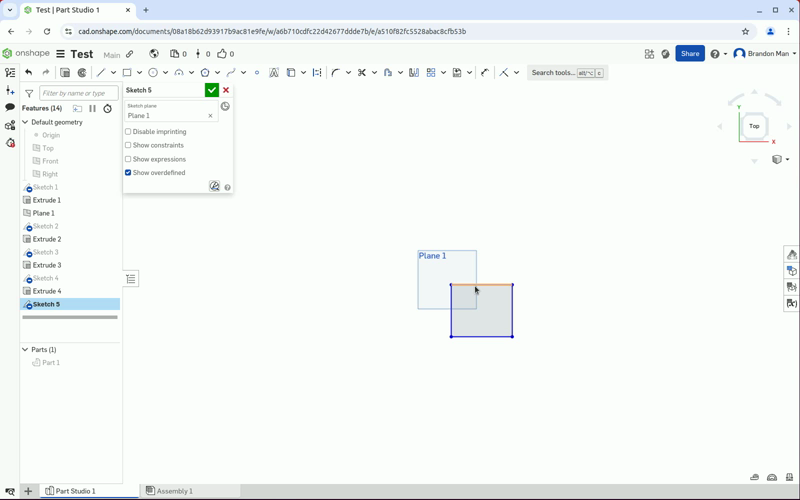
scroll(6)
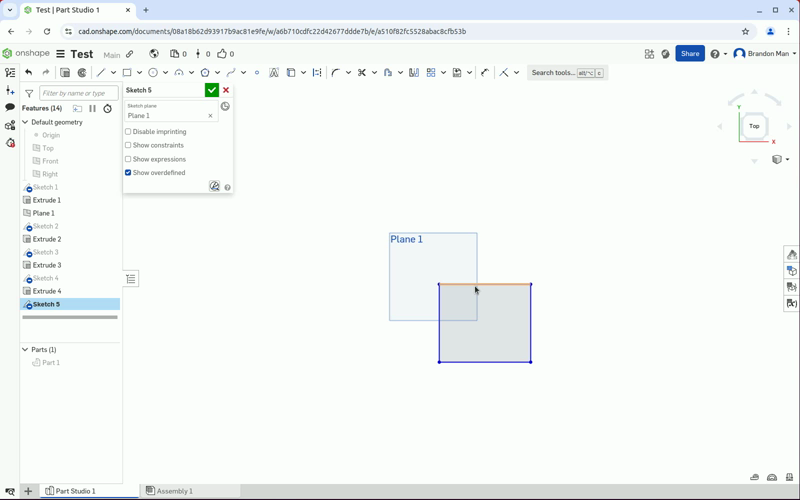
scroll(6)
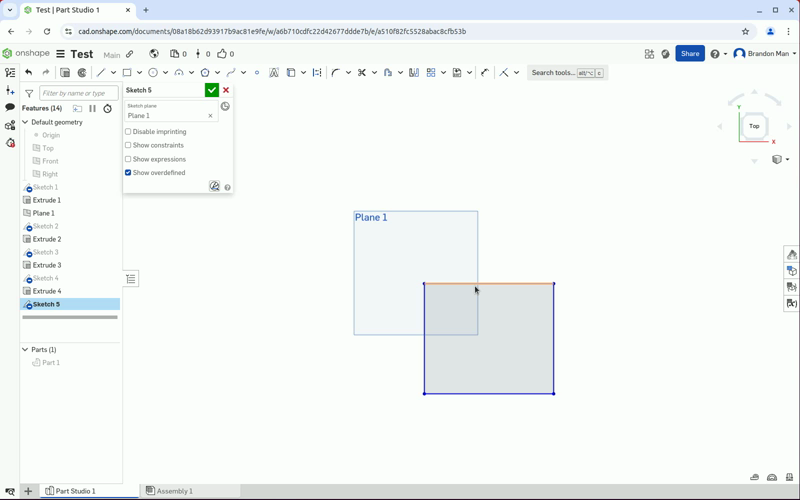
scroll(6)
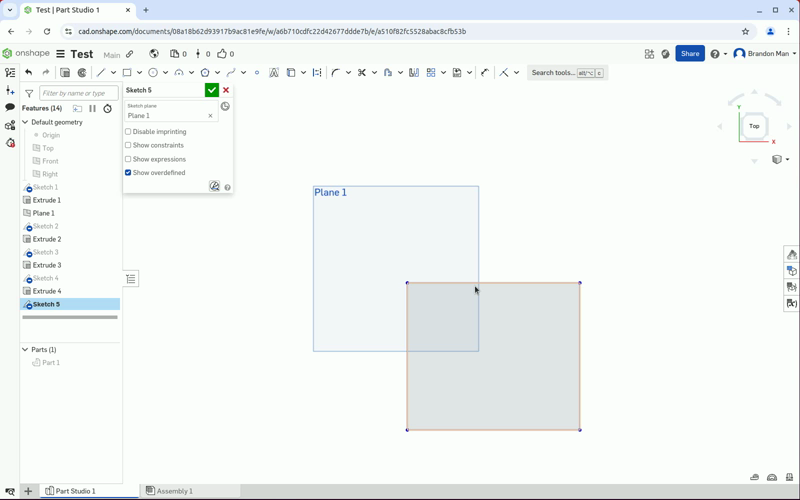
scroll(6)
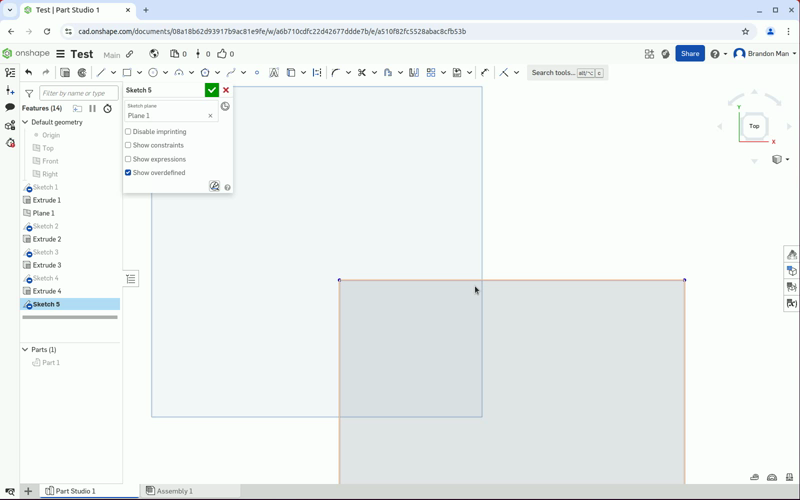
click(475, 285)
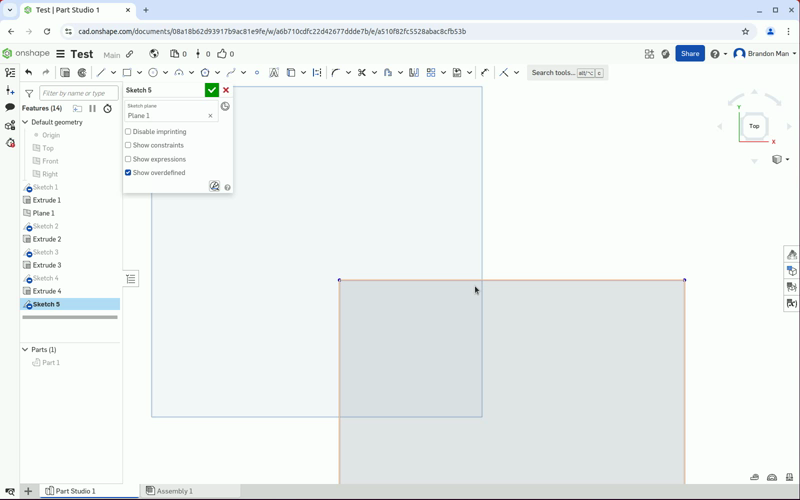
scroll(-6)
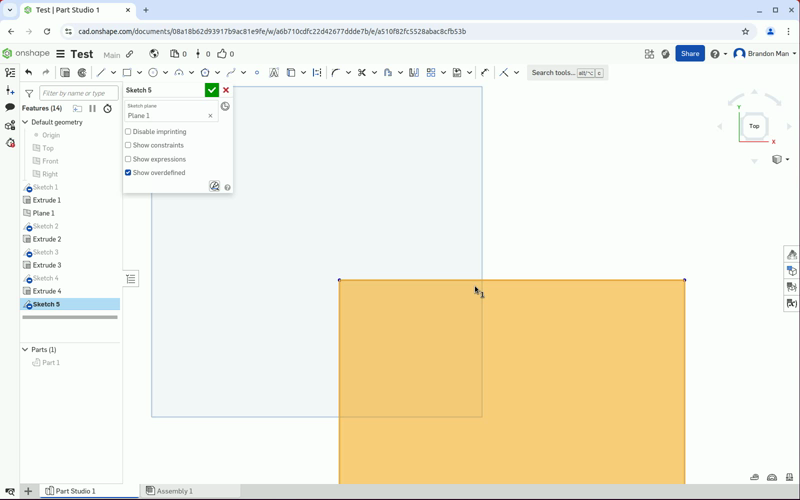
scroll(-6)
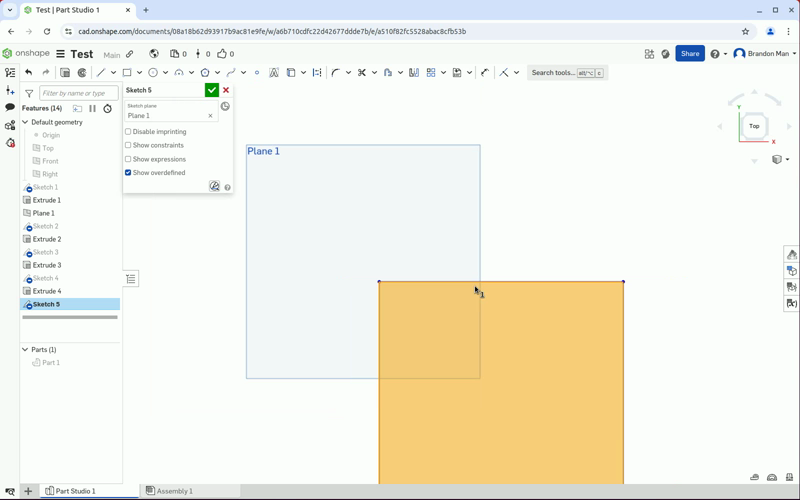
scroll(-6)
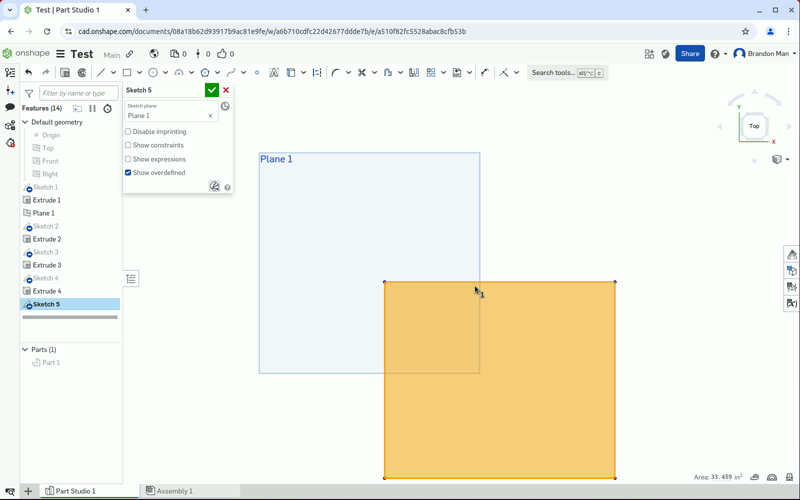
scroll(-6)
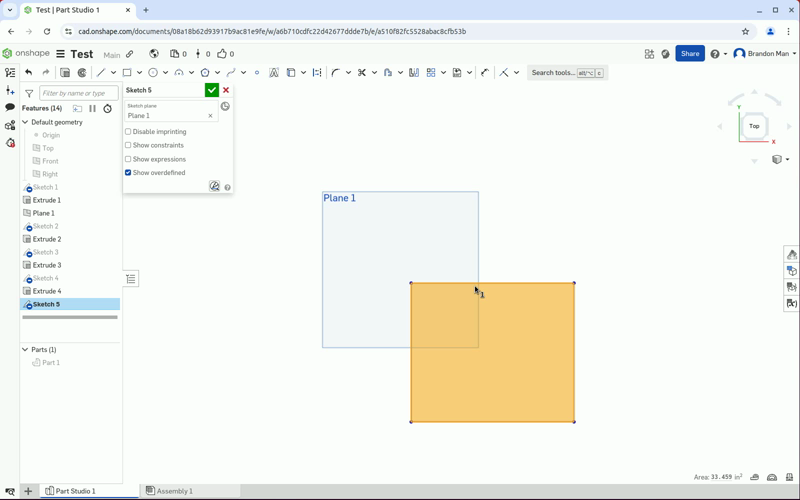
scroll(-6)
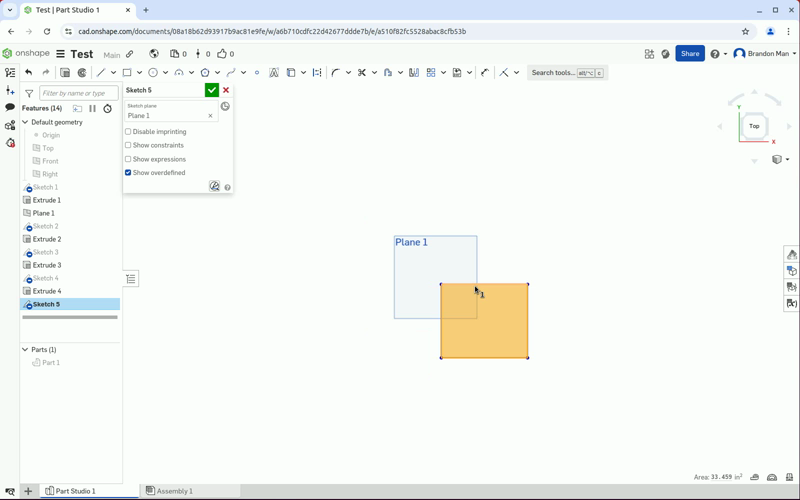
scroll(-6)
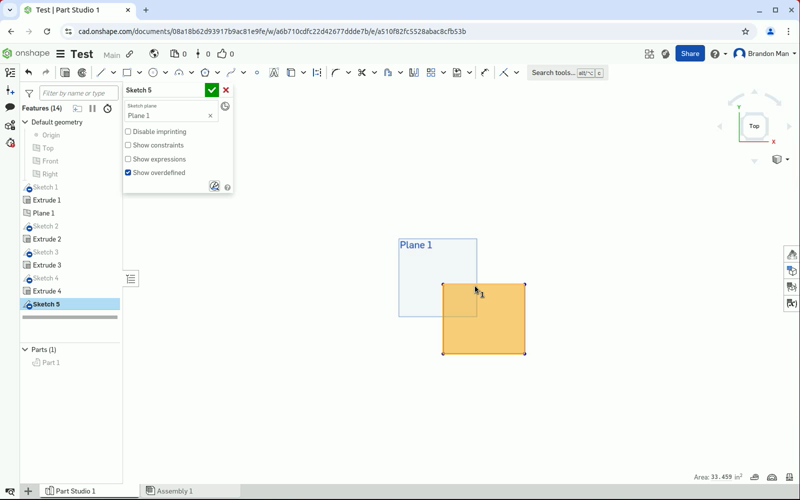
scroll(-6)
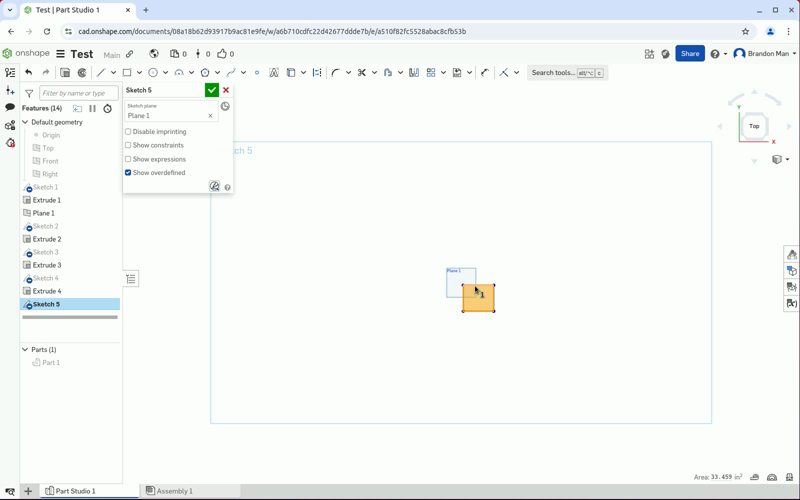
mouse_move(73, 352)
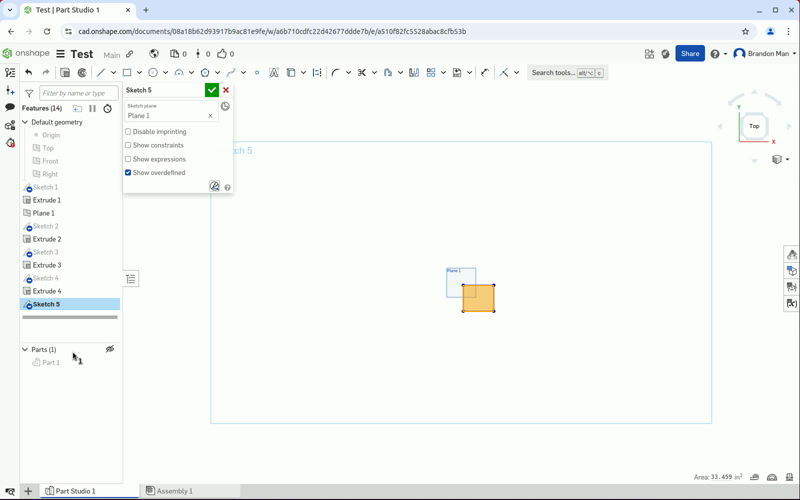
key(shift+y)
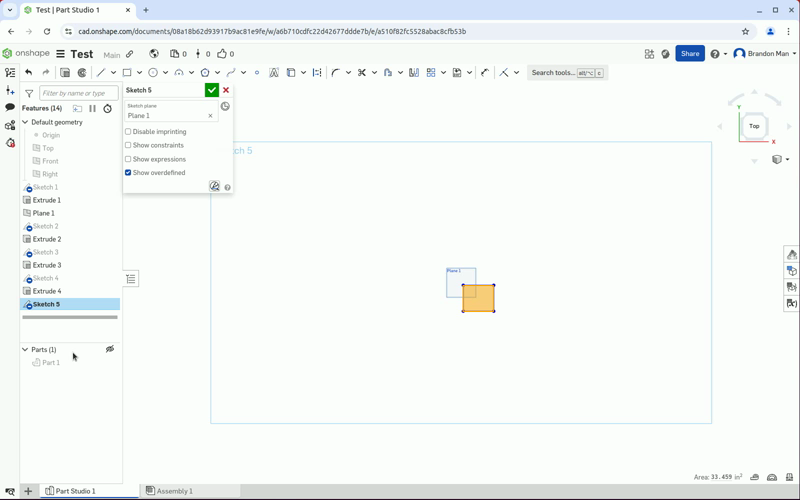
key(shift+e)
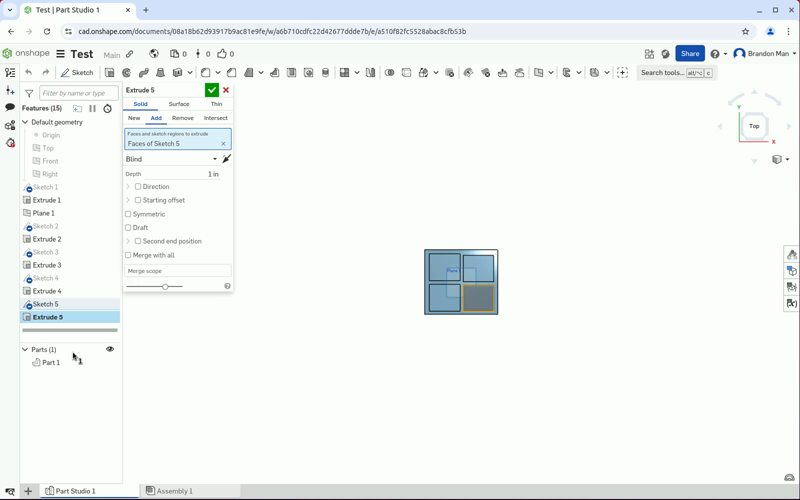
mouse_move(143, 106)
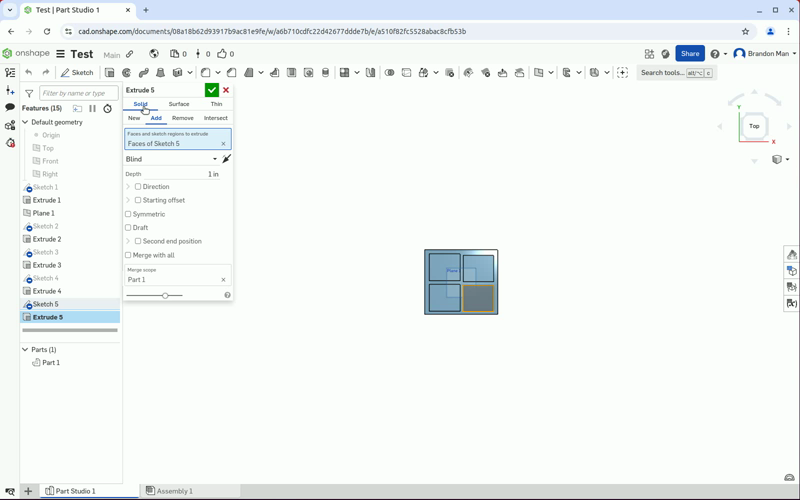
click(143, 106)
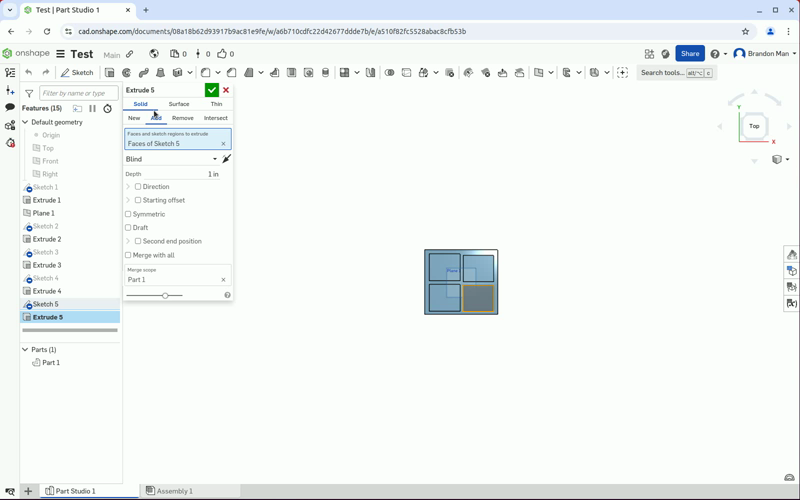
mouse_move(186, 120)
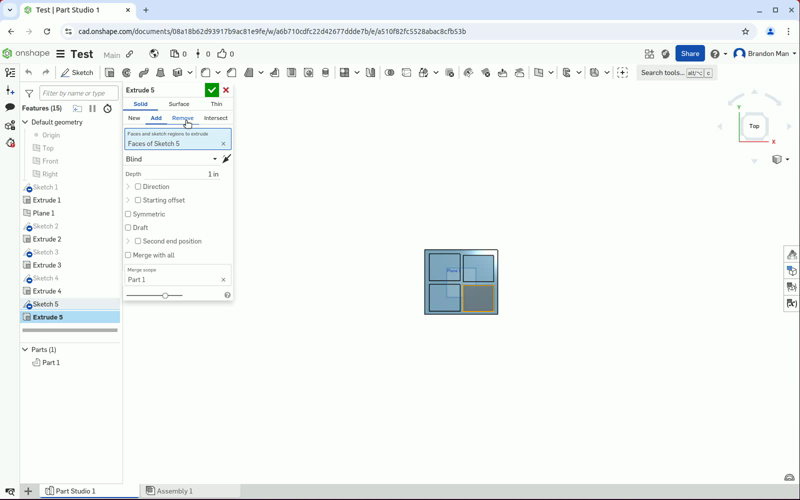
click(186, 120)
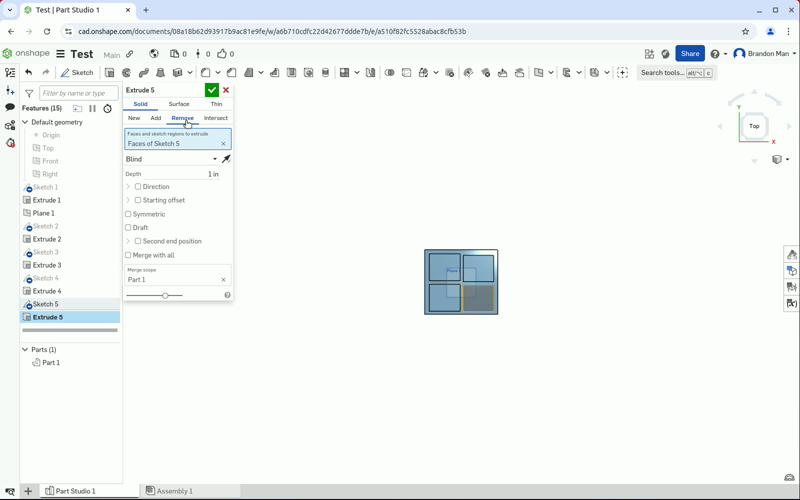
key(tab, 4)
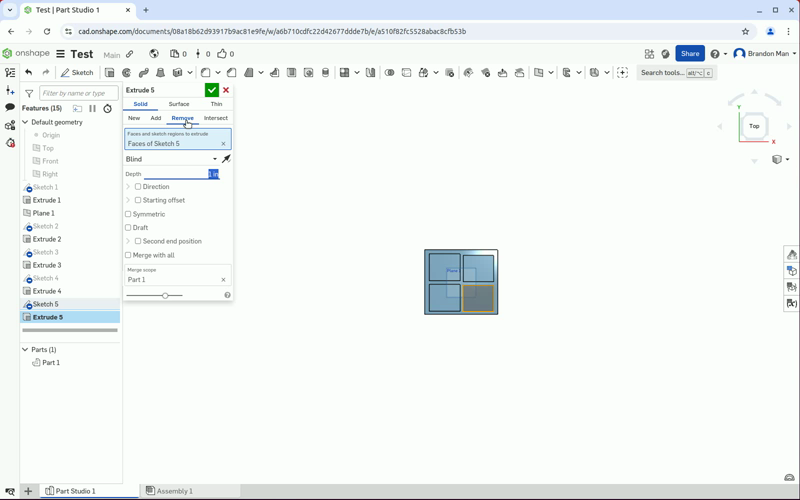
text(22.386)
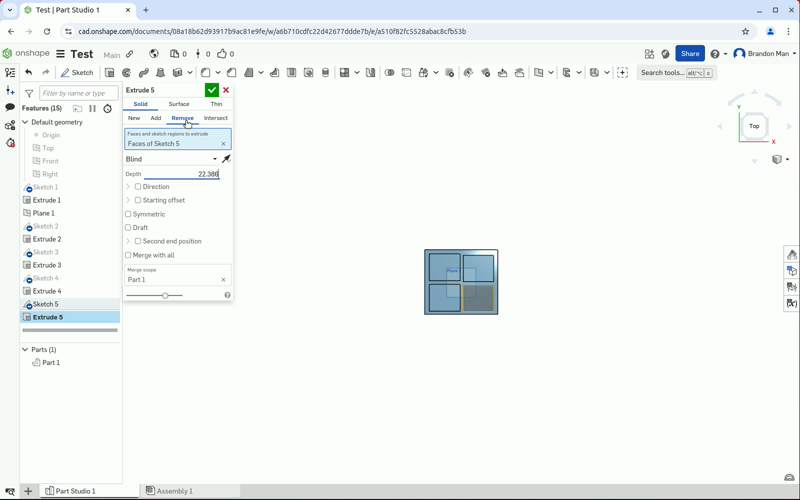
key(tab, 6)
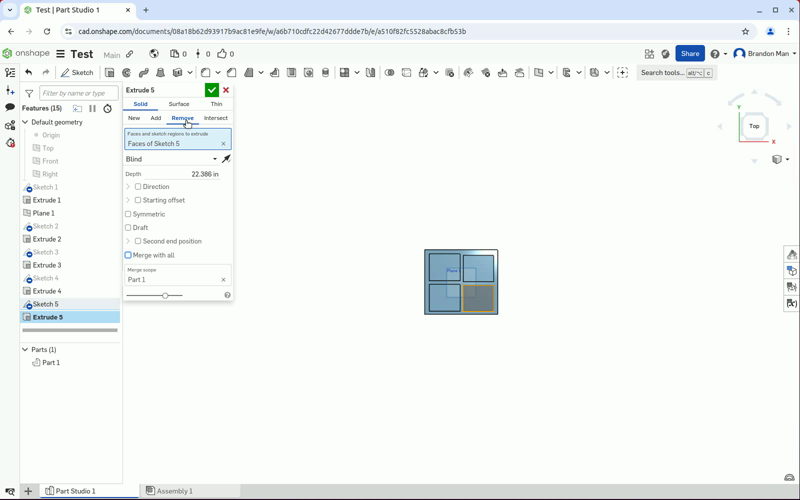
key(space)
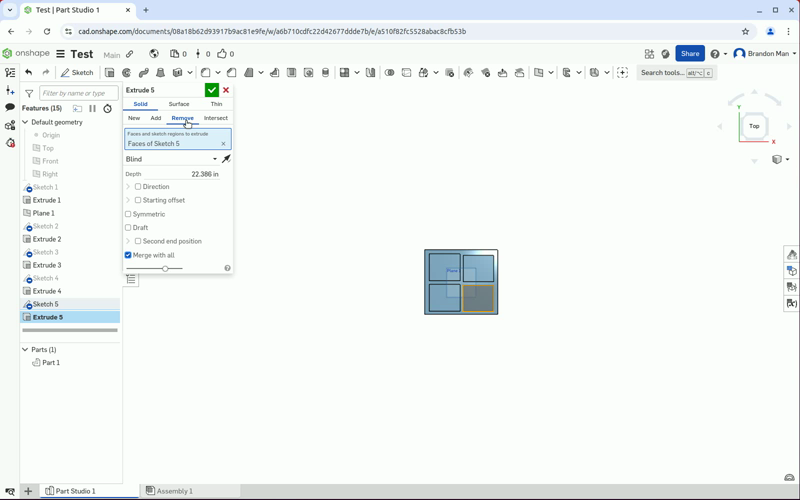
key(enter)
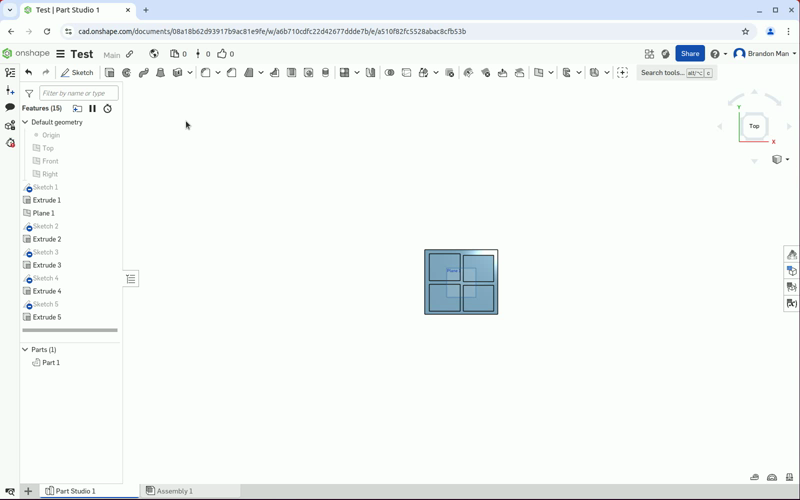
key(shift+h)
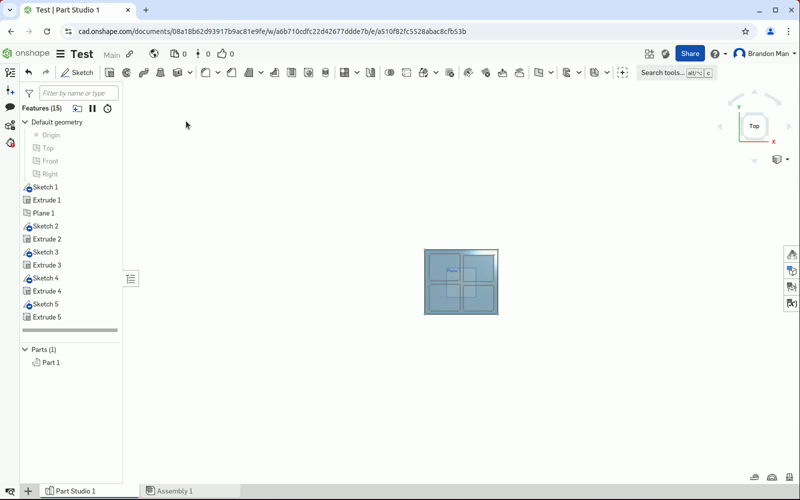
key(shift+h)
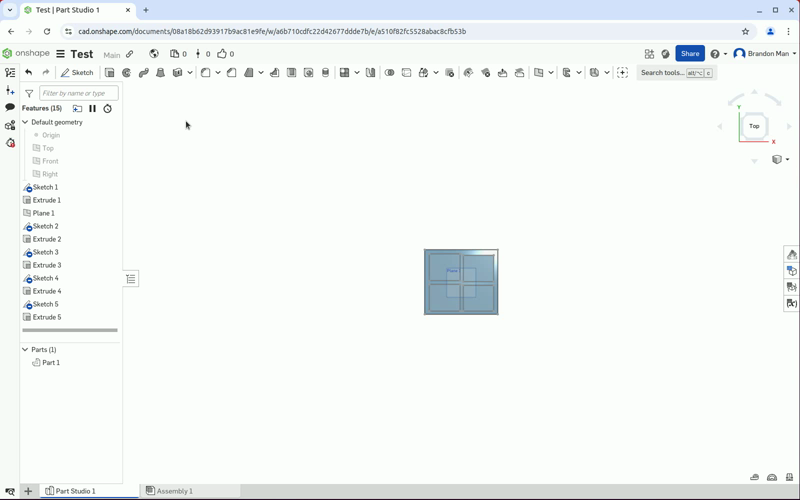
key(shift+7)
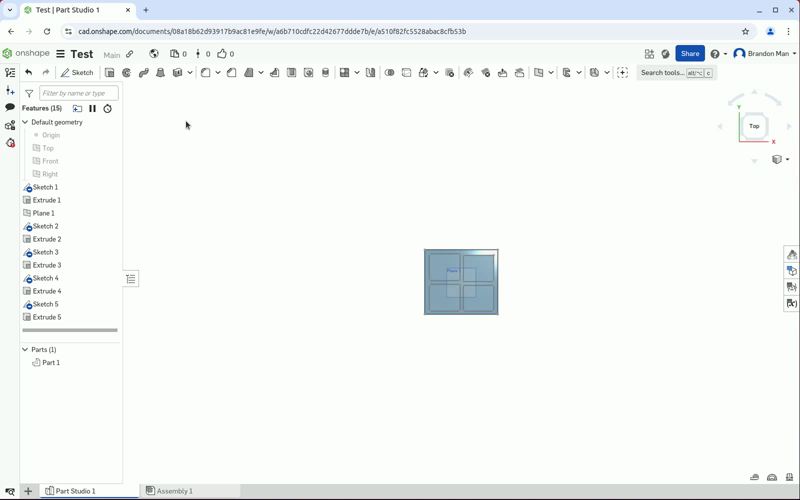
key(up, 3)
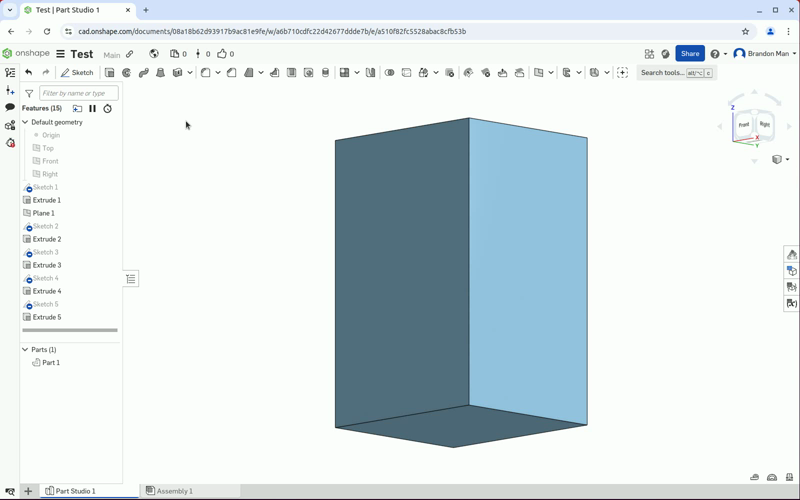
key(left, 3)
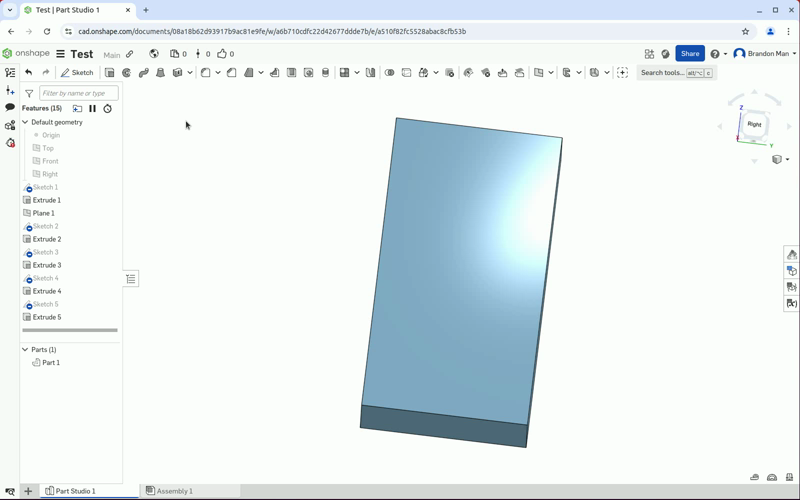
key(right, 3)
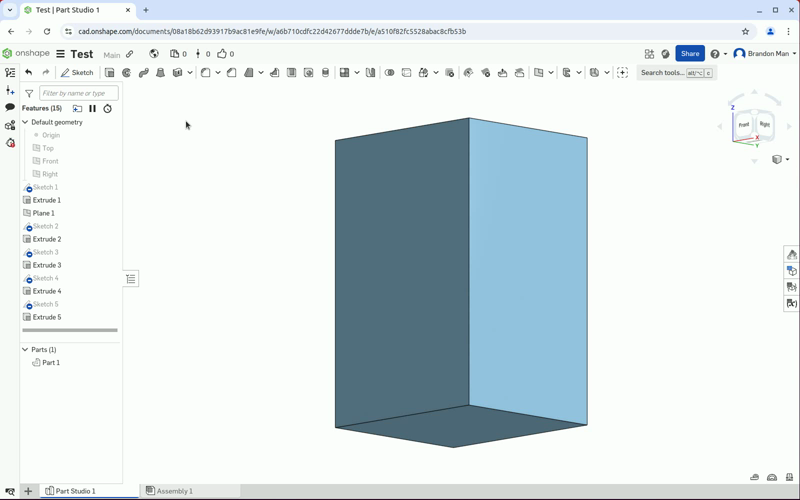
key(down, 3)
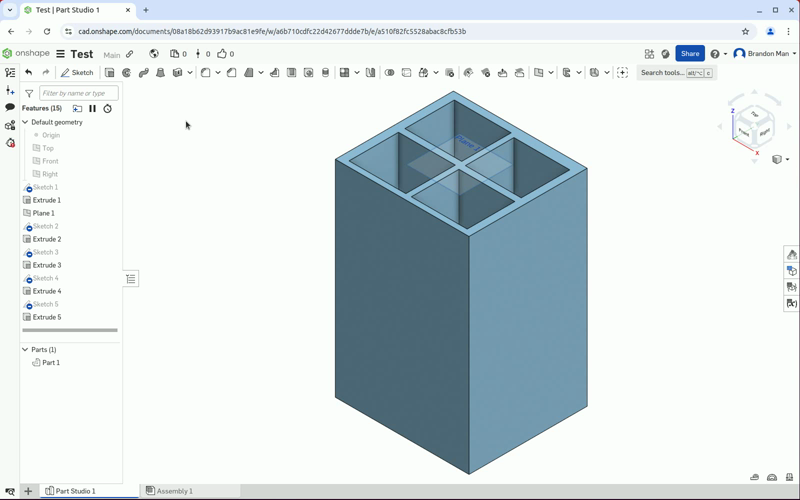
mouse_move(73, 189)
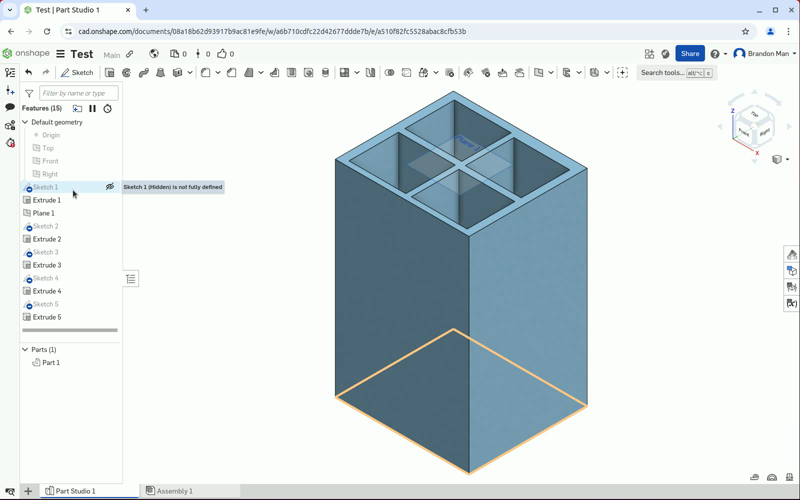
click(73, 189)